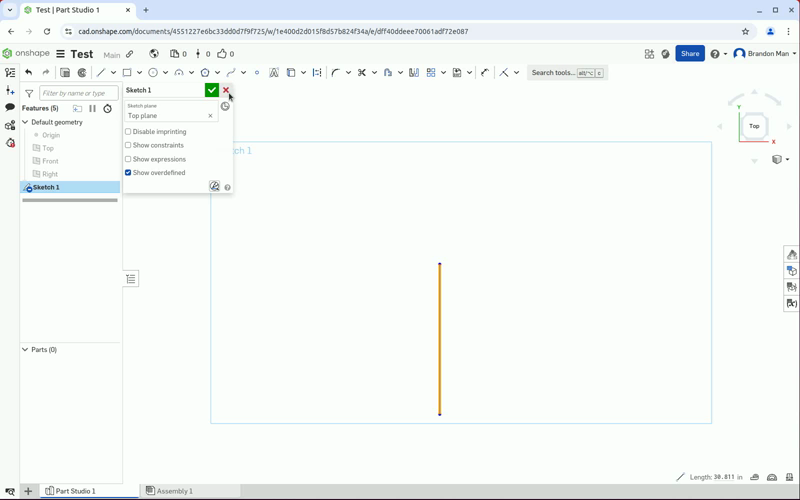
key(shift+h)
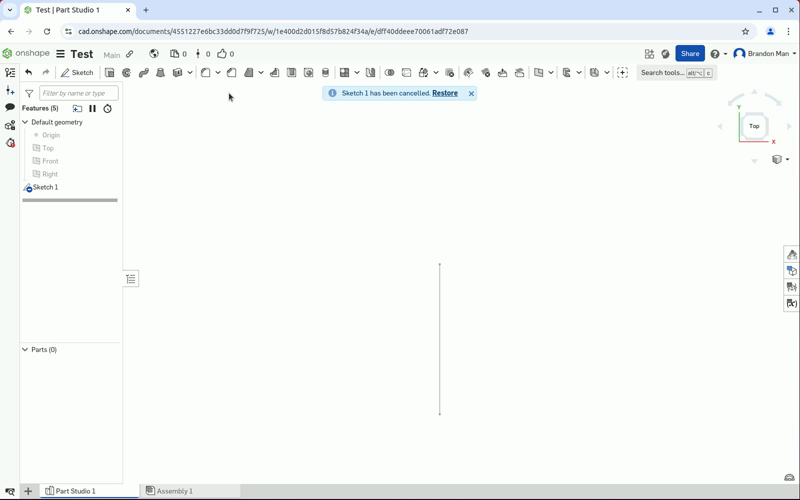
mouse_move(73, 352)
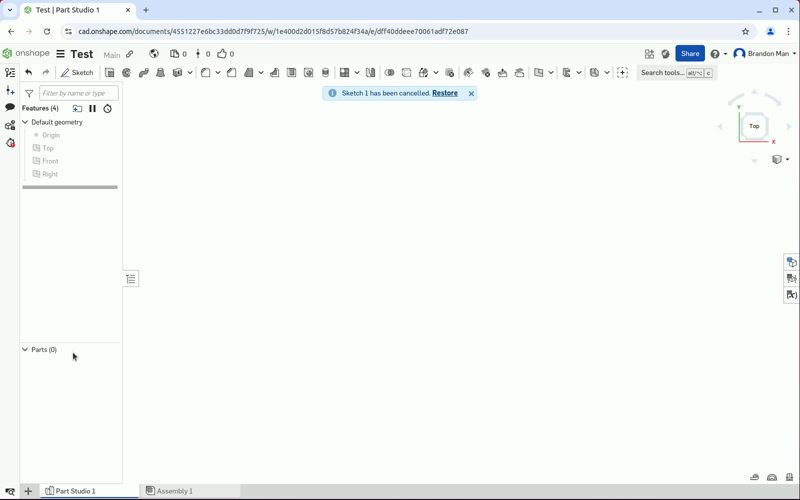
key(y)
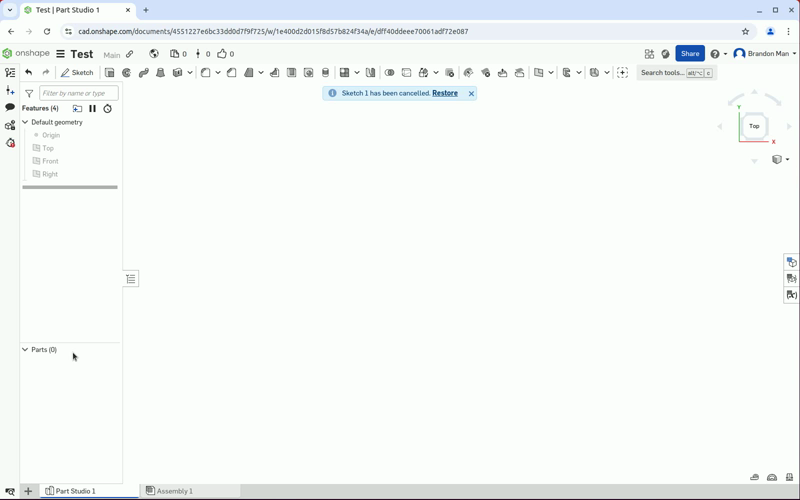
key(shift+p)
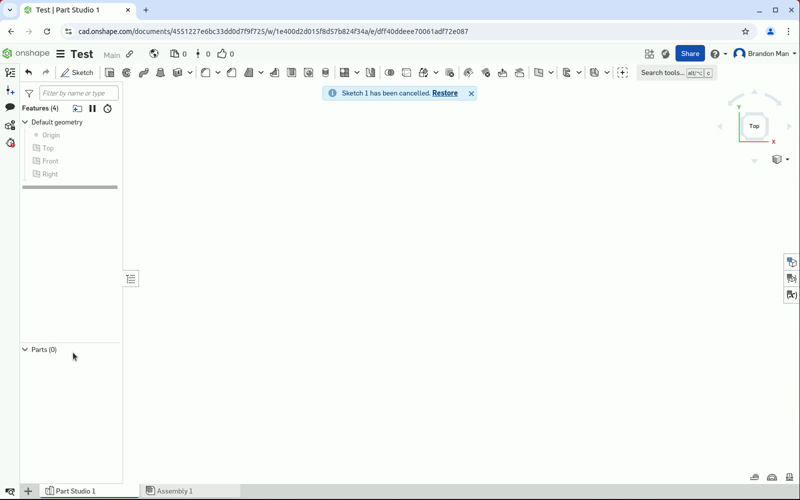
key(space)
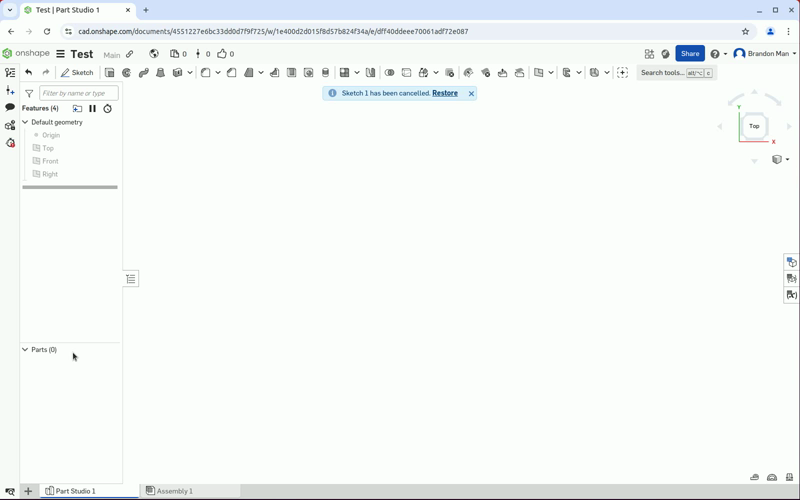
key_down(shift)
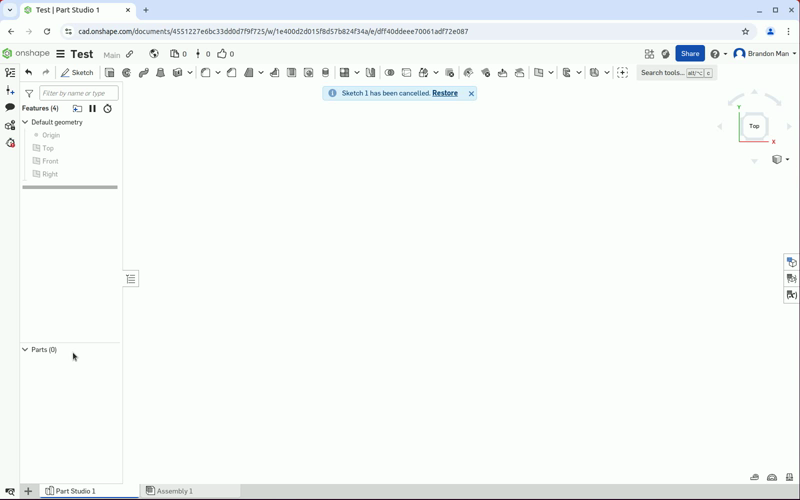
key(up)
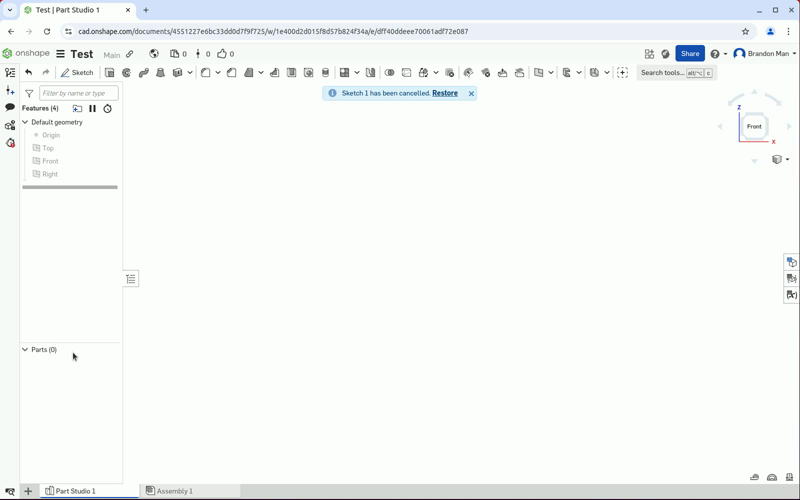
key_up(shift)
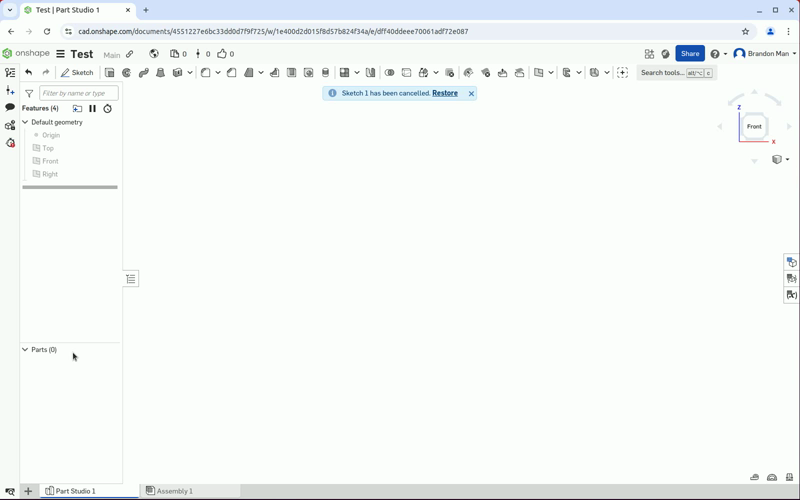
mouse_move(73, 352)
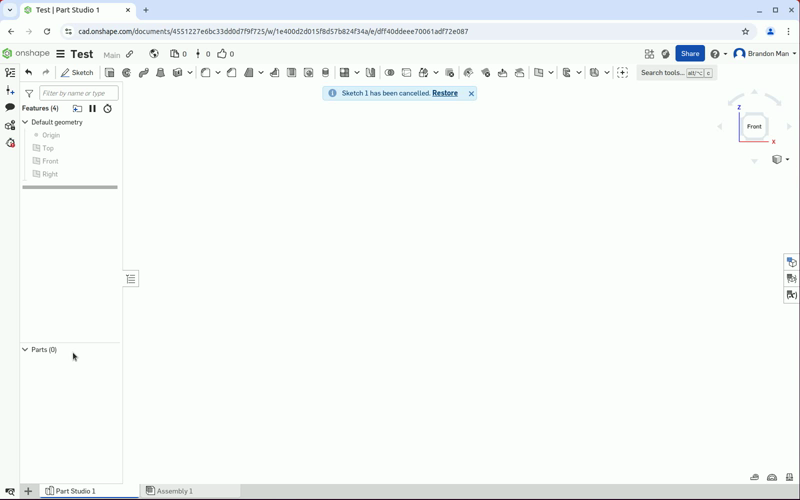
key(shift+y)
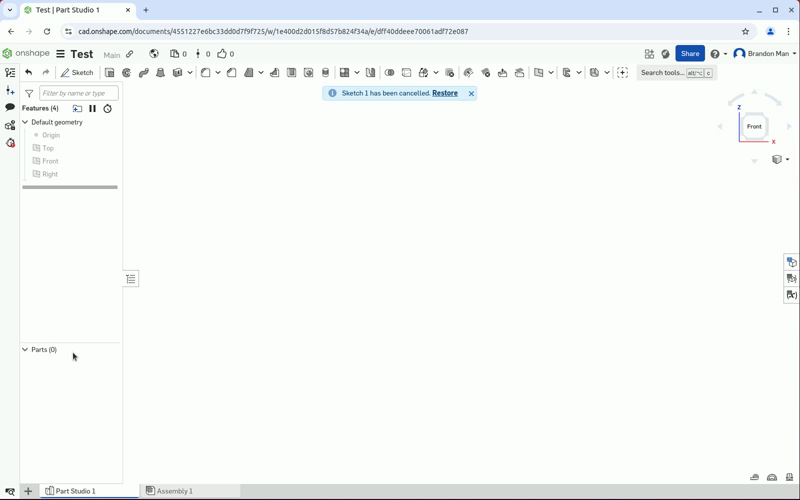
key(shift+s)
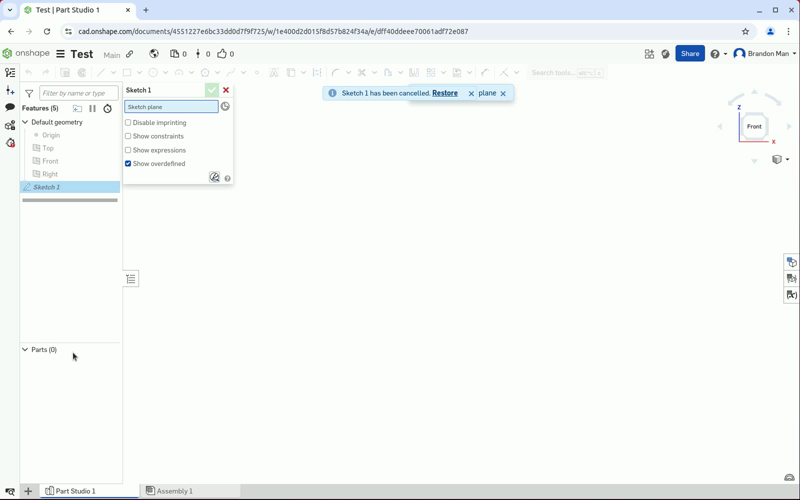
mouse_move(73, 163)
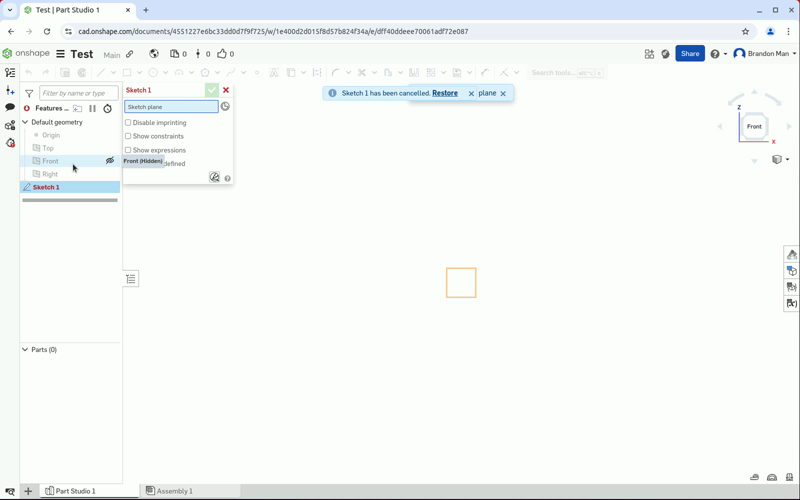
click(73, 163)
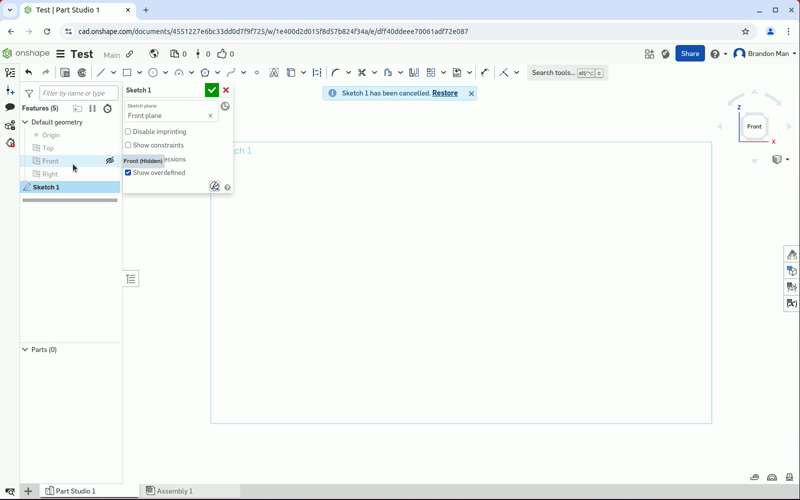
mouse_move(73, 352)
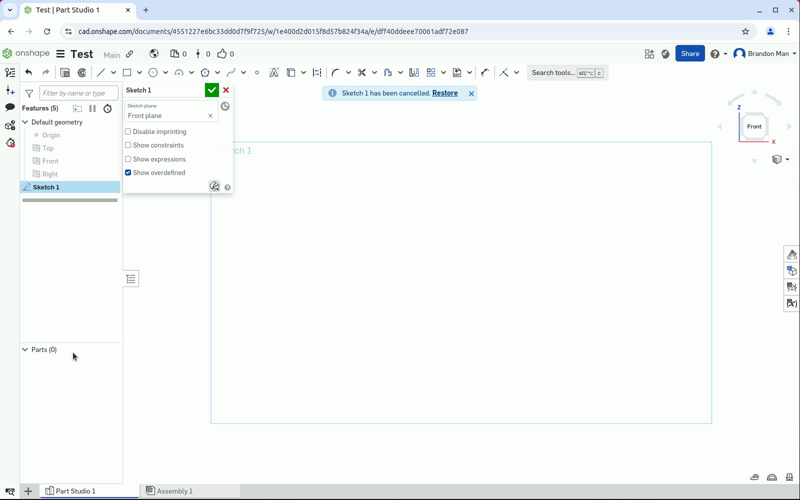
key(y)
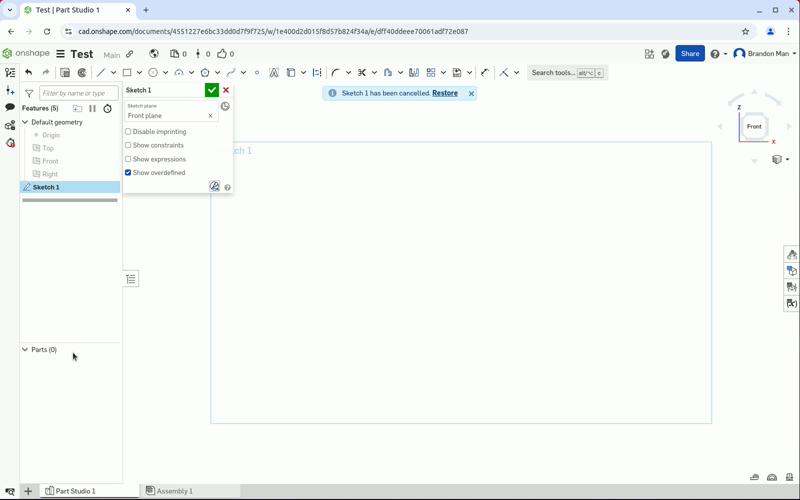
key(l)
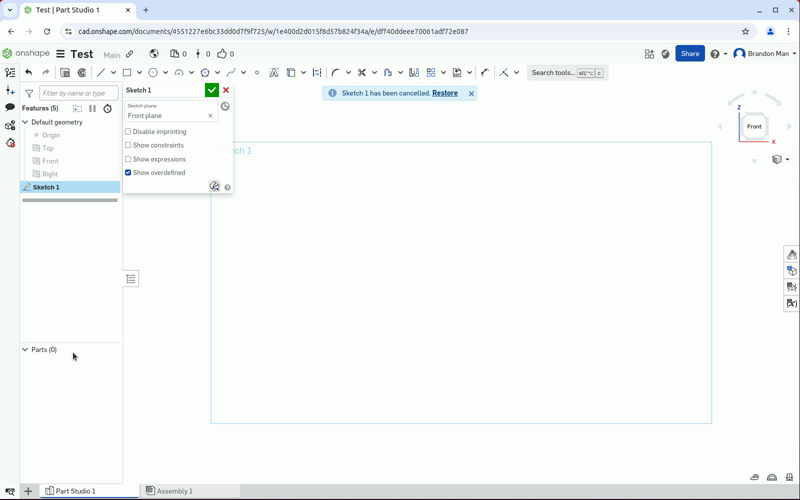
key_down(shift)
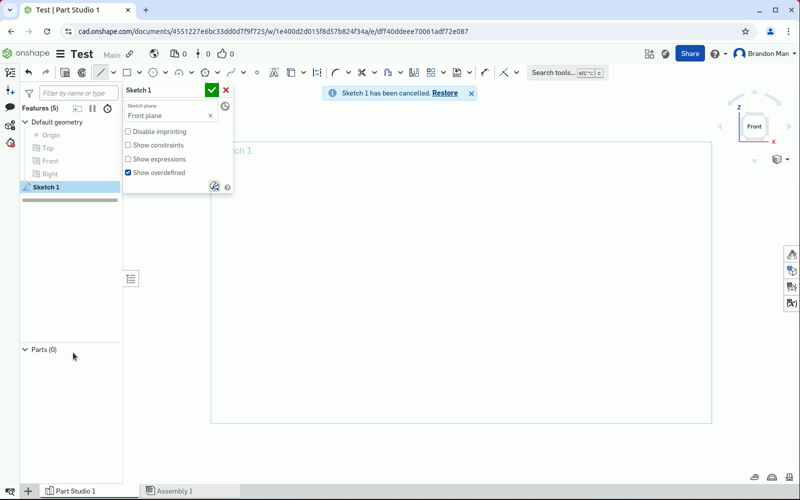
mouse_move(376, 282)
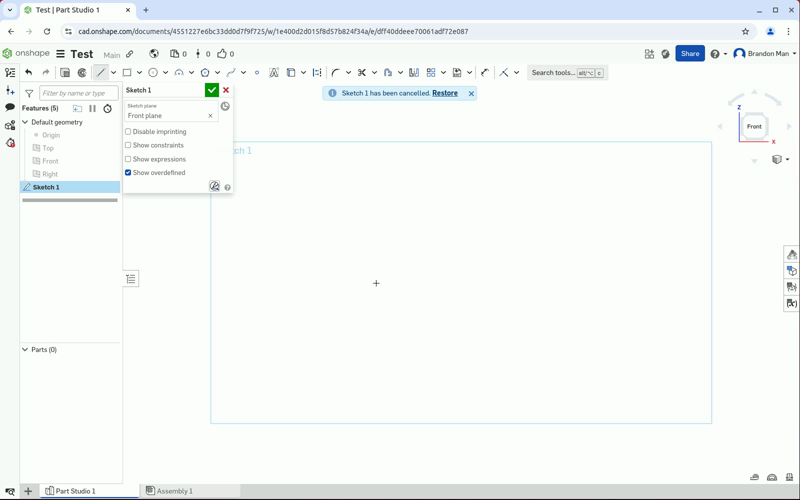
click(376, 282)
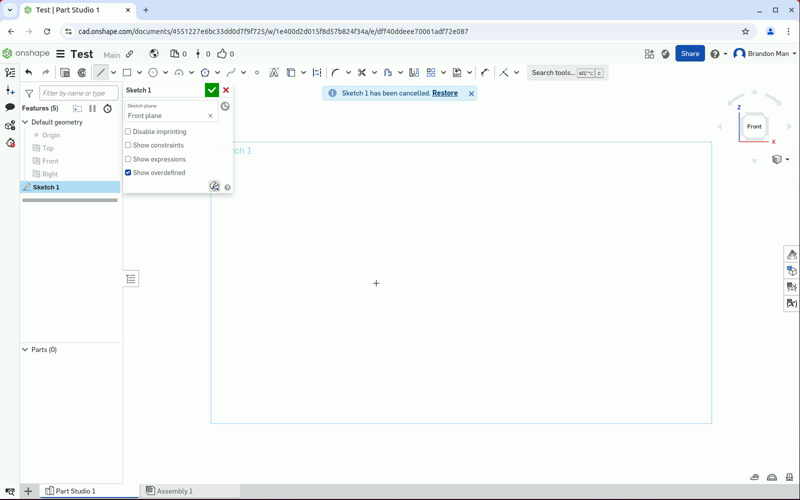
key_up(shift)
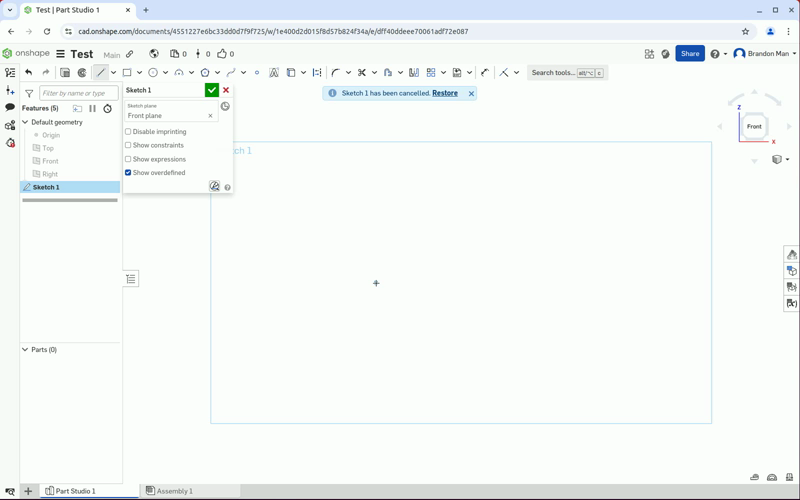
key_down(shift)
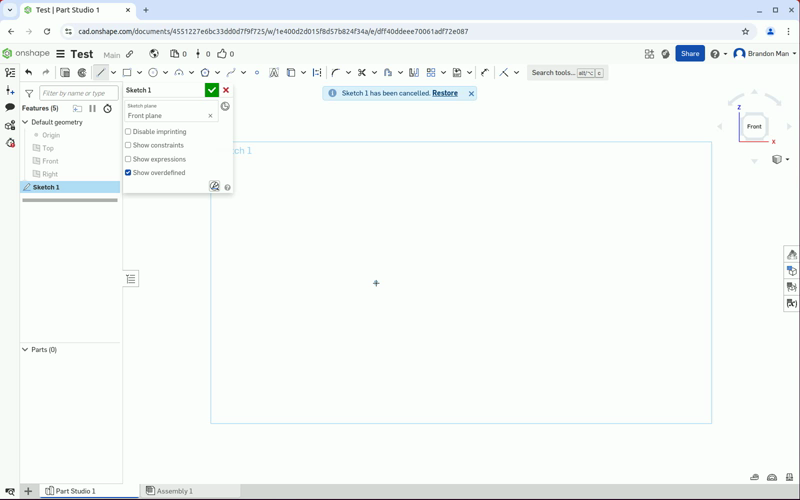
mouse_move(406, 282)
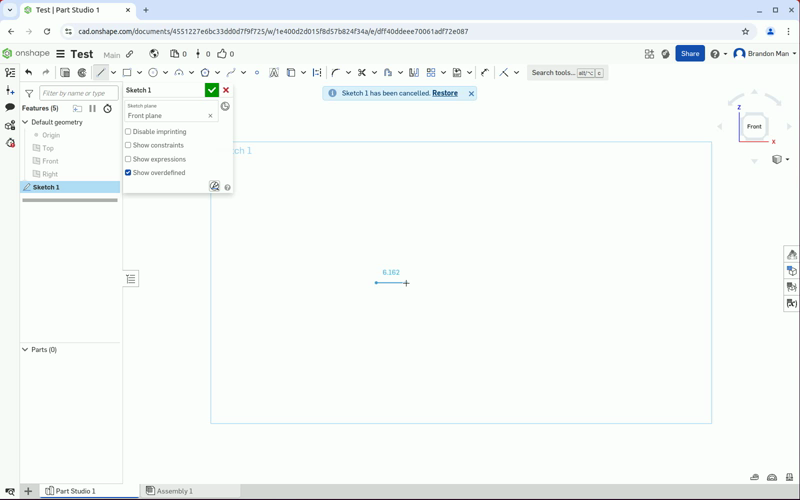
mouse_move(433, 282)
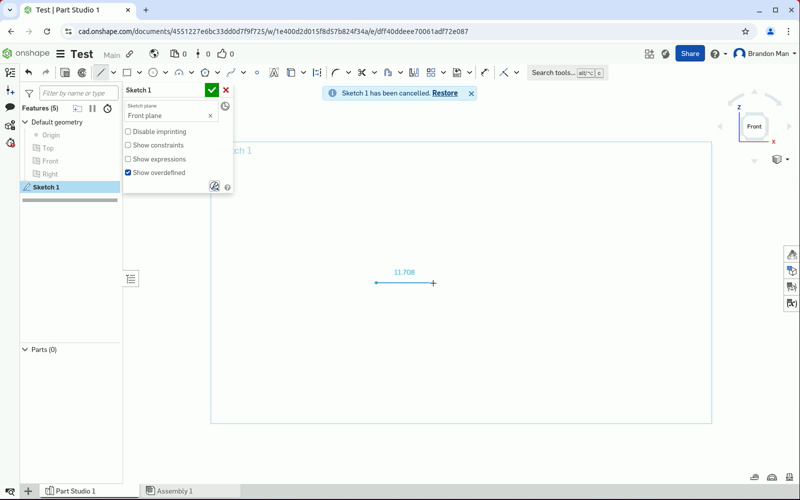
click(433, 282)
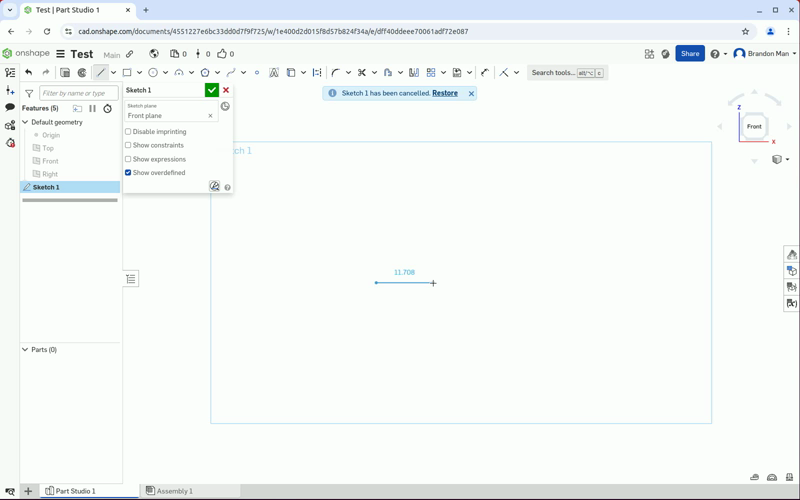
key_up(shift)
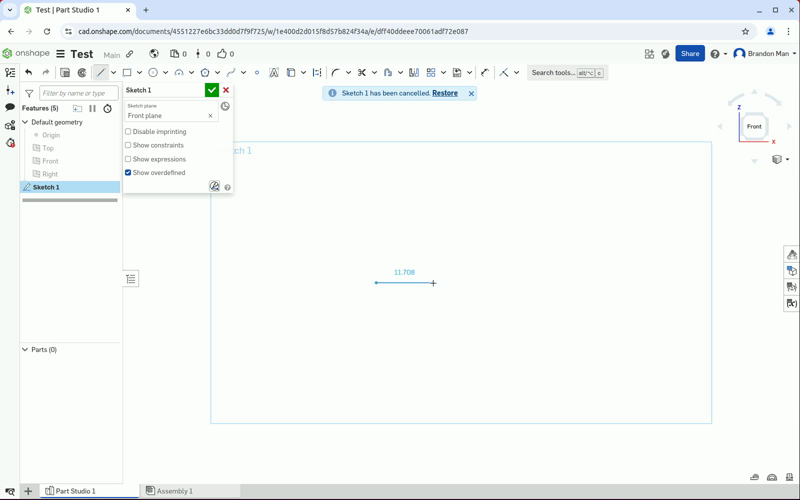
key_down(shift)
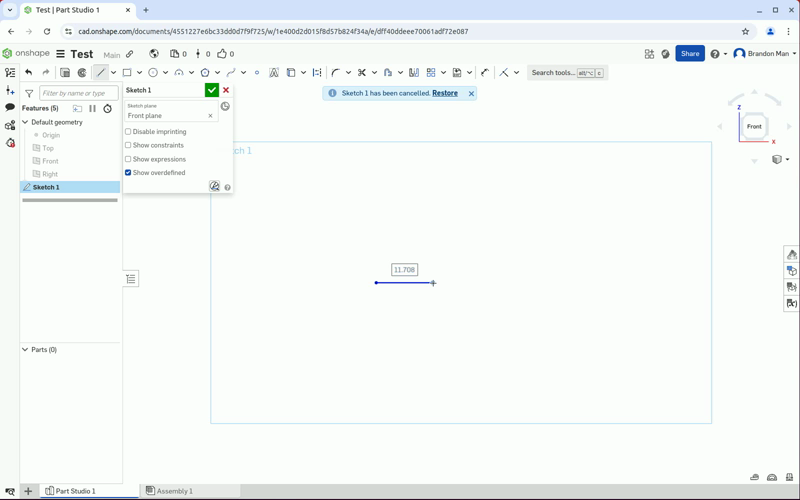
mouse_move(463, 282)
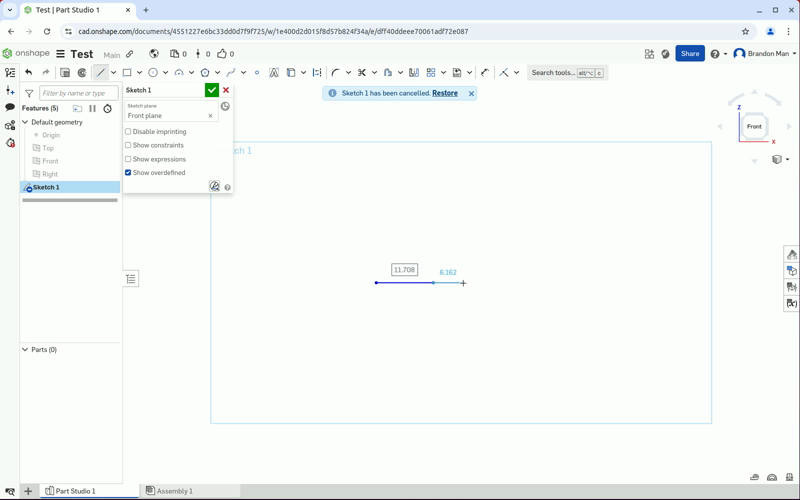
mouse_move(433, 226)
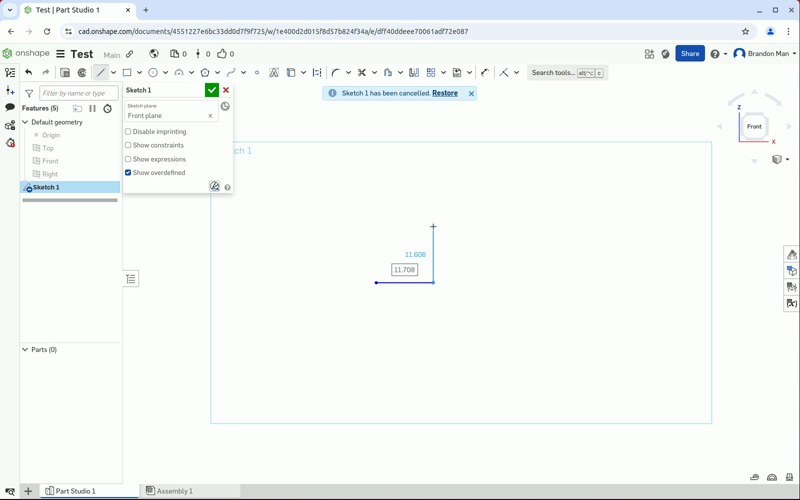
click(433, 226)
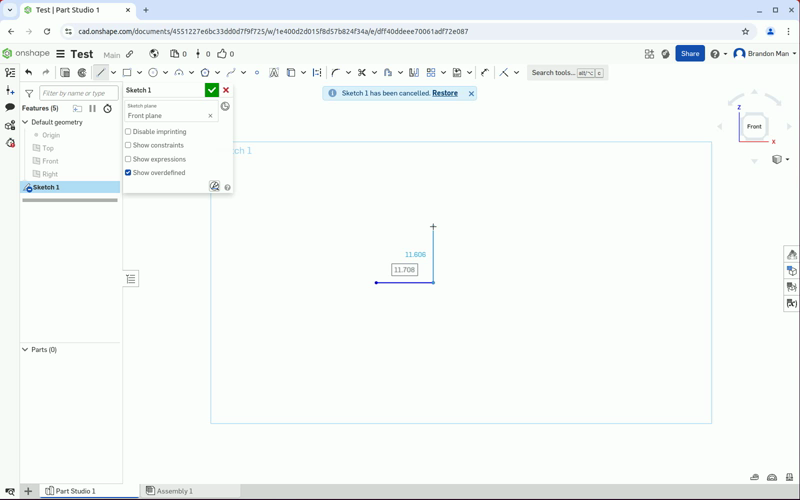
key_up(shift)
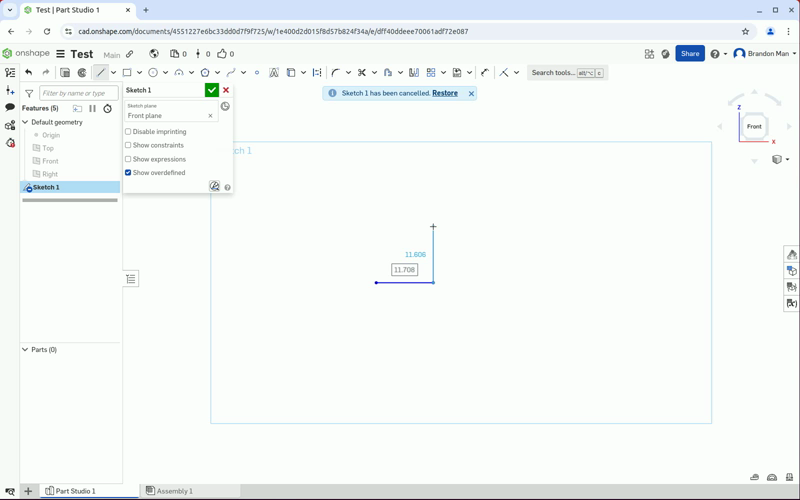
key_down(shift)
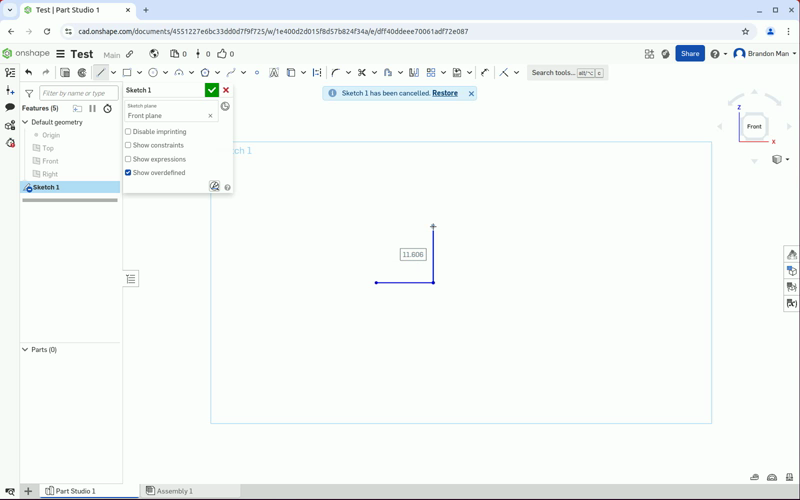
mouse_move(463, 226)
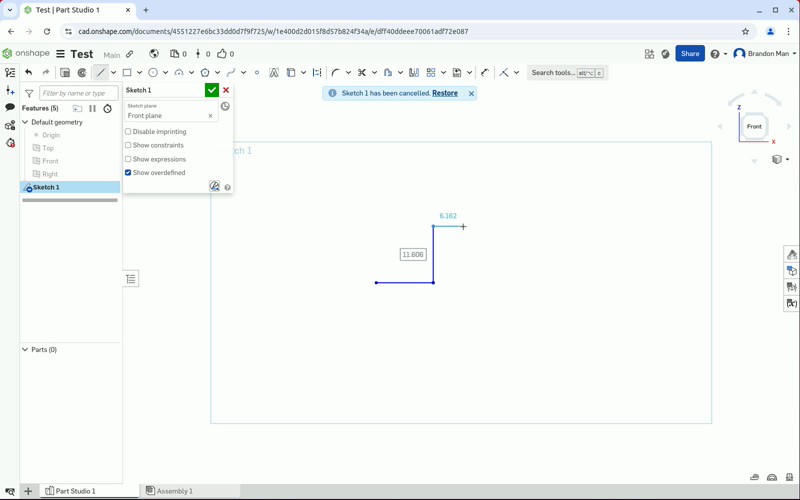
mouse_move(376, 226)
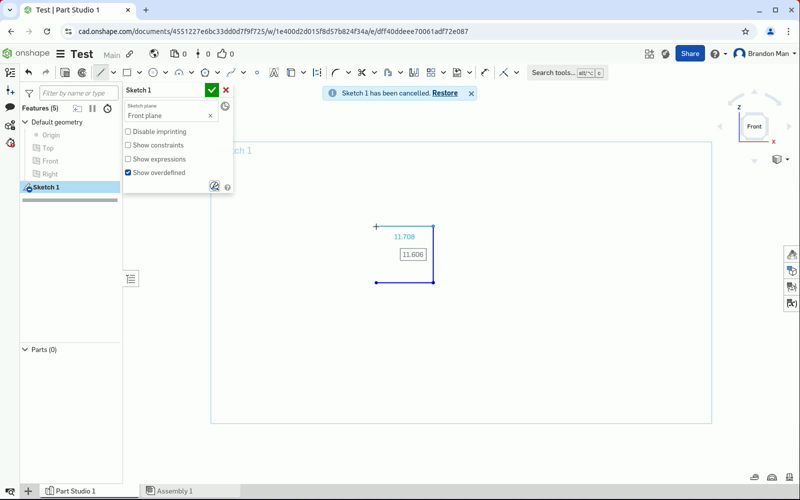
click(376, 226)
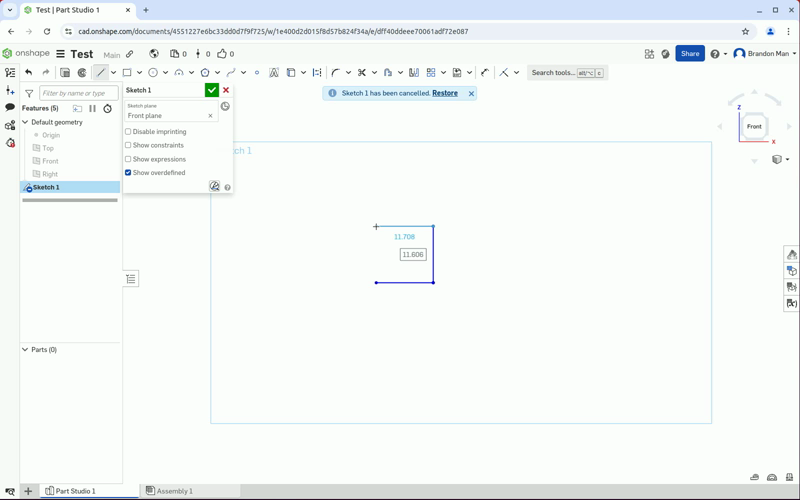
key_up(shift)
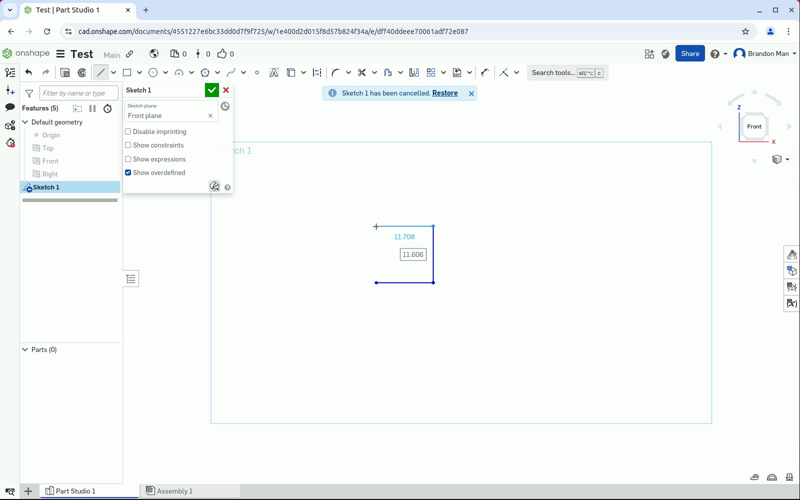
mouse_move(406, 226)
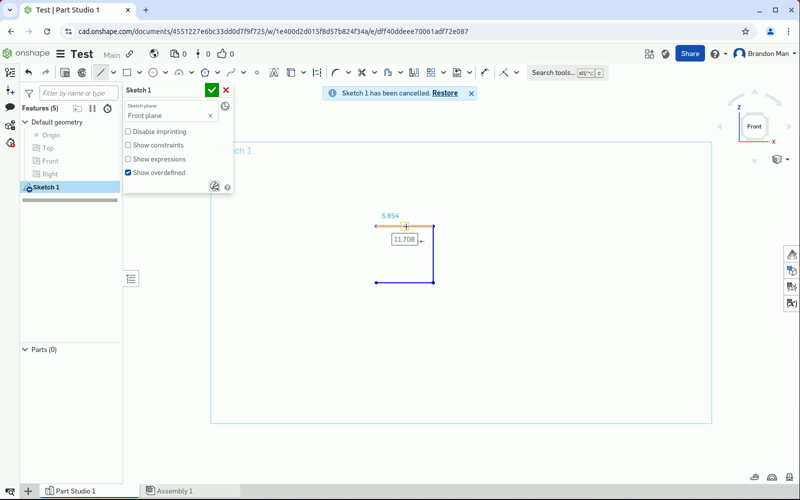
key_down(shift)
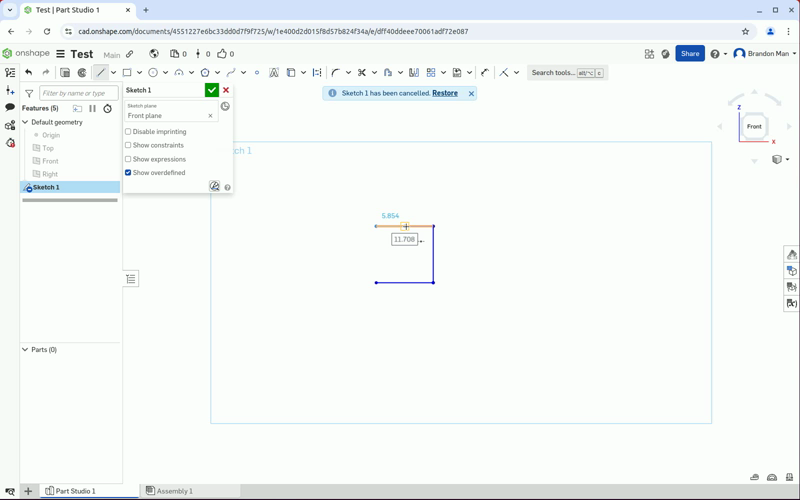
mouse_move(376, 282)
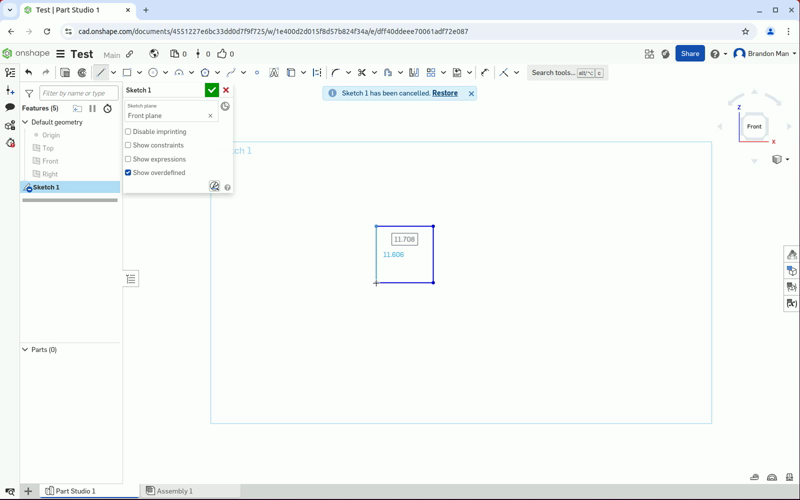
key_up(shift)
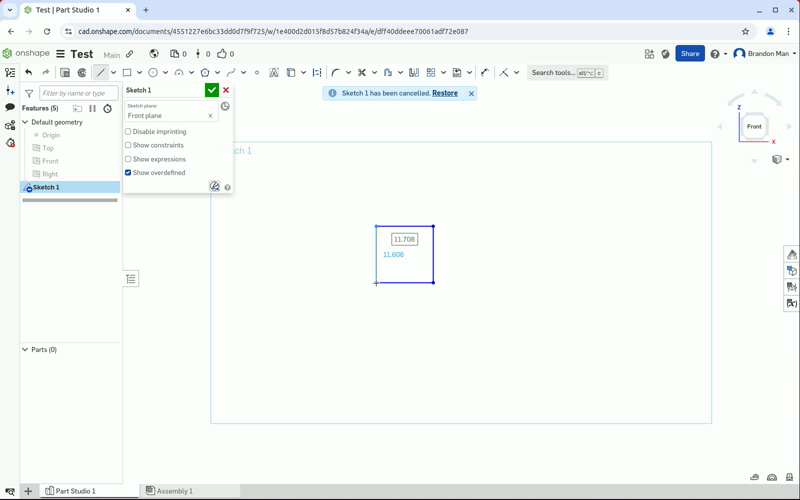
click(376, 282)
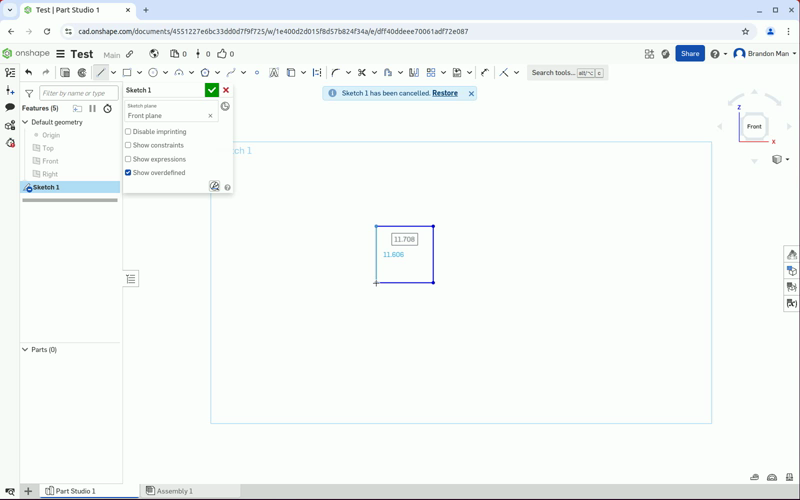
key(esc)
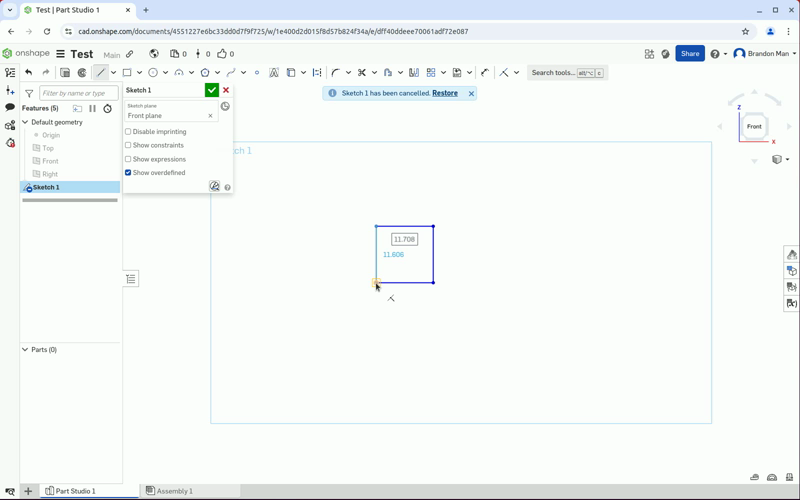
mouse_move(414, 237)
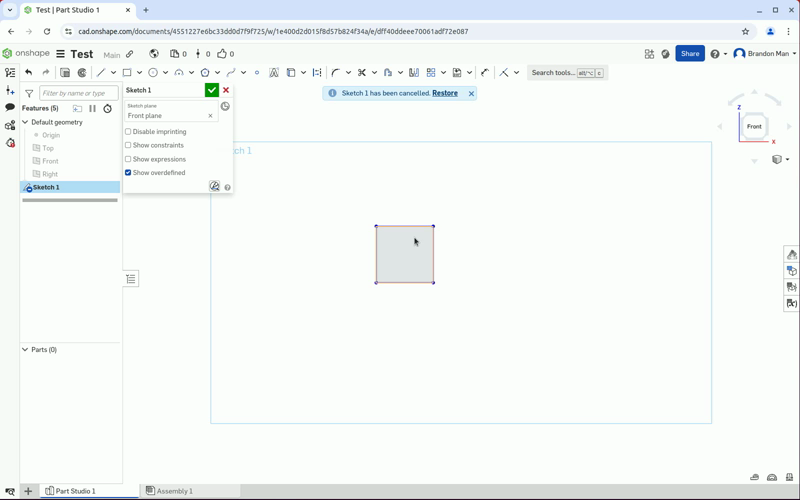
click(414, 237)
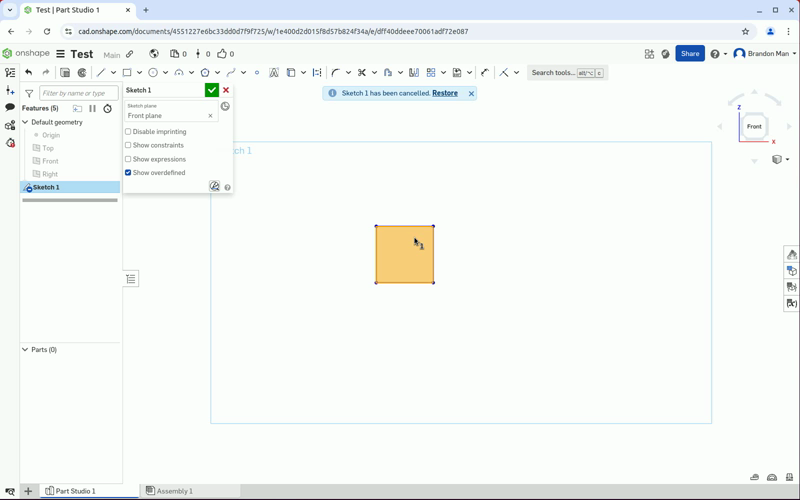
mouse_move(73, 352)
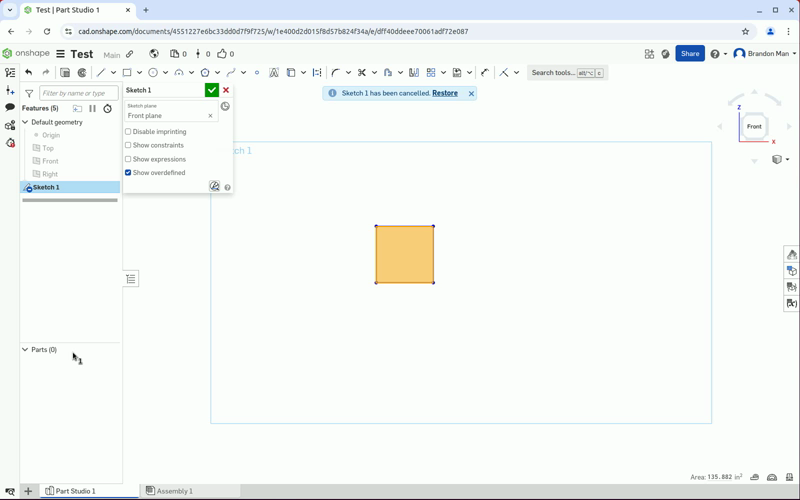
key(shift+y)
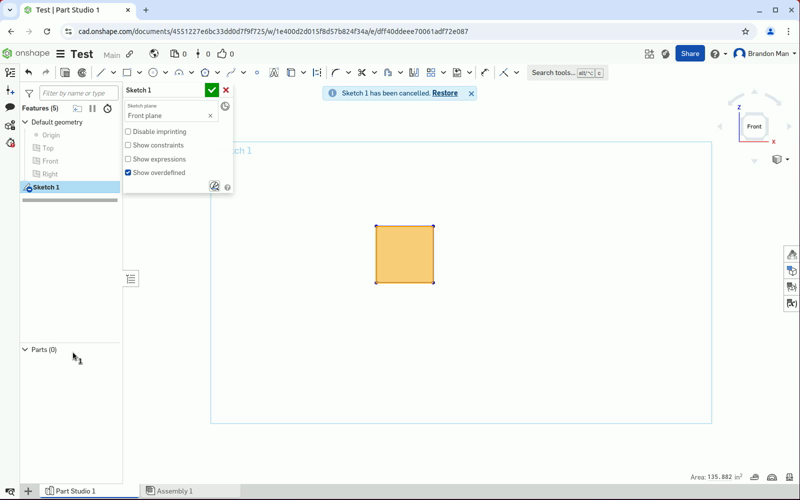
key(shift+e)
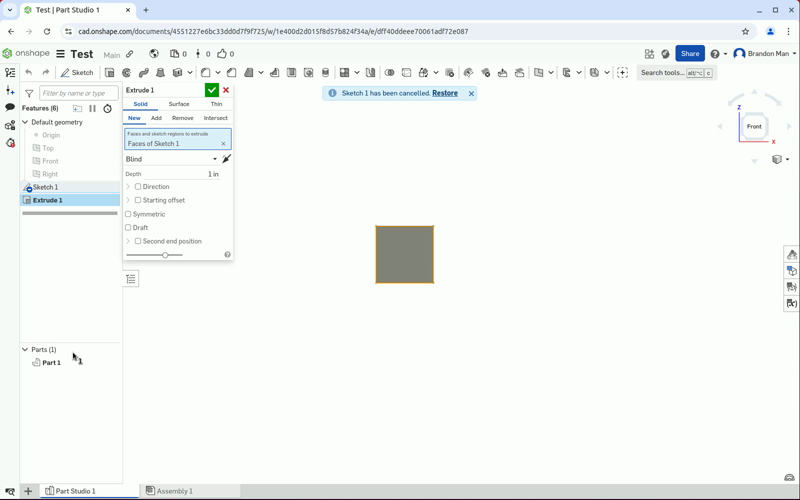
mouse_move(143, 106)
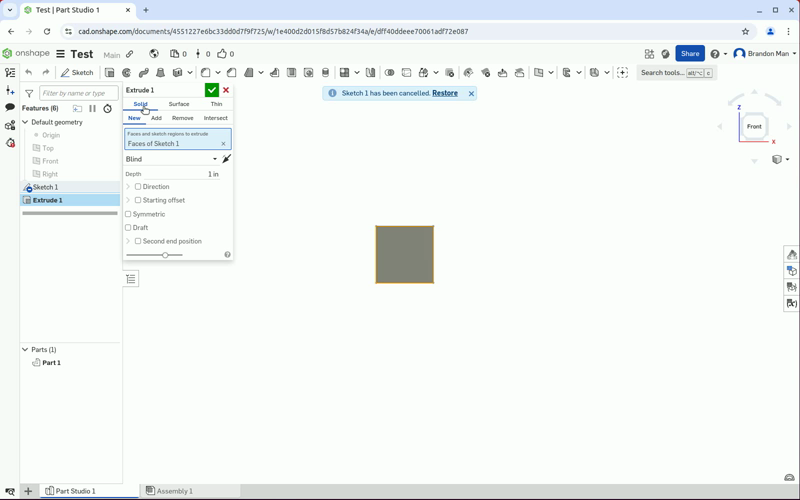
click(143, 106)
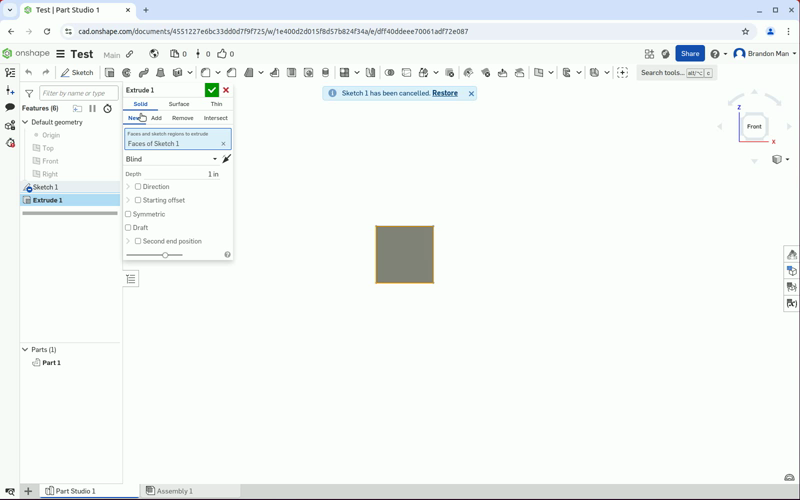
mouse_move(137, 120)
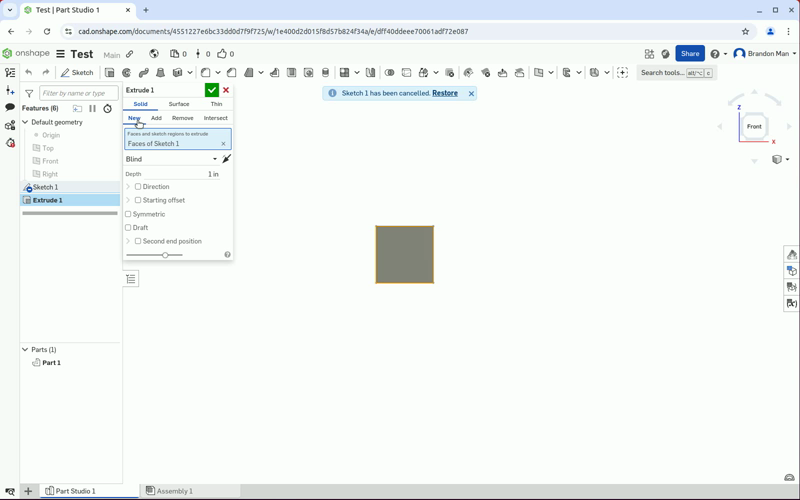
click(137, 120)
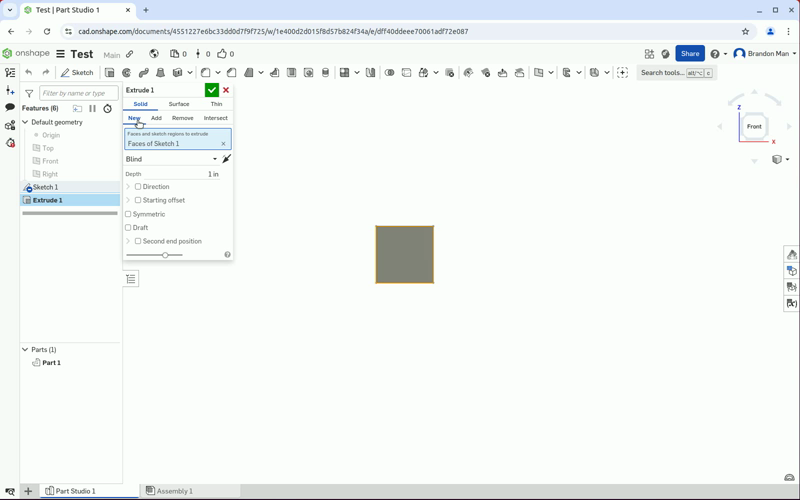
key(tab, 4)
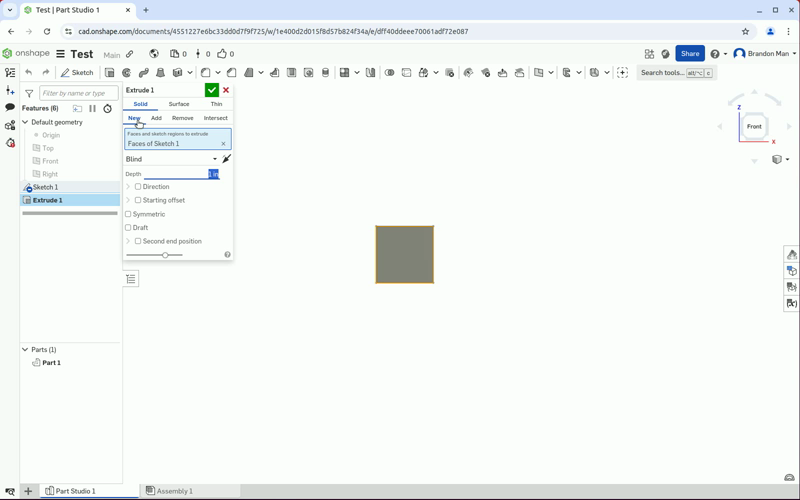
text(-5.777)
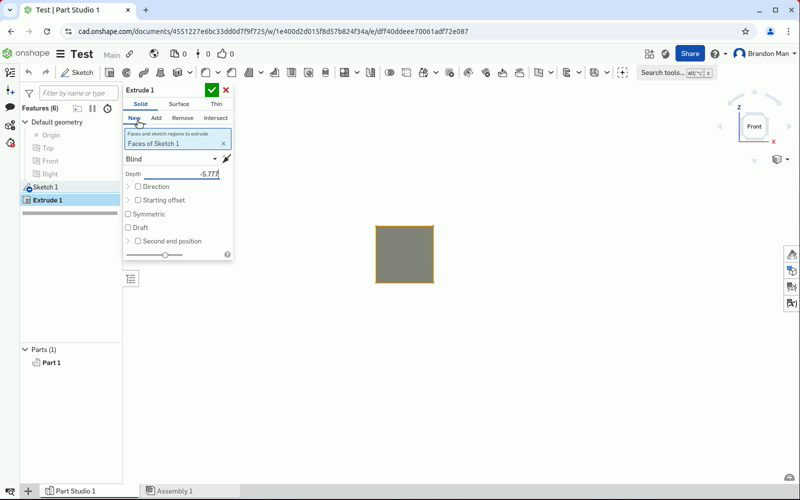
key(enter)
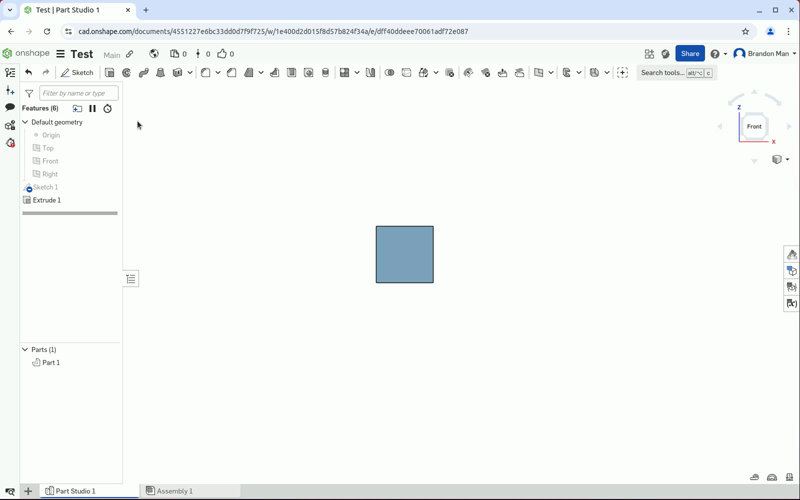
key(shift+h)
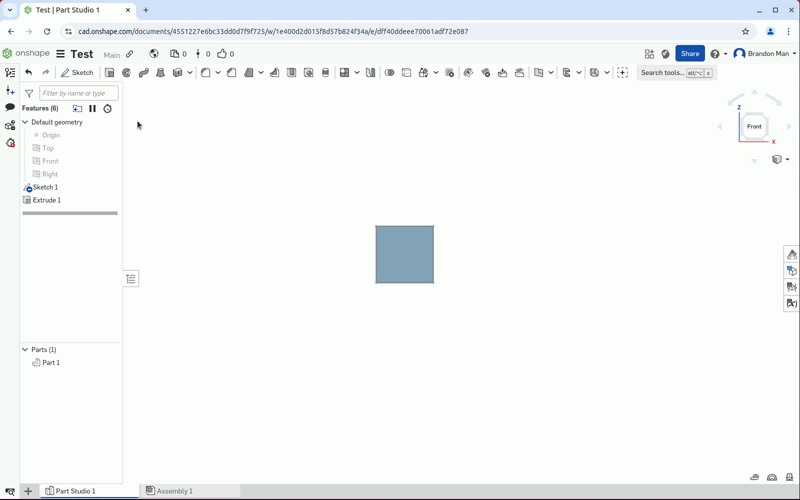
key(shift+h)
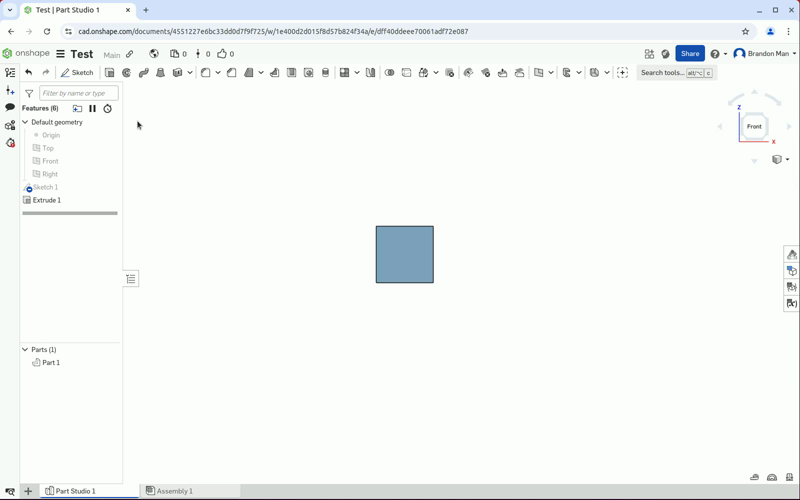
mouse_move(73, 189)
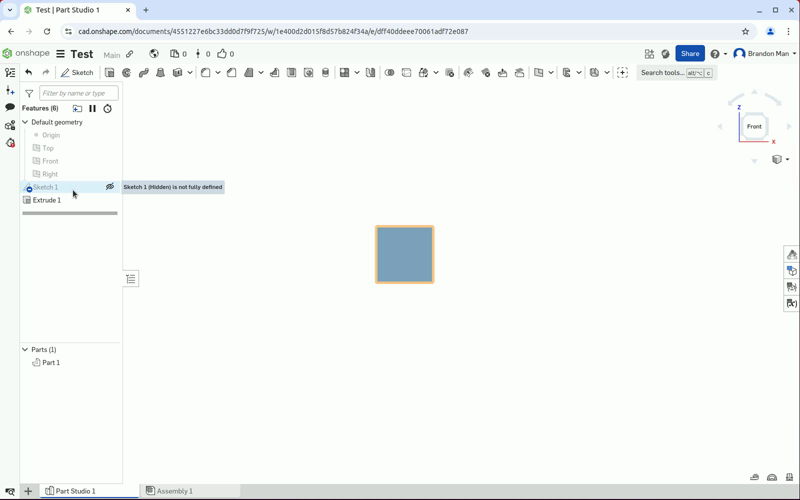
click(73, 189)
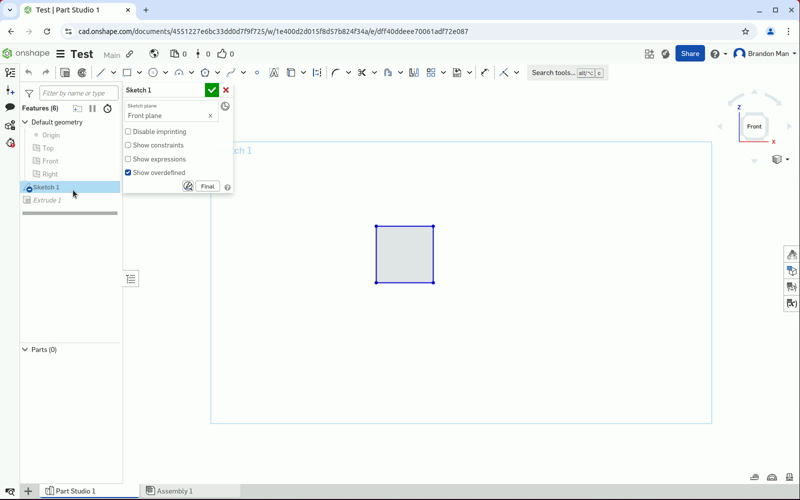
mouse_move(229, 92)
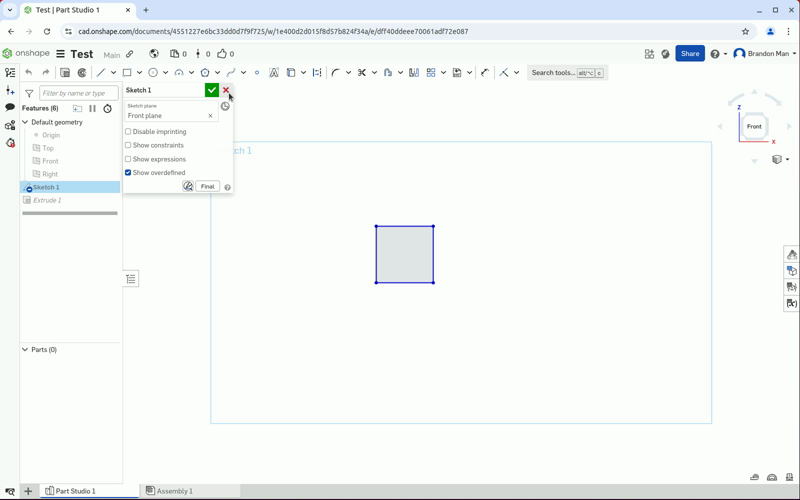
click(229, 92)
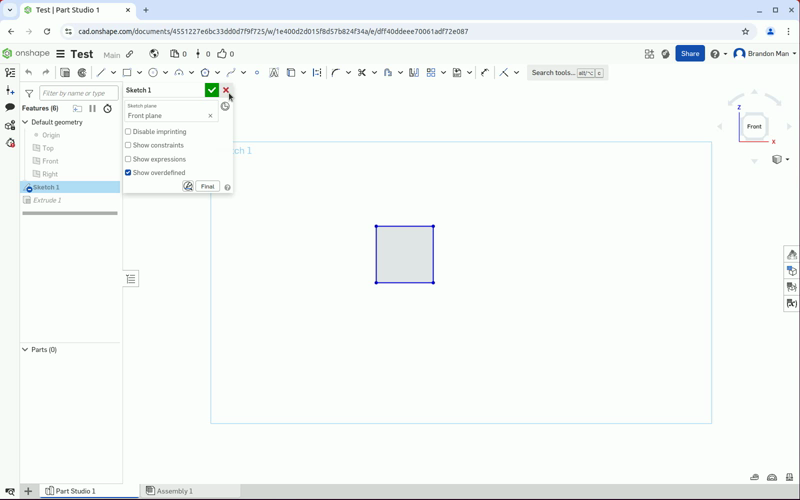
key(shift+s)
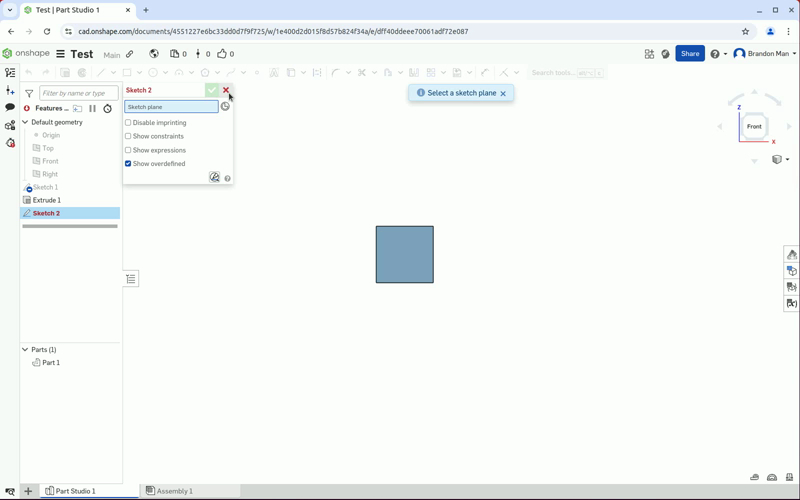
mouse_move(73, 163)
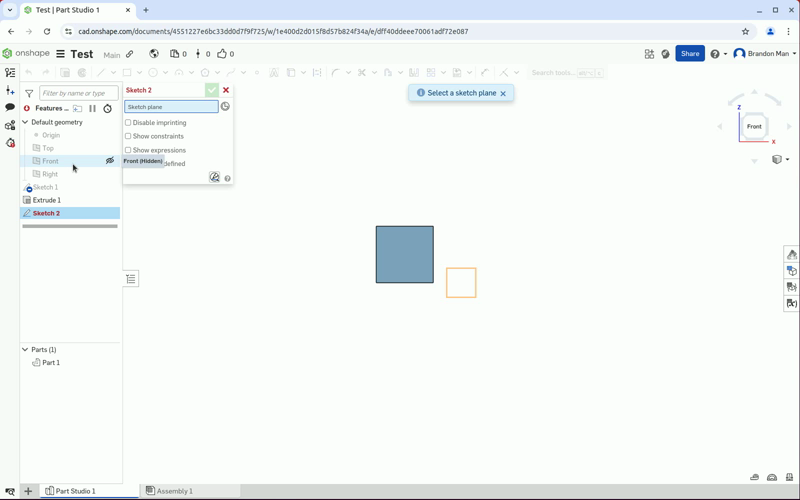
click(73, 163)
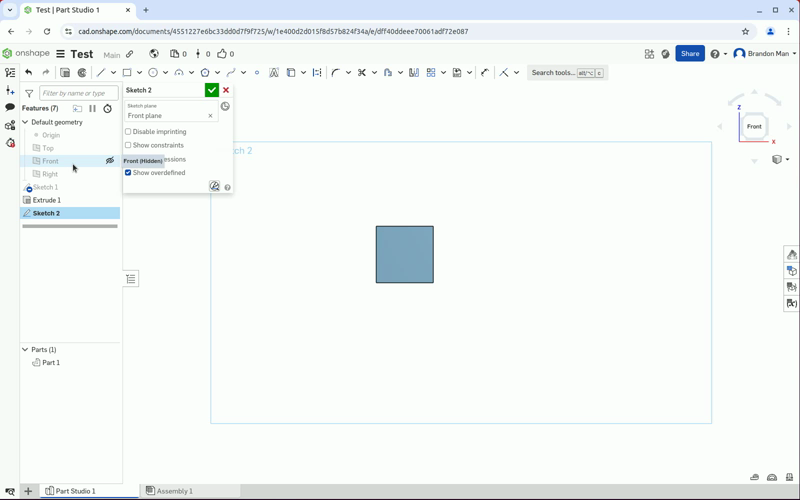
mouse_move(73, 352)
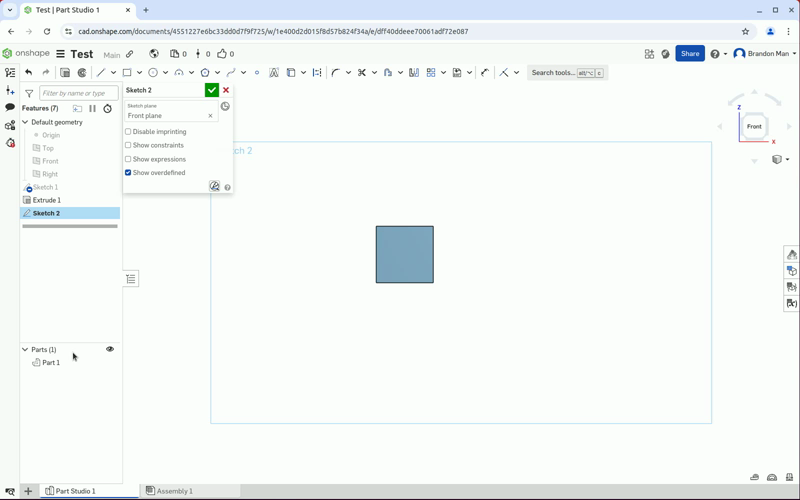
key(y)
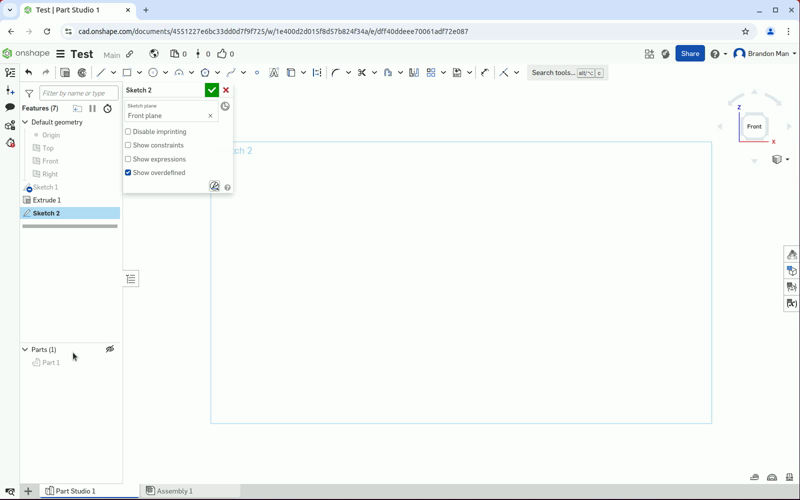
key(l)
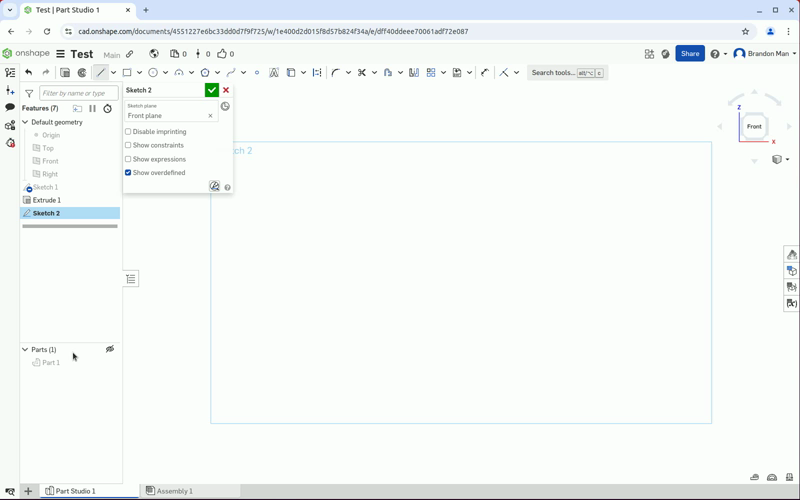
key_down(shift)
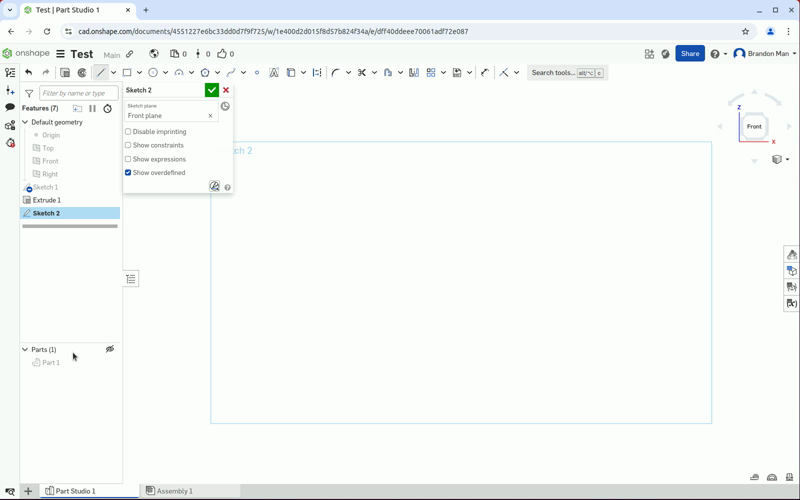
mouse_move(489, 282)
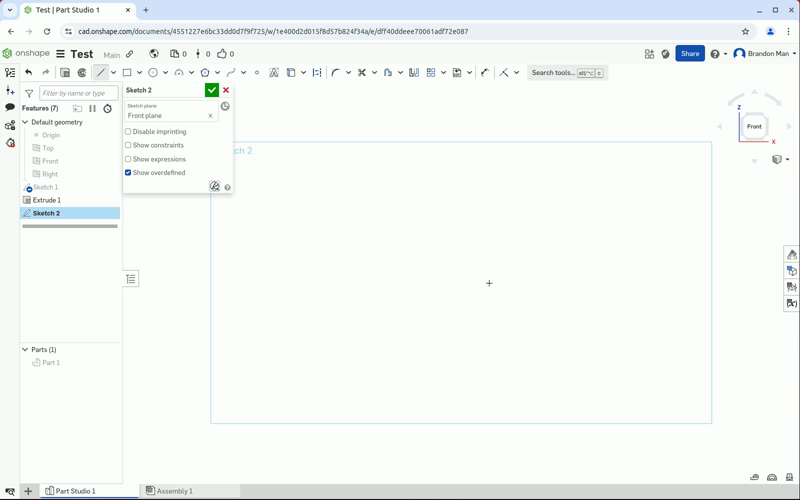
click(489, 282)
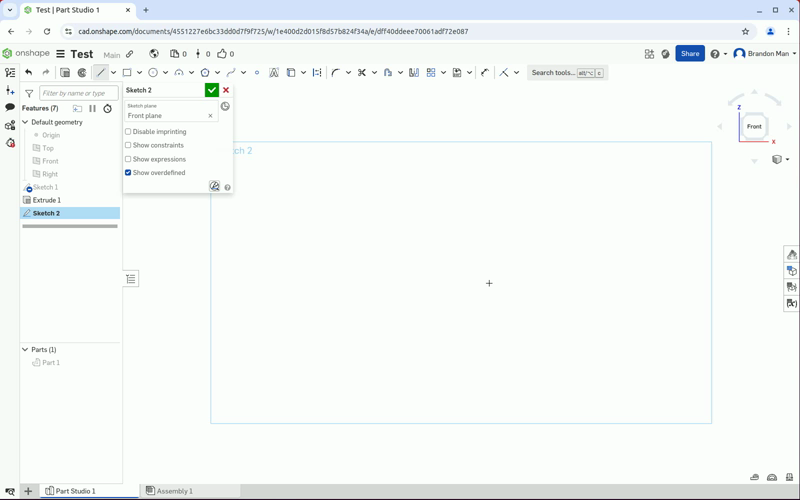
key_up(shift)
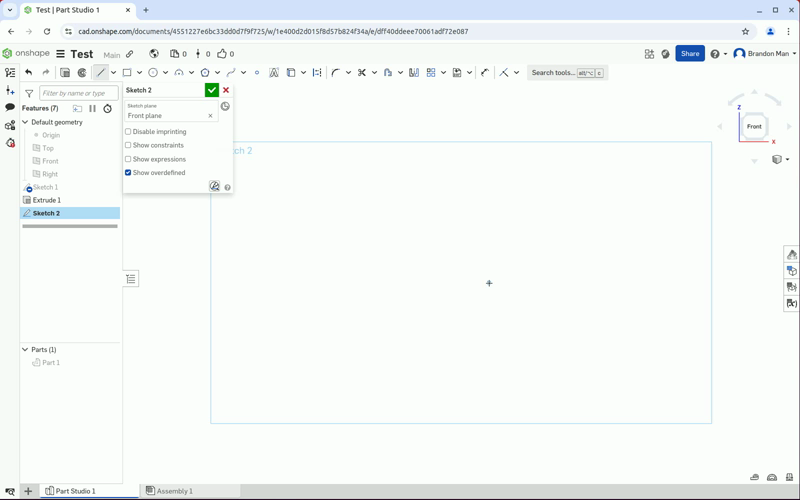
key_down(shift)
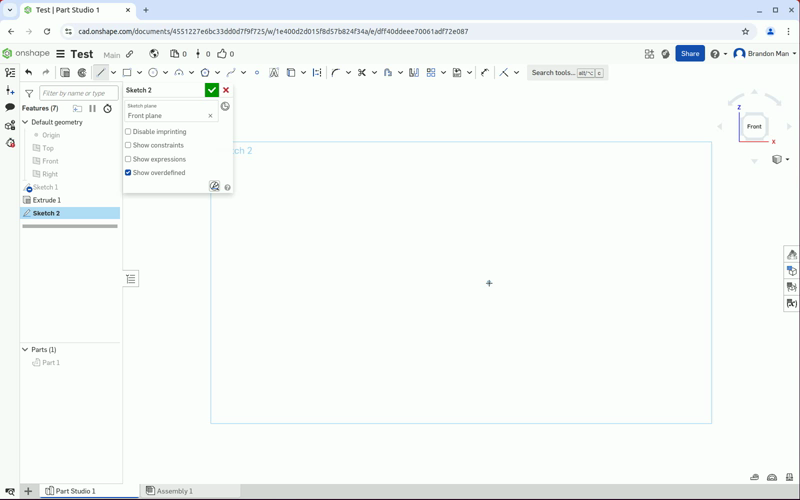
mouse_move(519, 282)
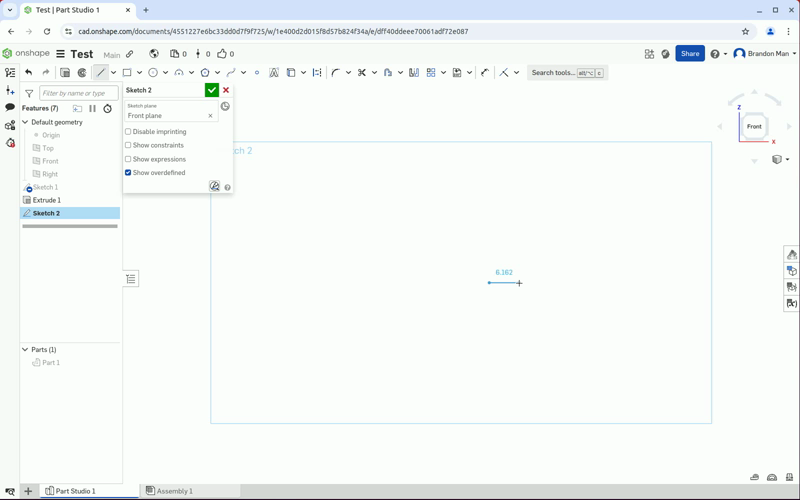
mouse_move(545, 282)
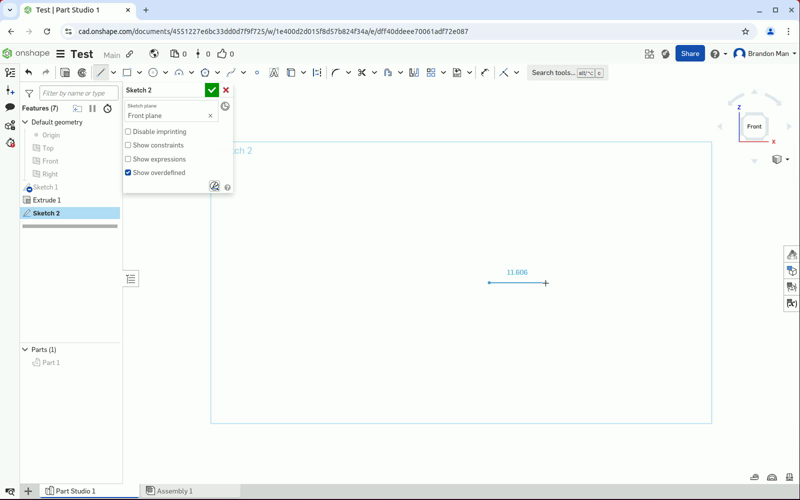
click(545, 282)
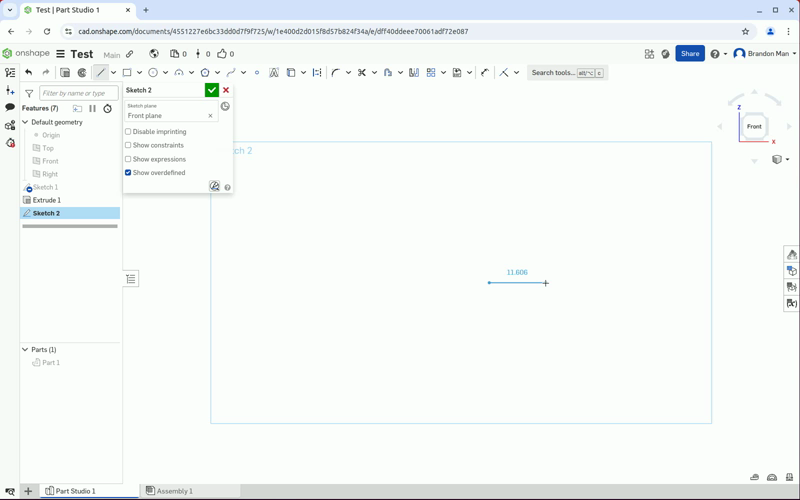
key_up(shift)
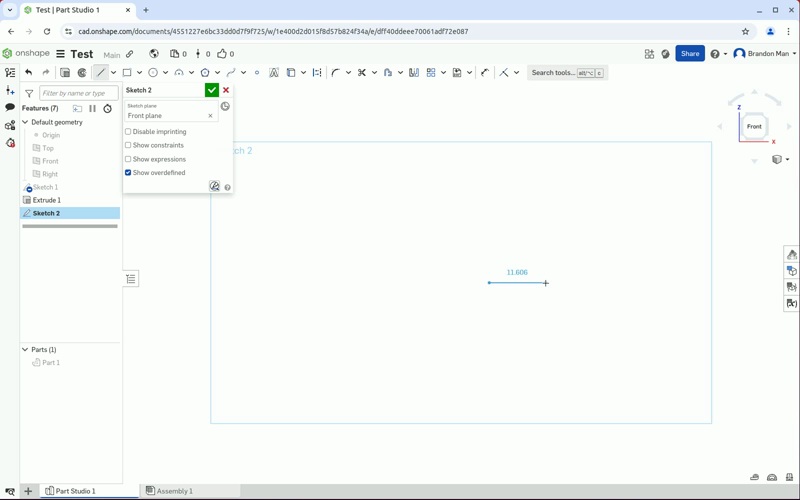
key_down(shift)
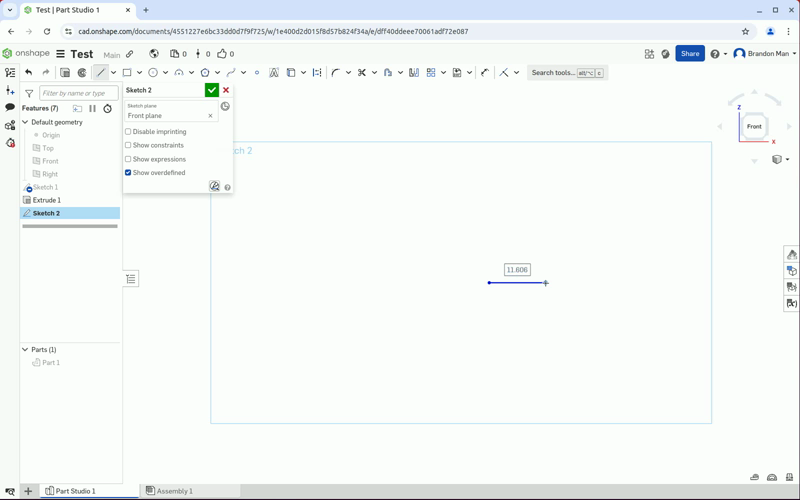
mouse_move(545, 170)
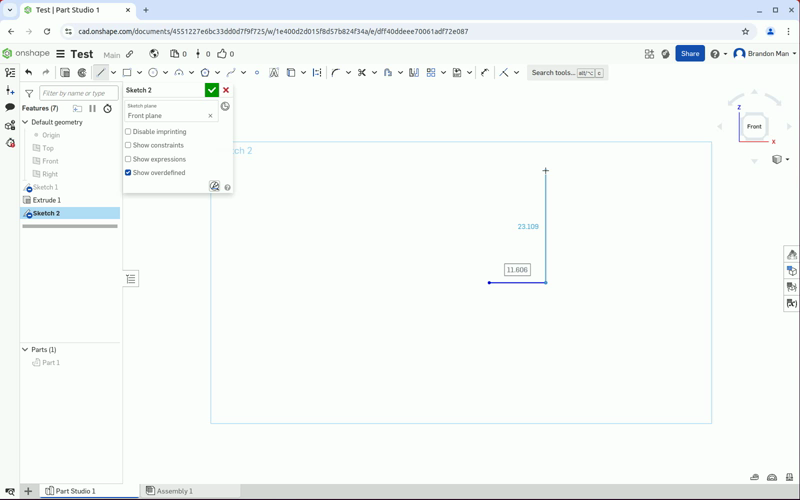
click(545, 170)
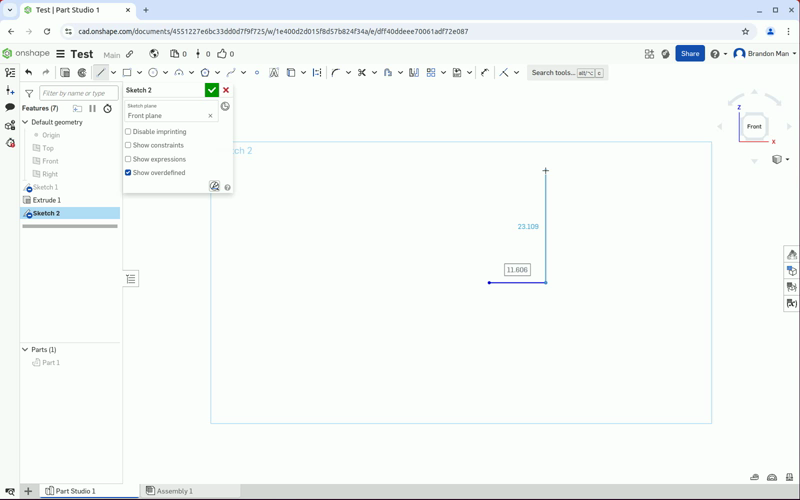
key_up(shift)
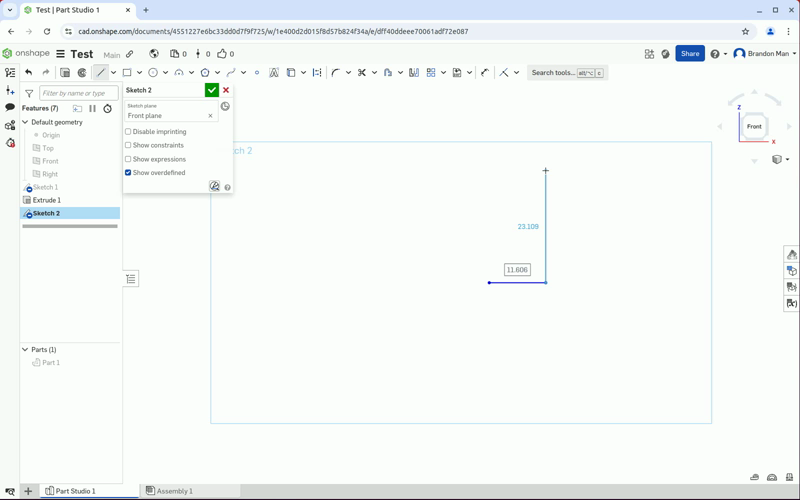
key_down(shift)
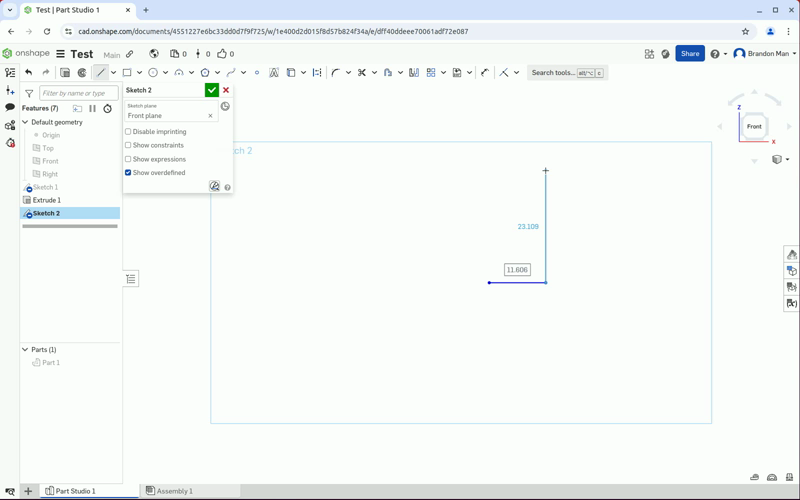
mouse_move(575, 170)
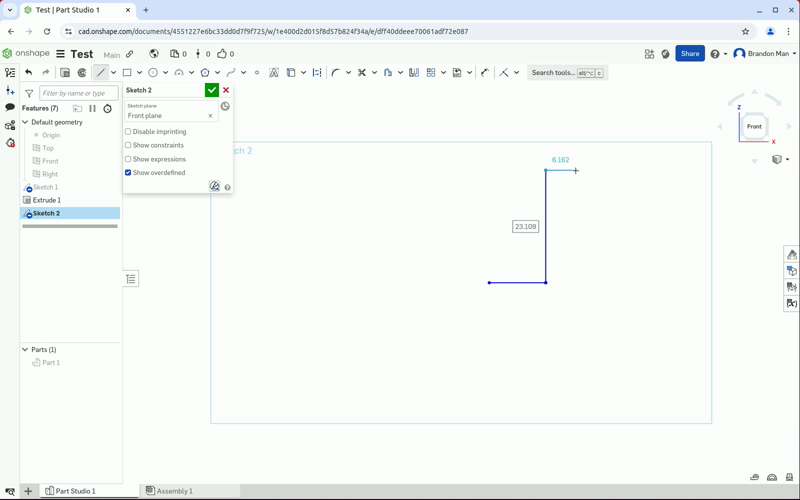
mouse_move(489, 170)
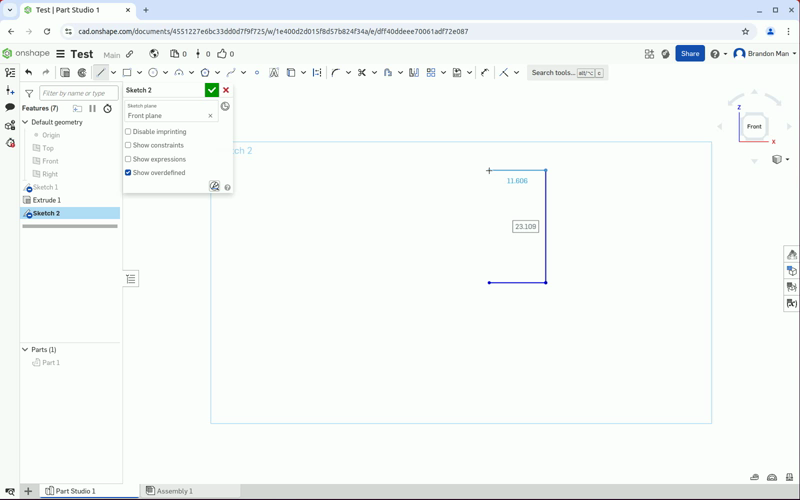
click(489, 170)
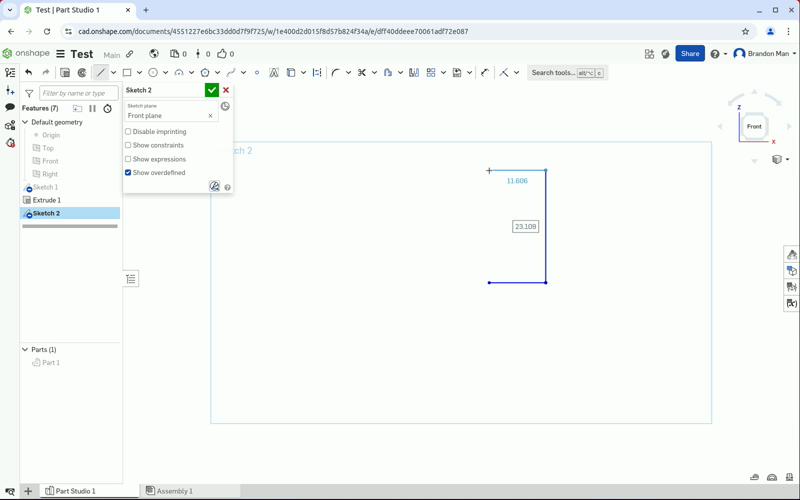
key_up(shift)
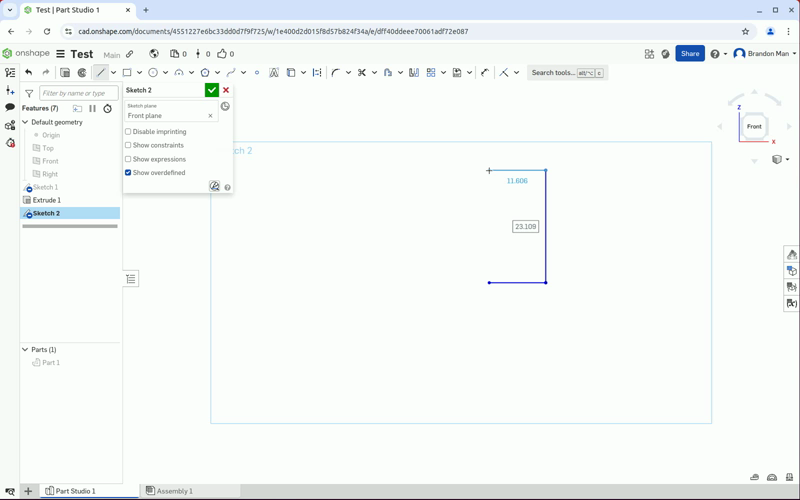
key_down(shift)
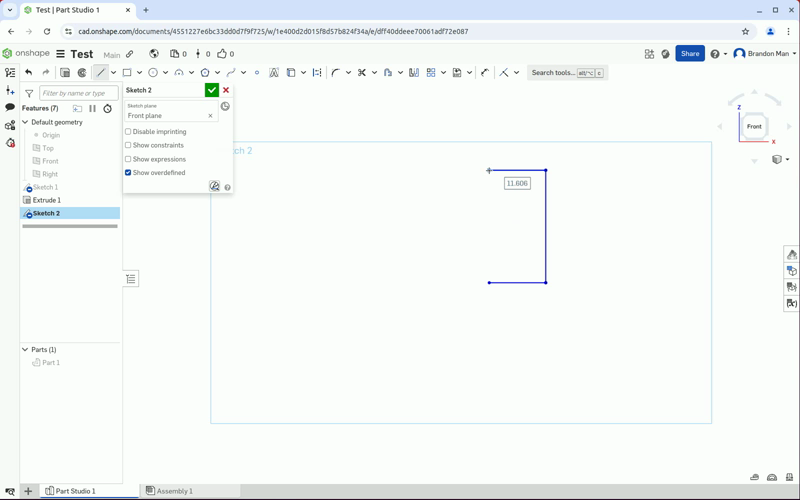
mouse_move(519, 170)
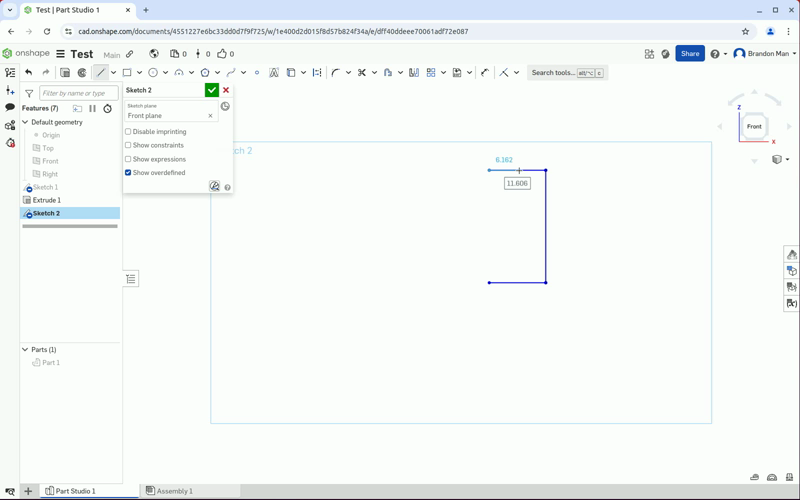
mouse_move(489, 226)
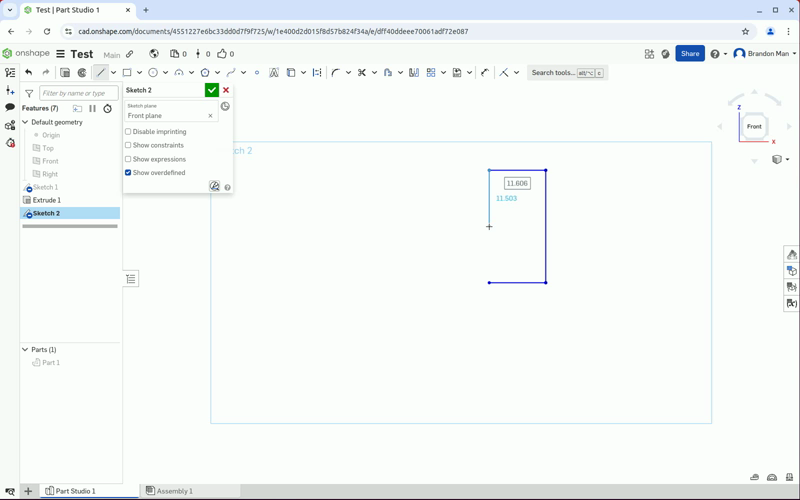
click(489, 226)
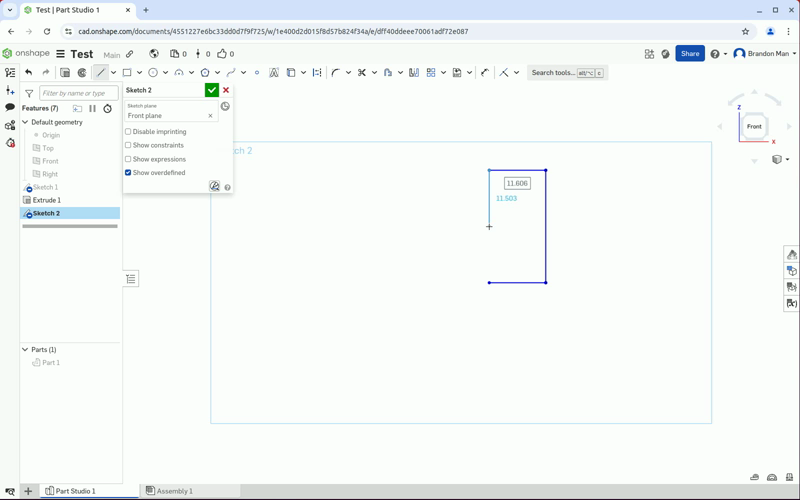
key_up(shift)
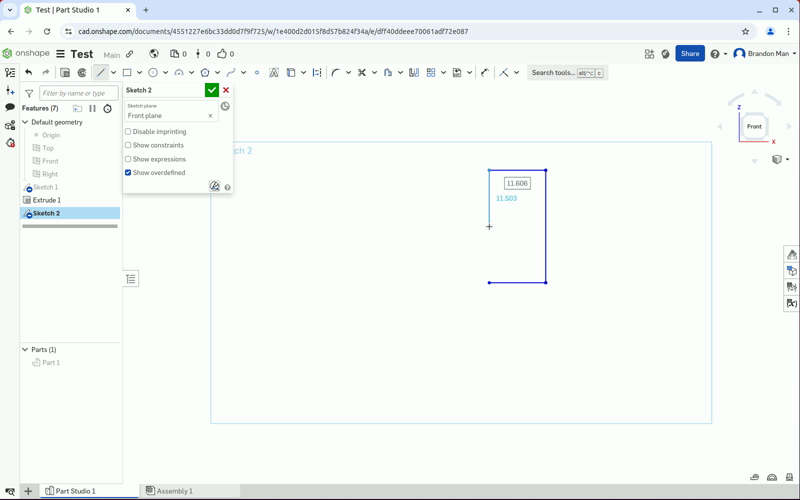
mouse_move(519, 226)
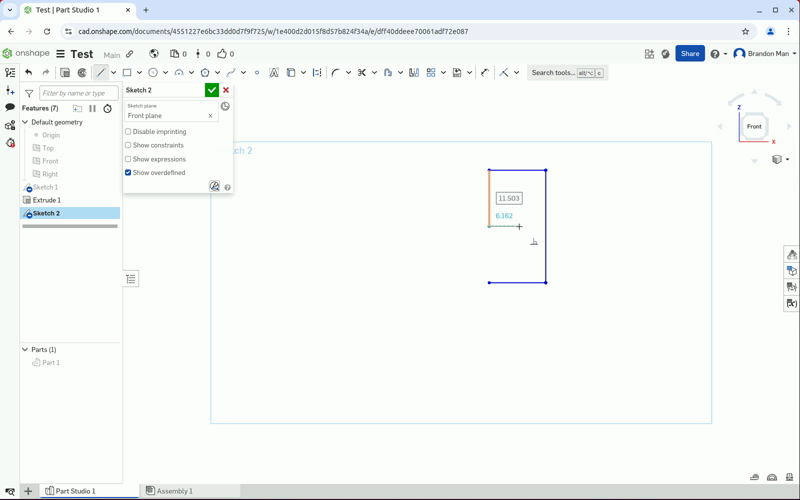
key_down(shift)
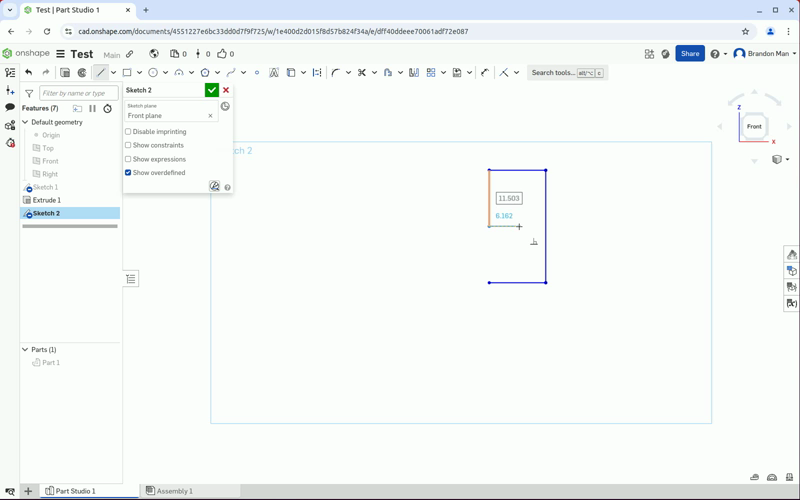
mouse_move(489, 282)
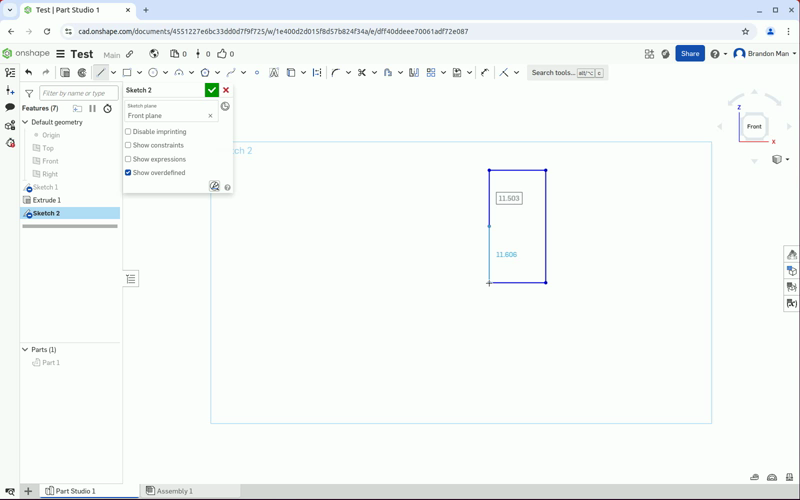
key_up(shift)
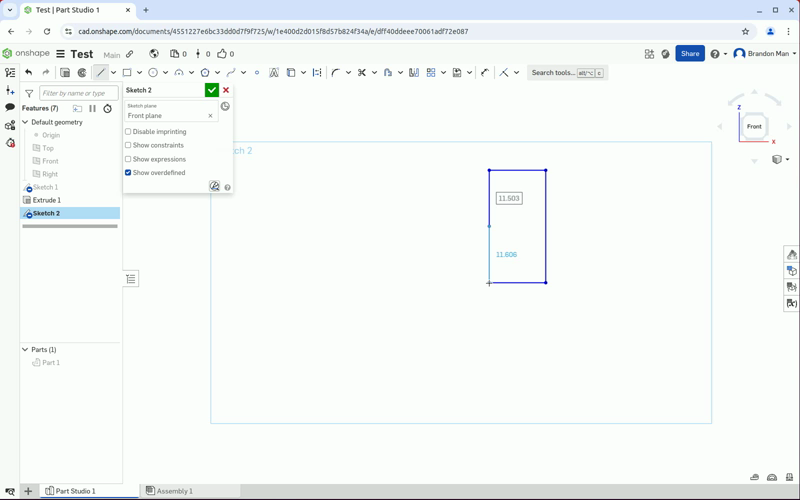
click(489, 282)
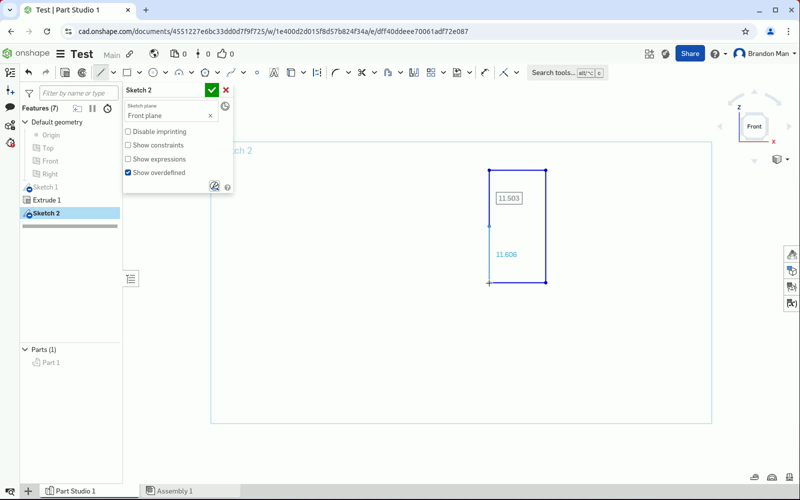
key(esc)
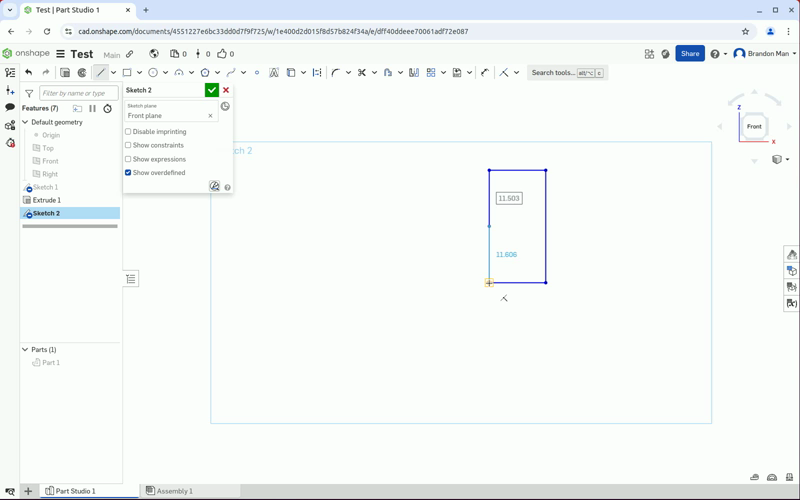
mouse_move(540, 274)
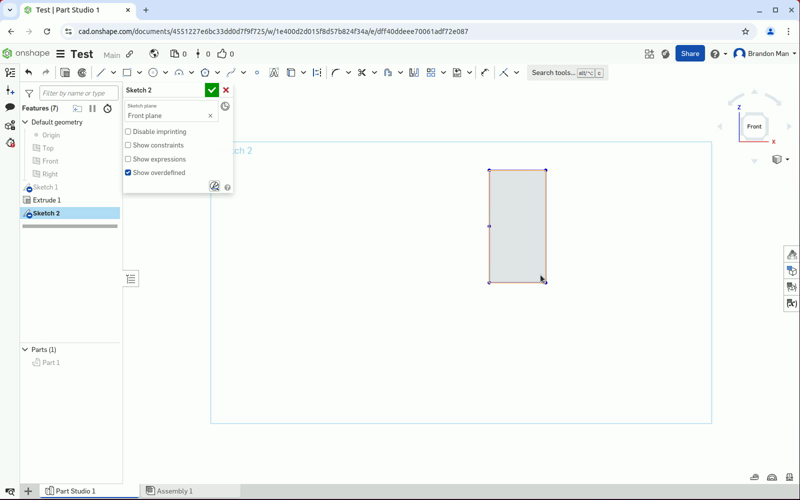
click(540, 274)
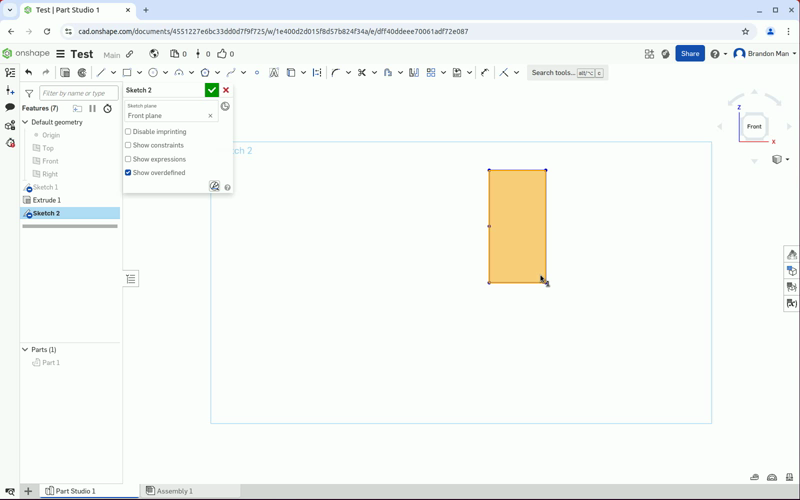
mouse_move(73, 352)
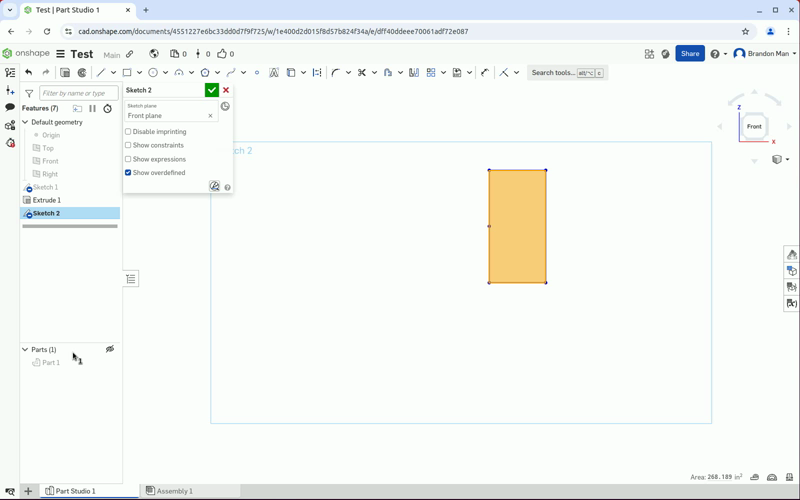
key(shift+y)
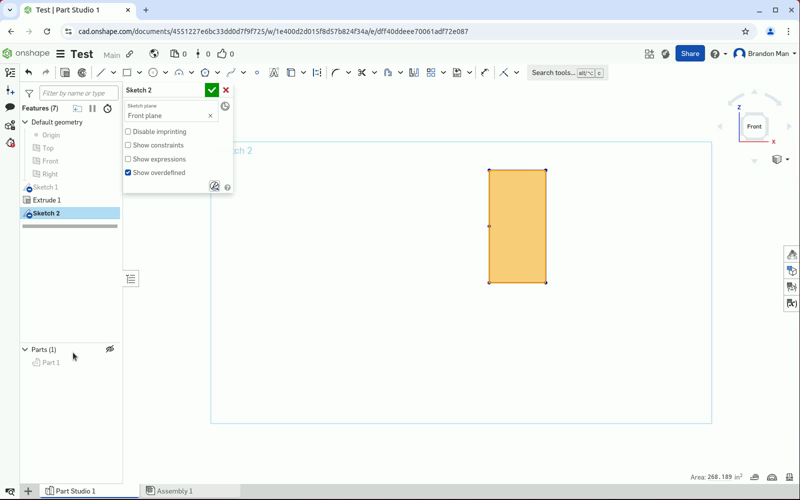
key(shift+e)
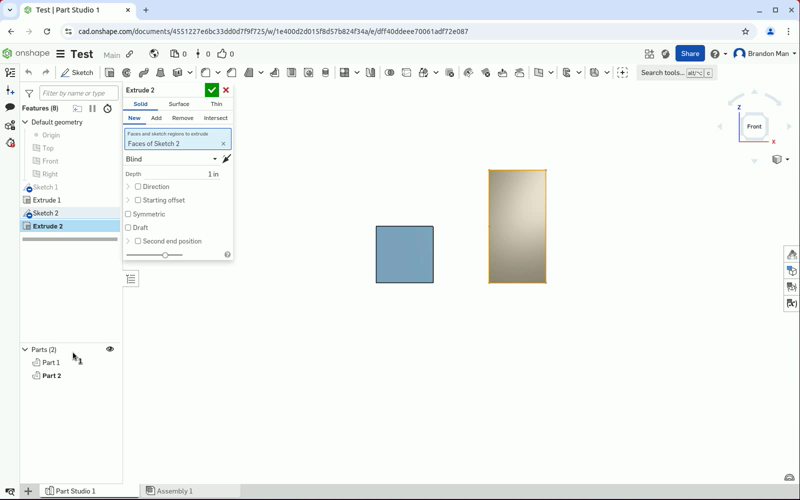
mouse_move(143, 106)
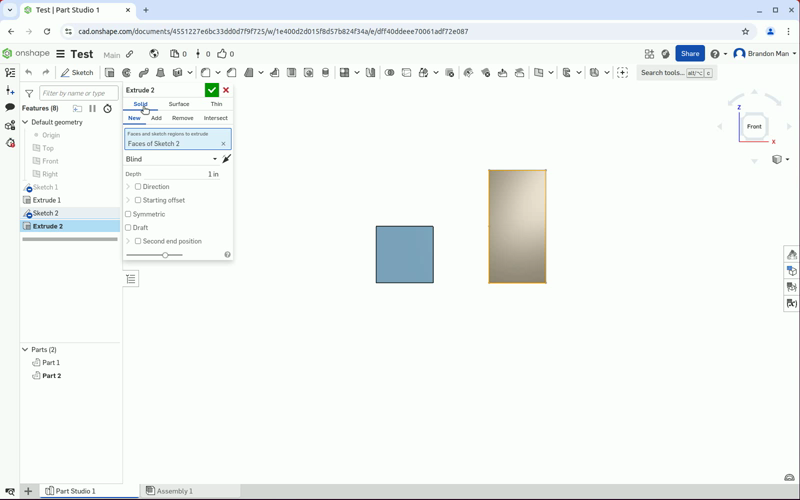
click(143, 106)
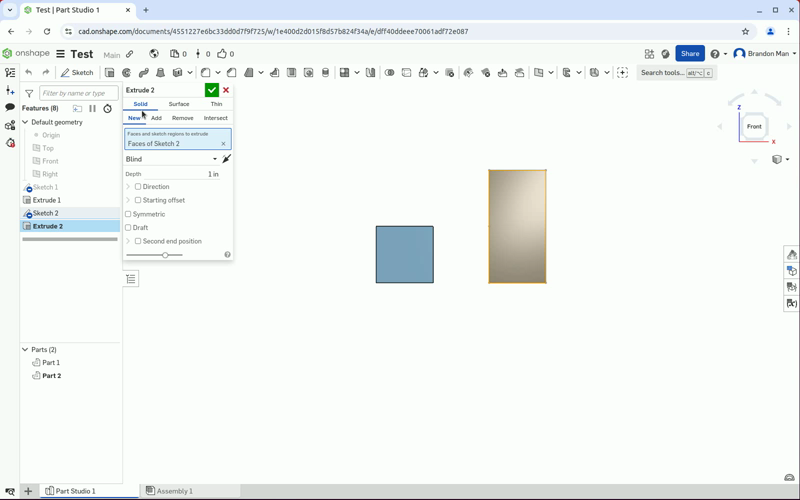
mouse_move(137, 120)
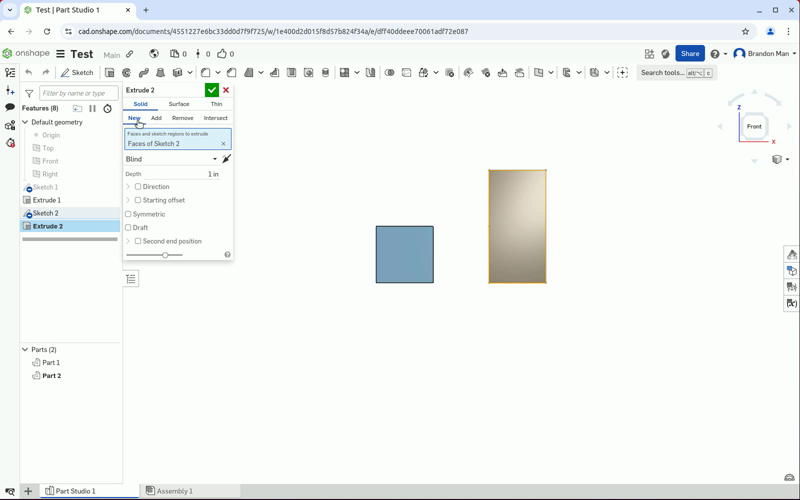
click(137, 120)
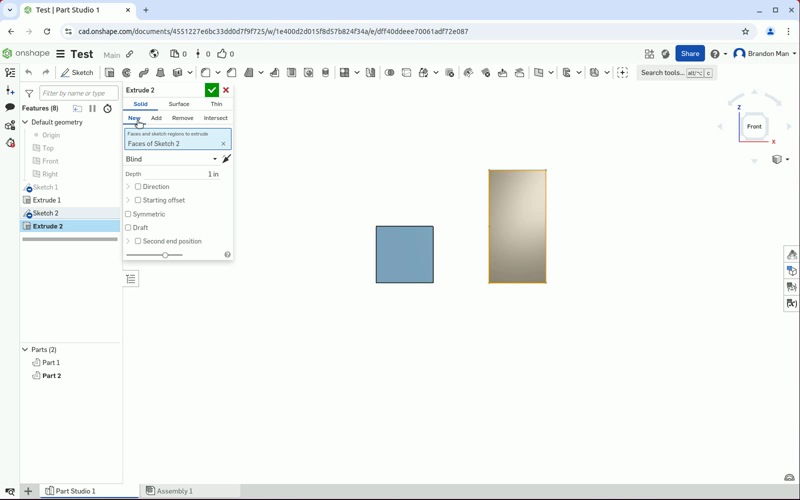
key(tab, 4)
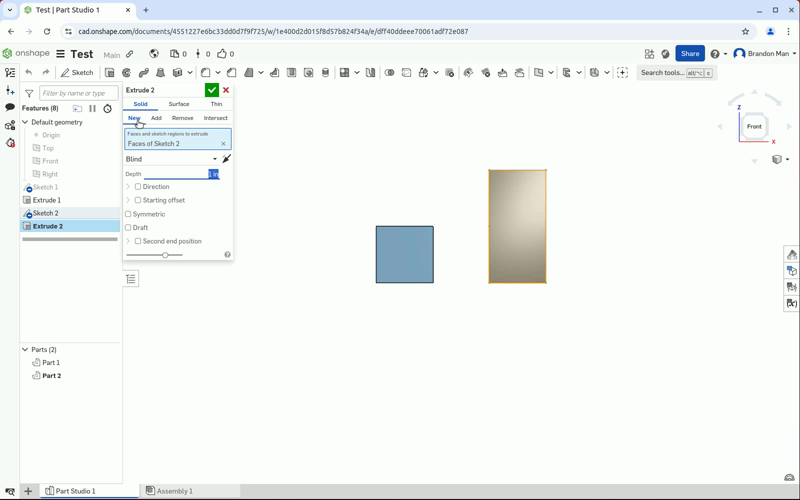
text(-5.777)
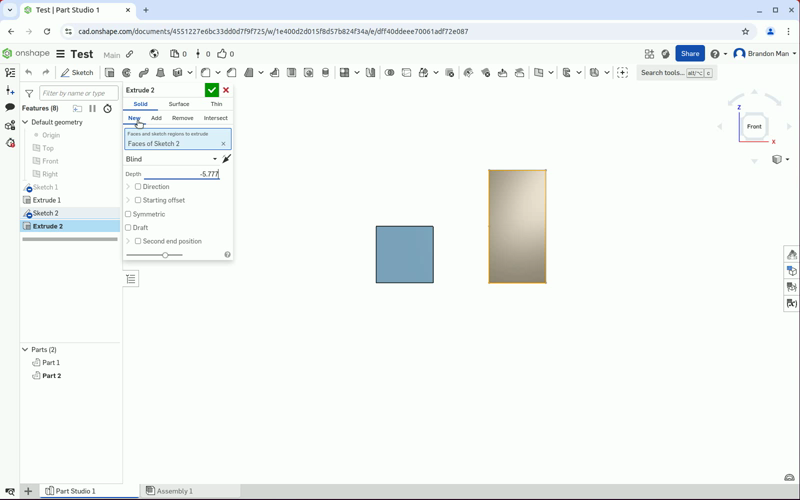
key(enter)
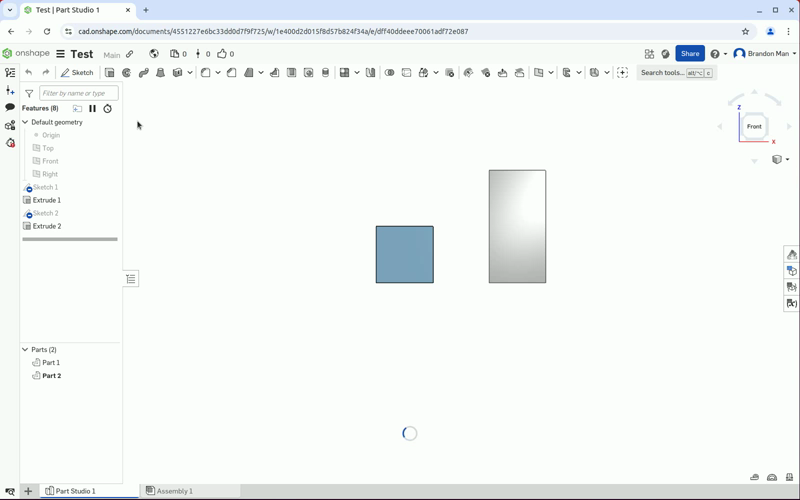
key(shift+h)
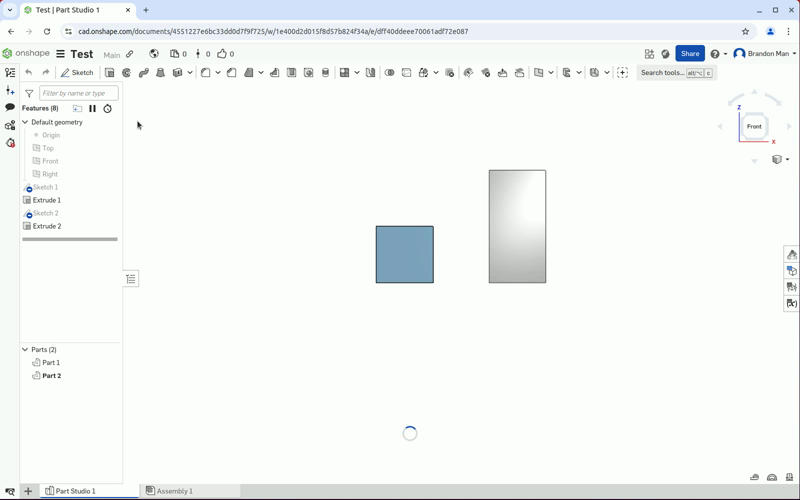
key(shift+h)
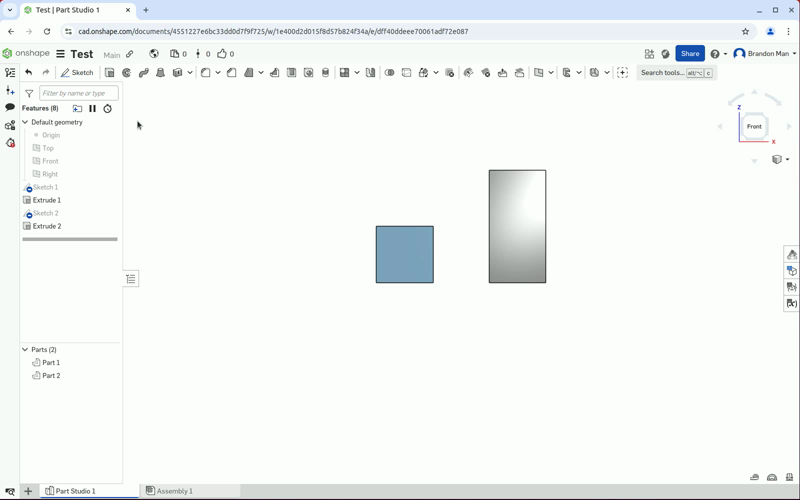
mouse_move(73, 189)
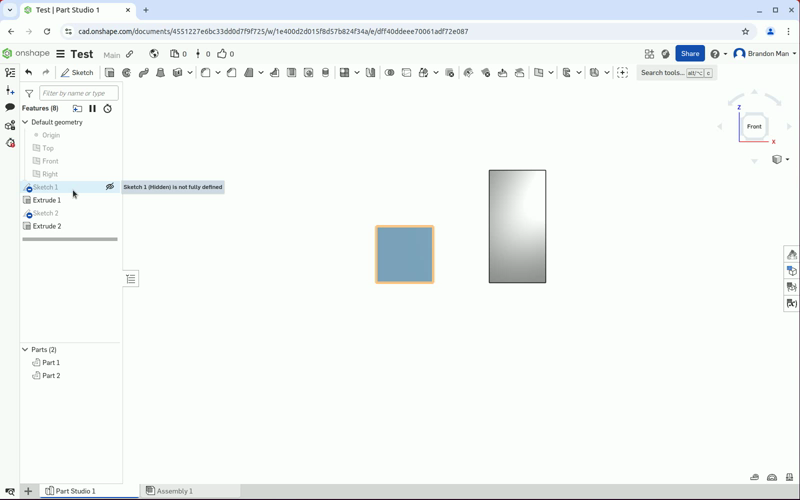
click(73, 189)
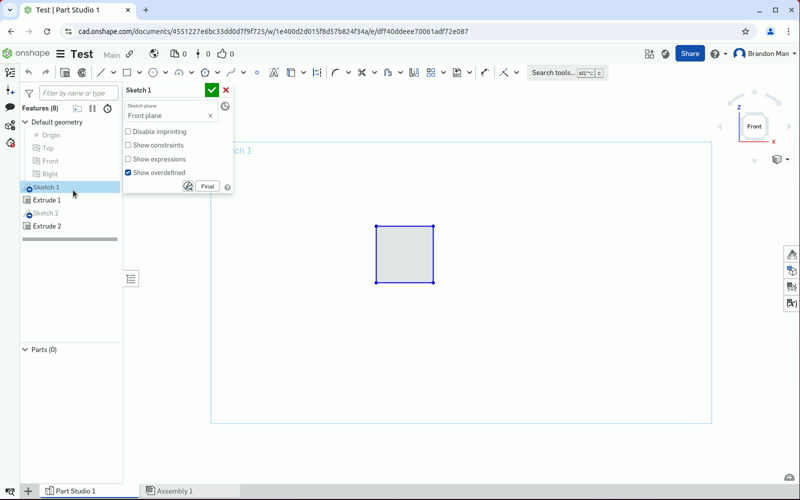
mouse_move(229, 92)
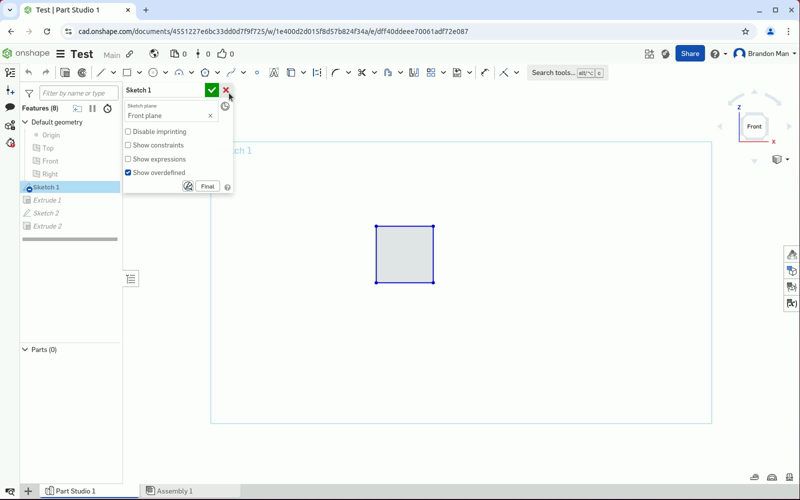
click(229, 92)
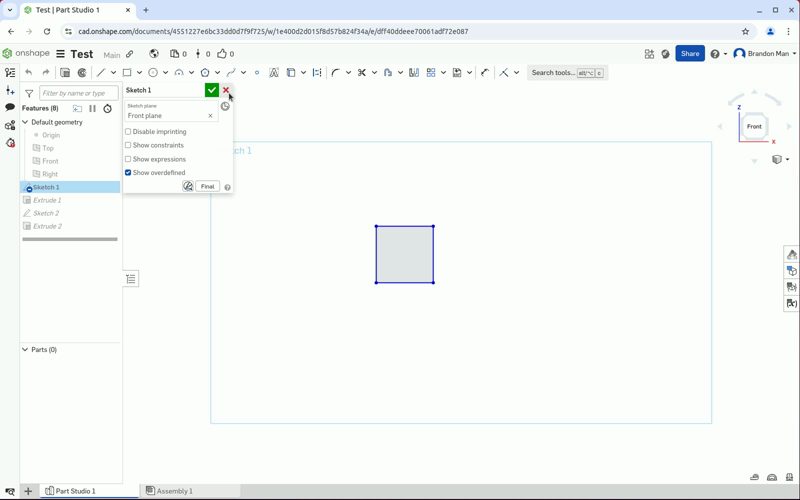
key(shift+s)
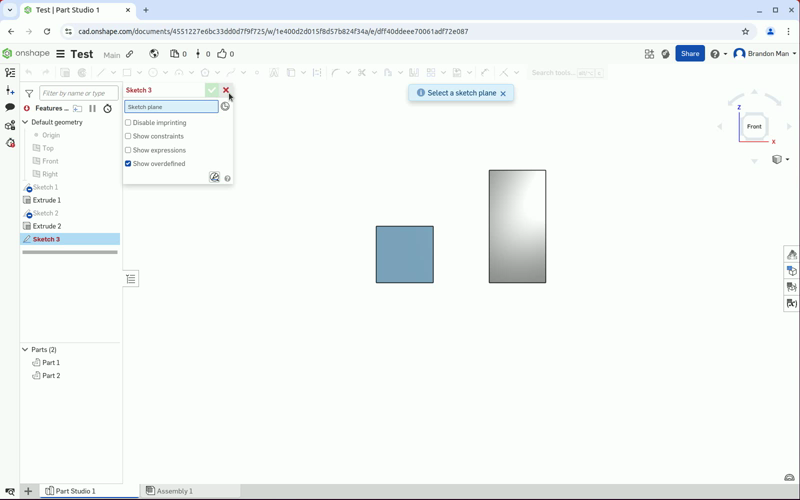
mouse_move(73, 163)
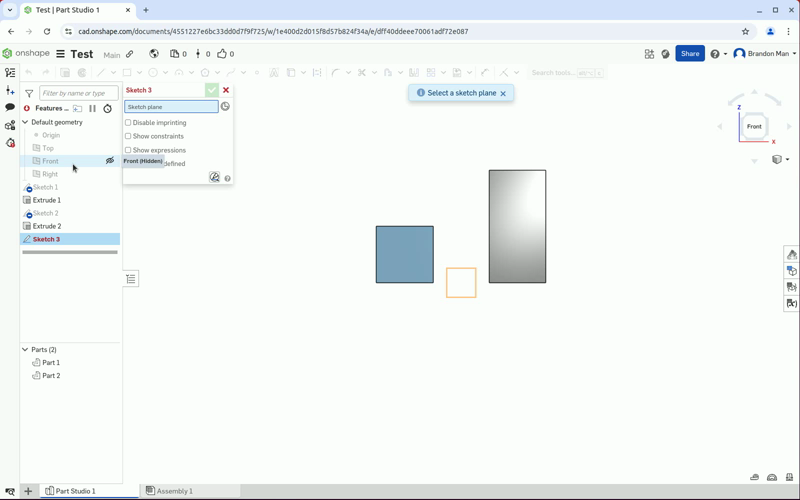
click(73, 163)
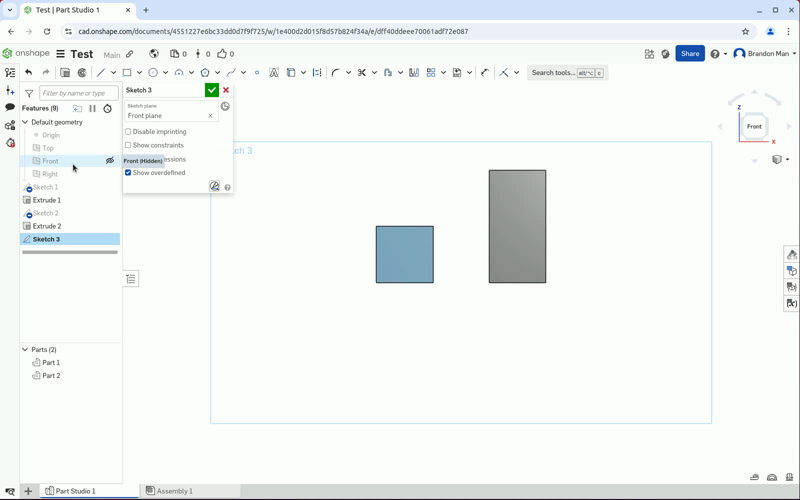
mouse_move(73, 352)
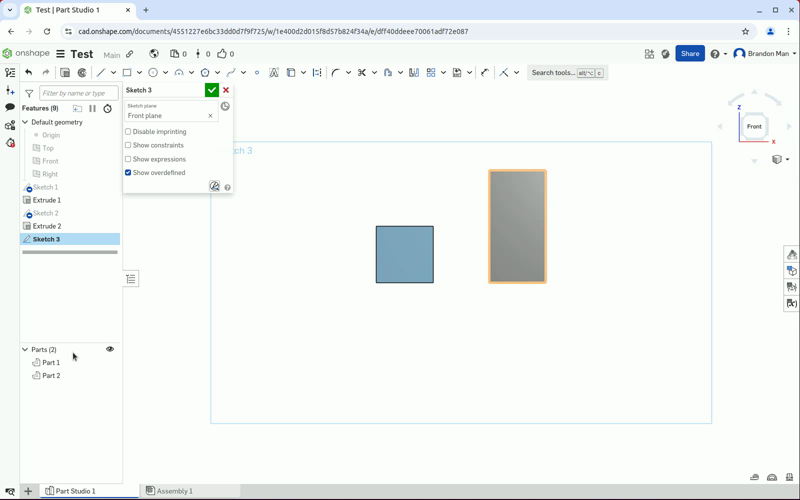
key(y)
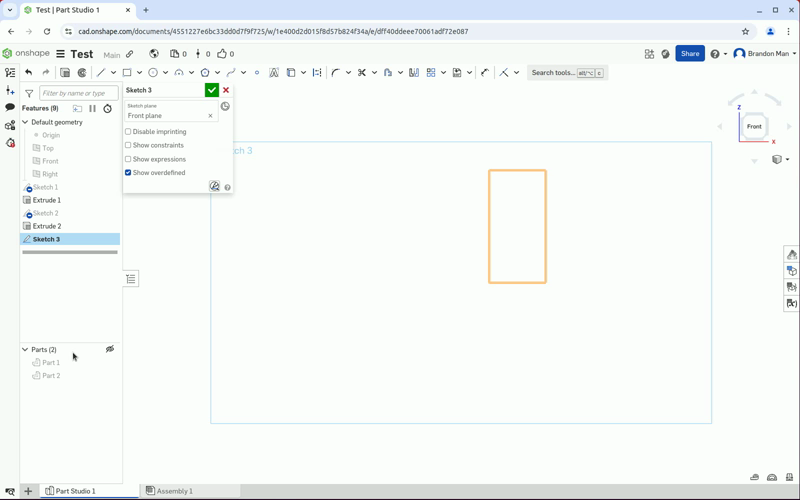
key(l)
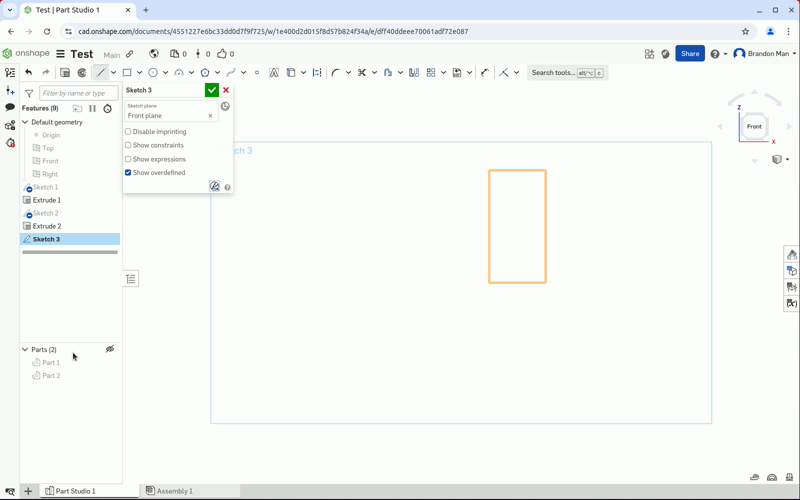
key_down(shift)
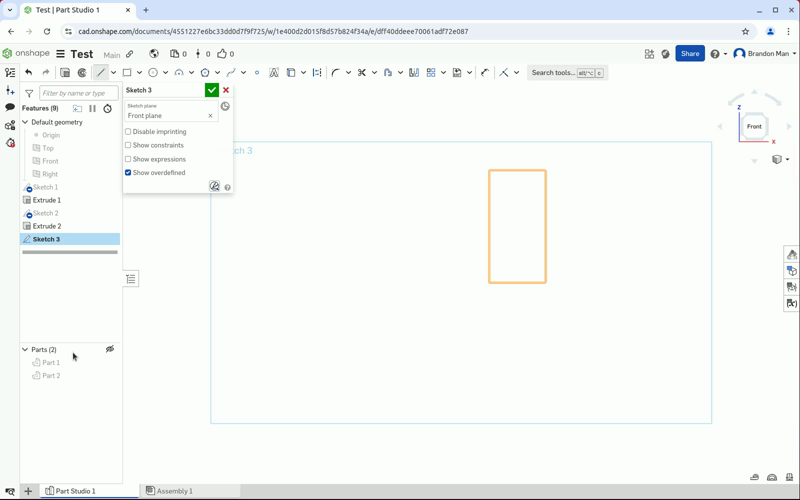
mouse_move(432, 282)
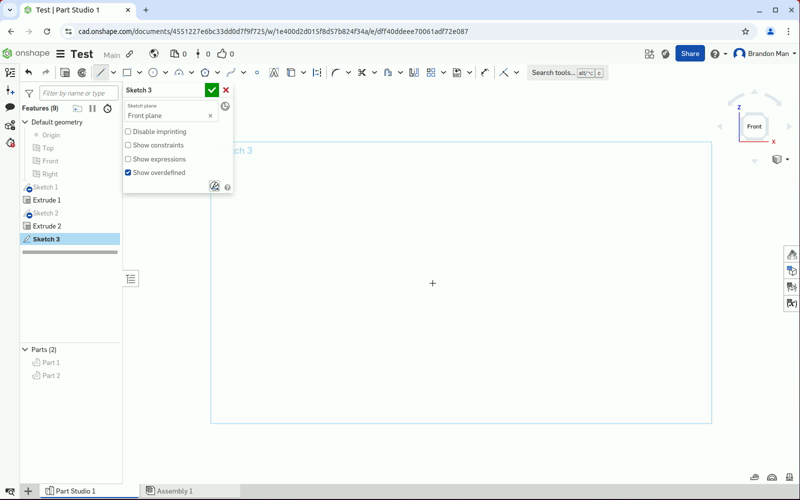
click(432, 282)
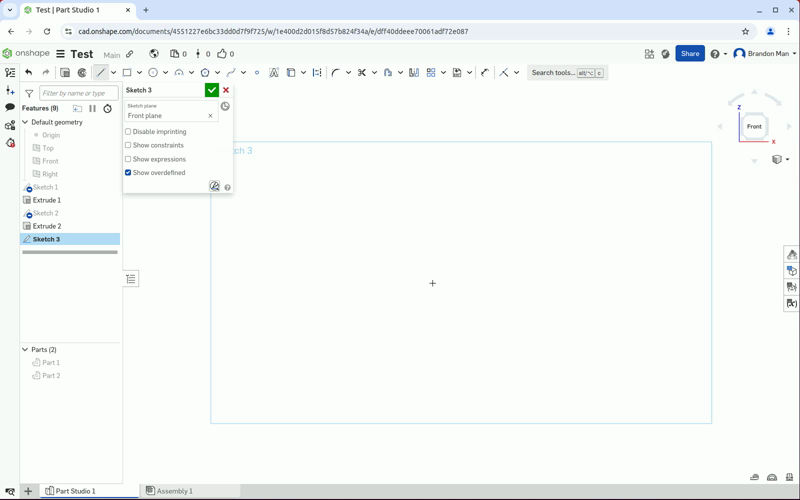
key_up(shift)
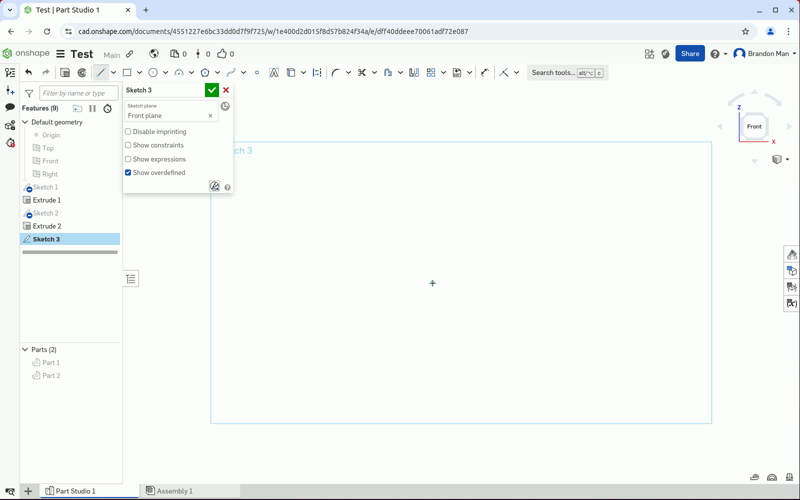
key_down(shift)
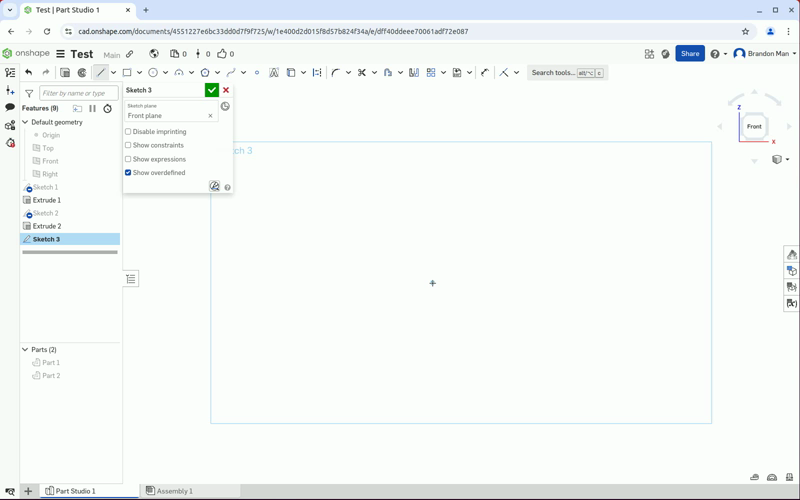
mouse_move(462, 282)
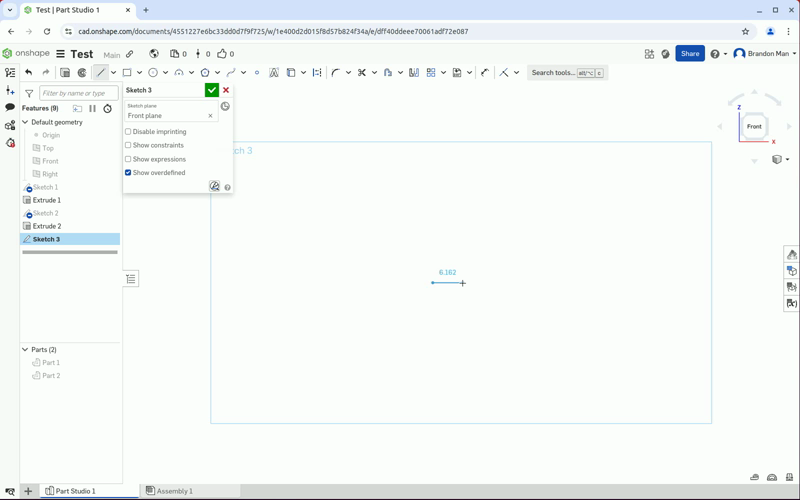
mouse_move(489, 282)
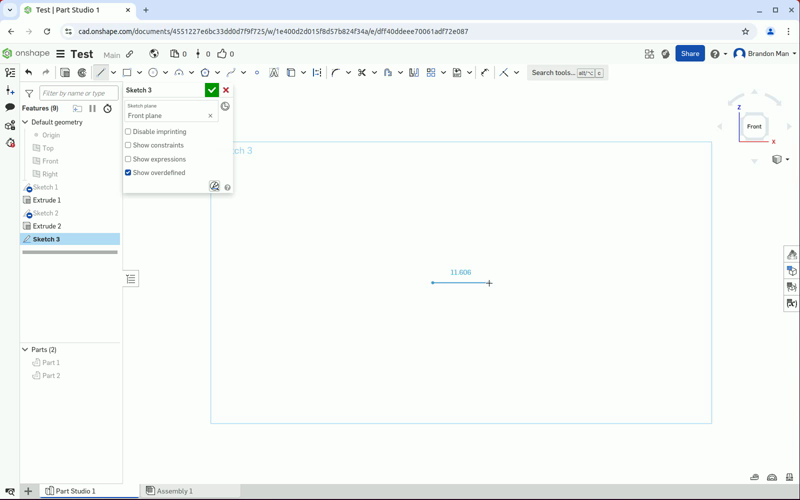
click(489, 282)
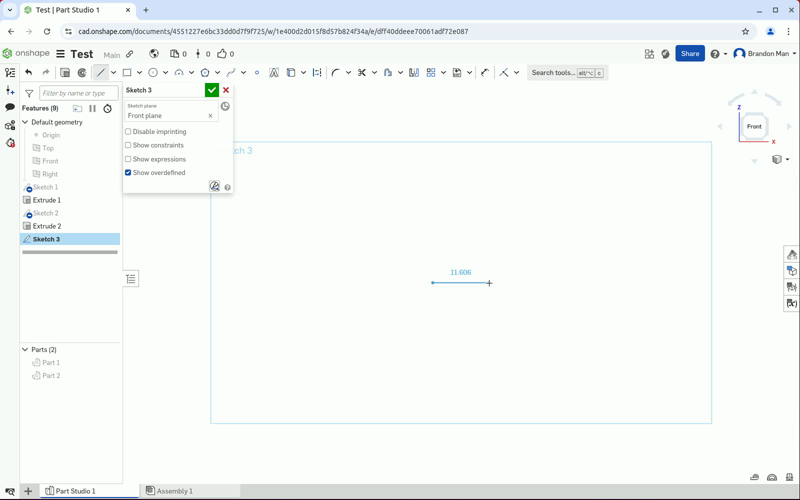
key_up(shift)
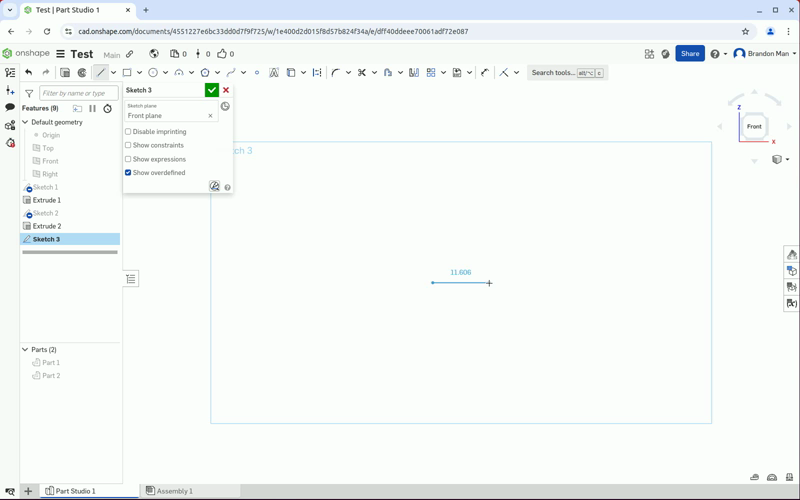
key_down(shift)
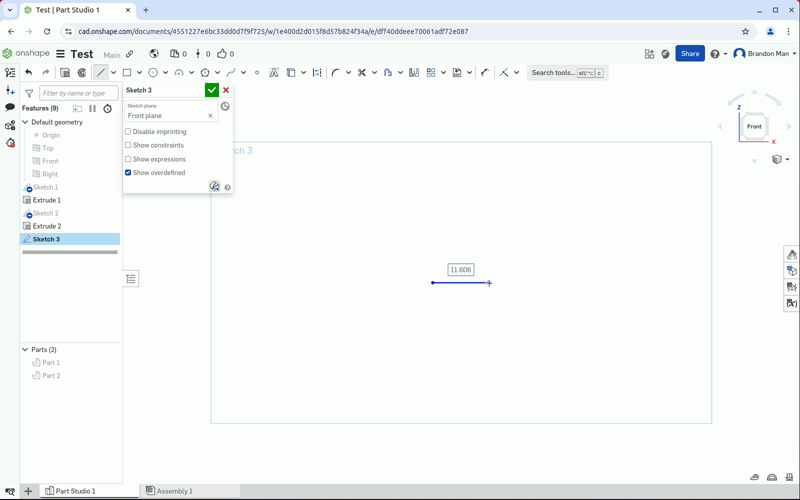
mouse_move(519, 282)
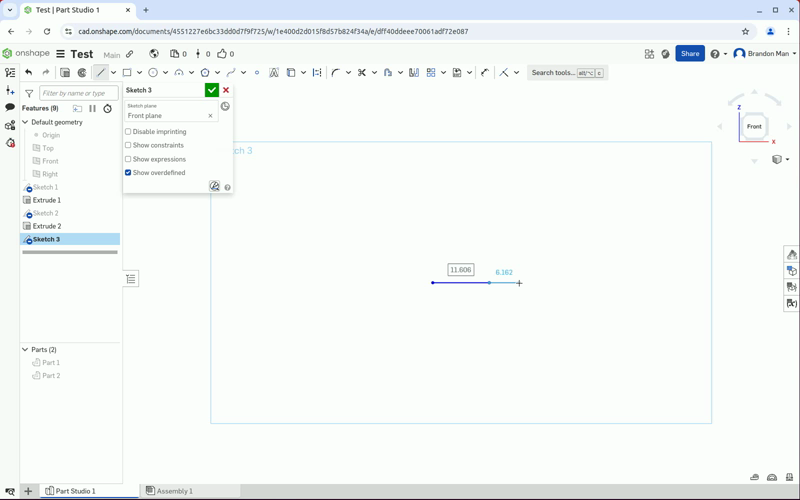
mouse_move(489, 226)
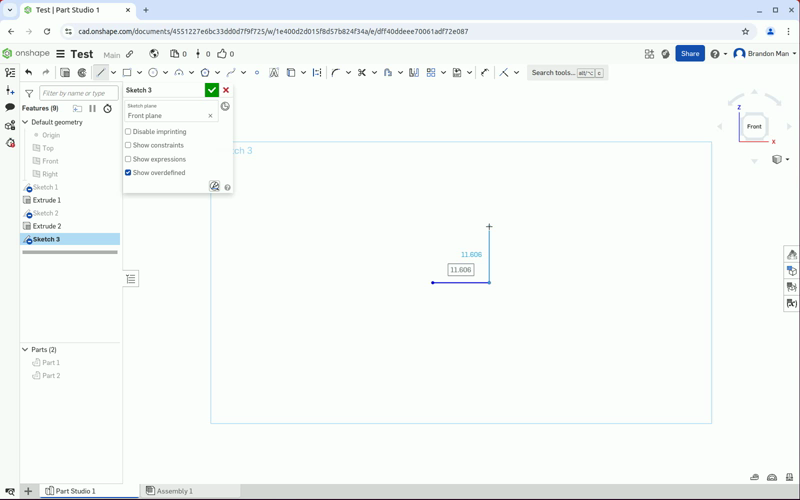
click(489, 226)
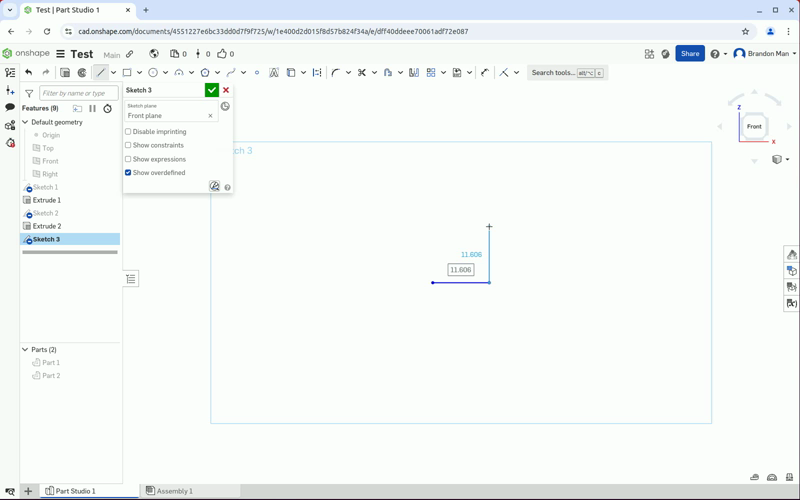
key_up(shift)
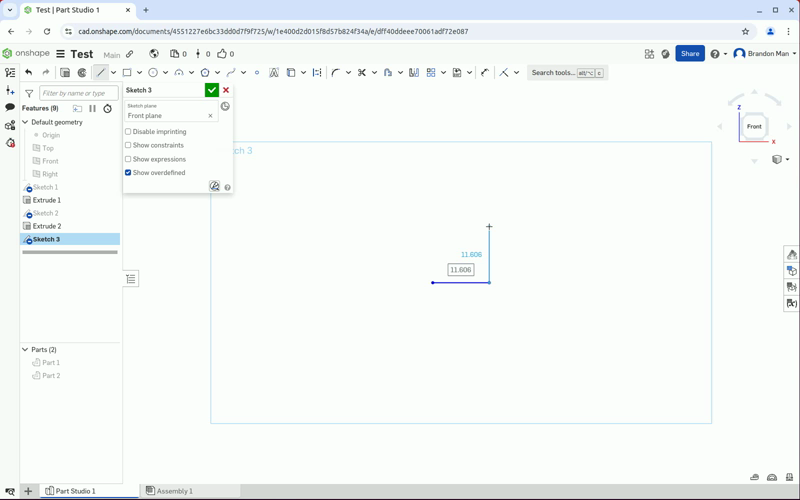
key_down(shift)
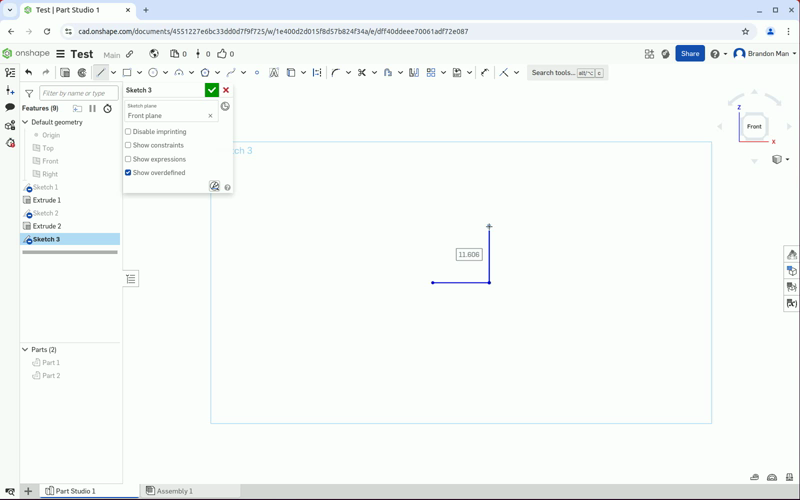
mouse_move(519, 226)
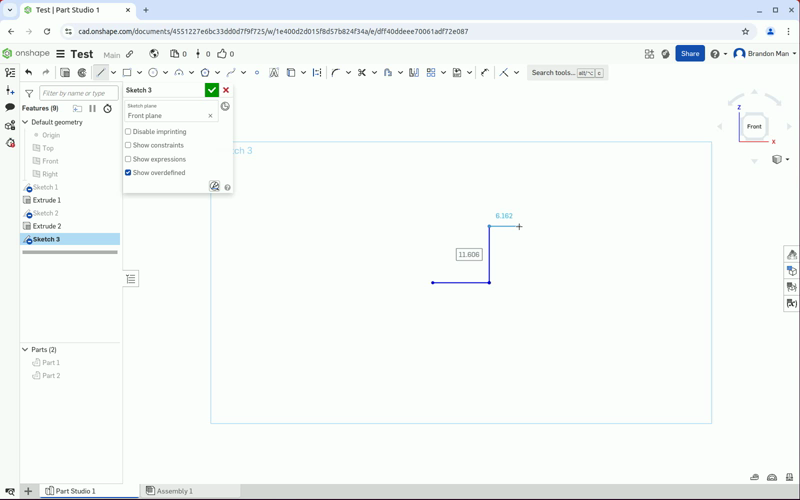
mouse_move(432, 226)
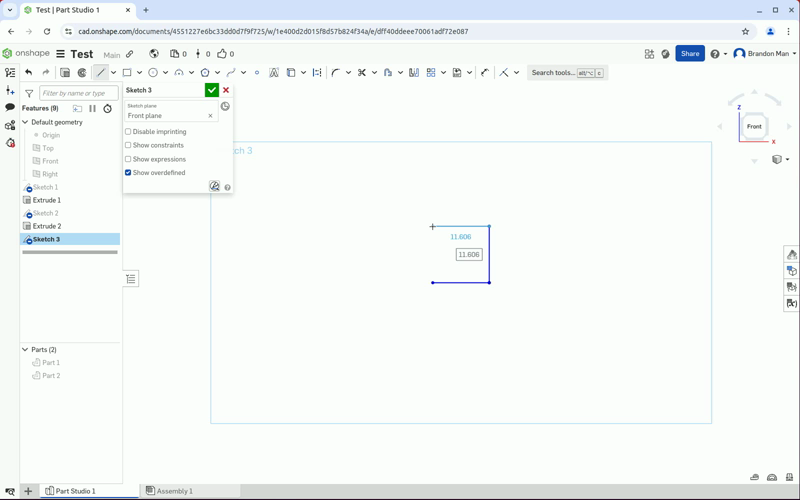
click(432, 226)
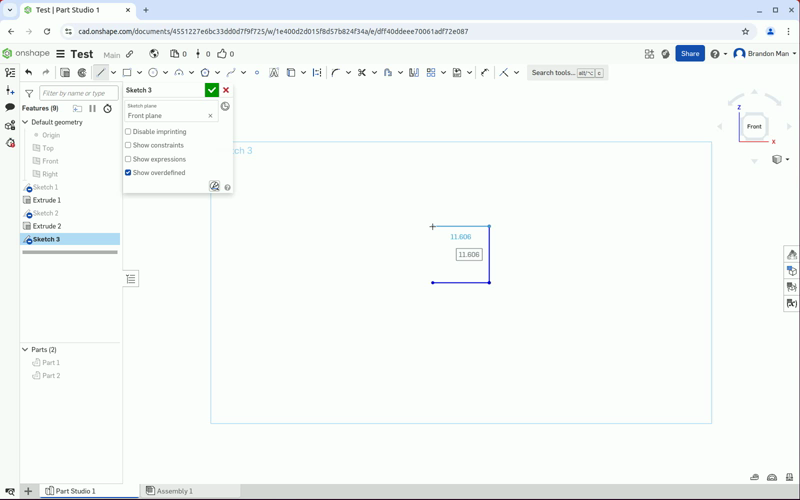
key_up(shift)
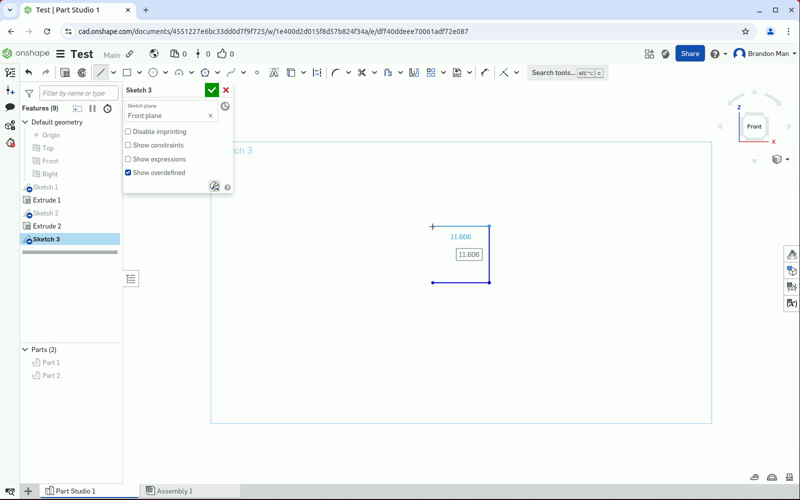
mouse_move(462, 226)
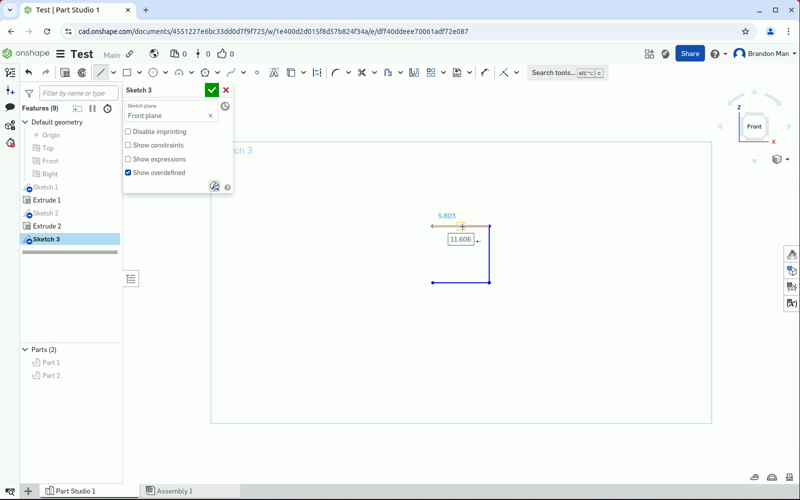
key_down(shift)
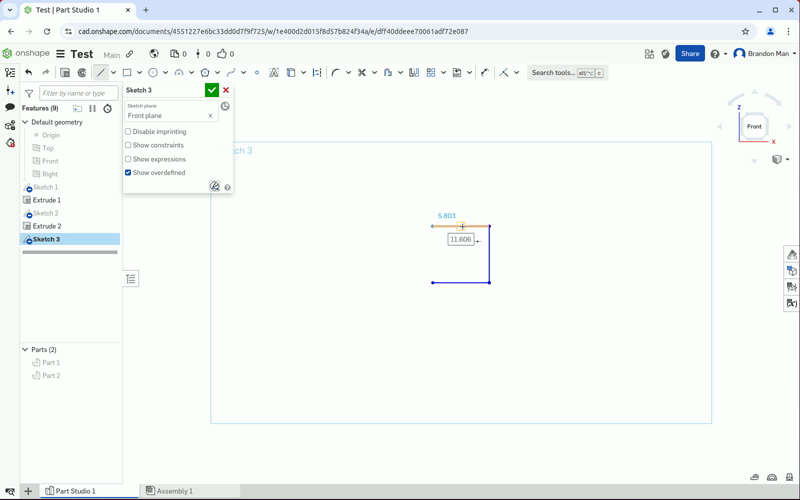
mouse_move(432, 282)
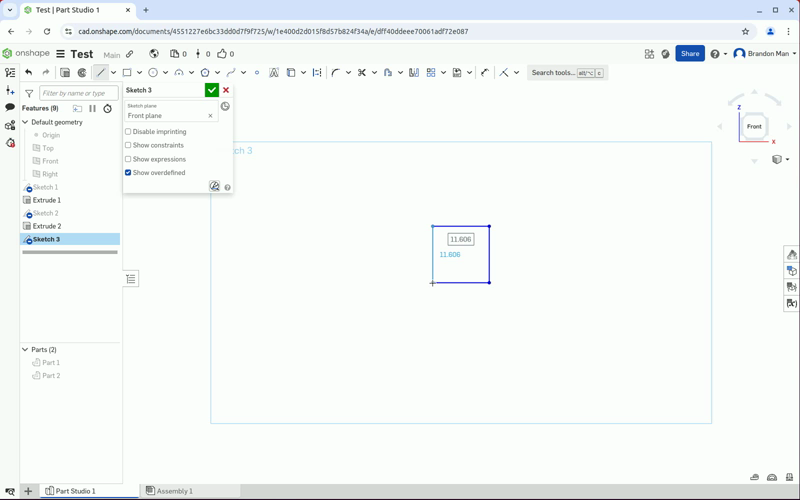
key_up(shift)
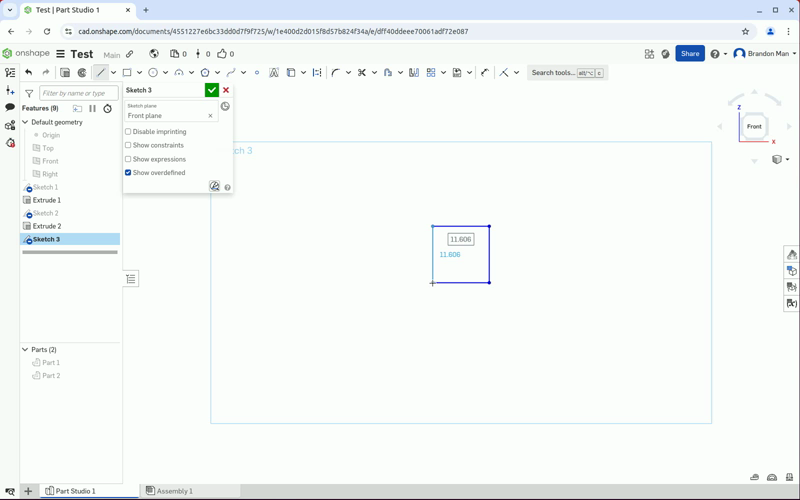
click(432, 282)
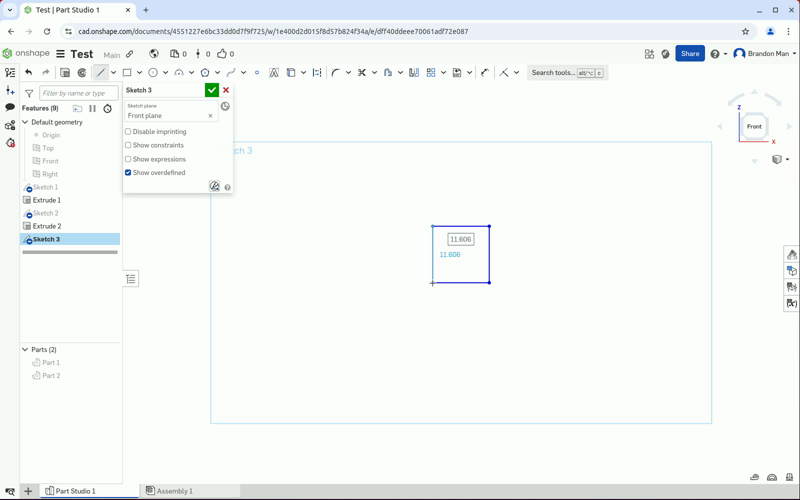
key(esc)
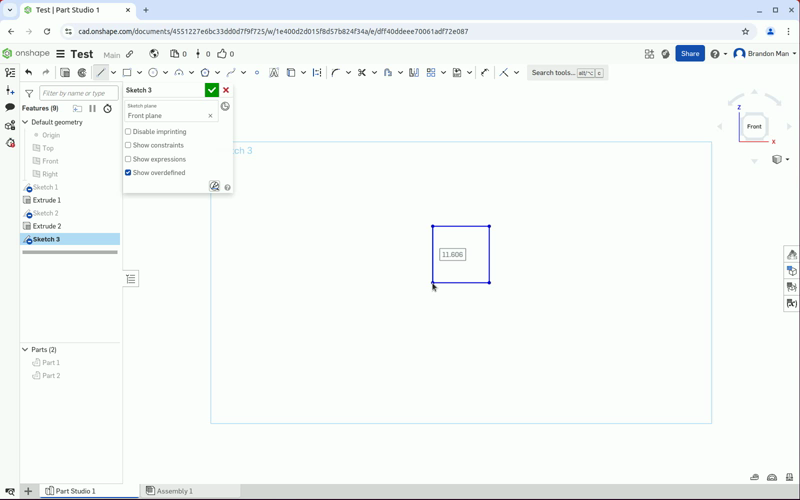
mouse_move(450, 247)
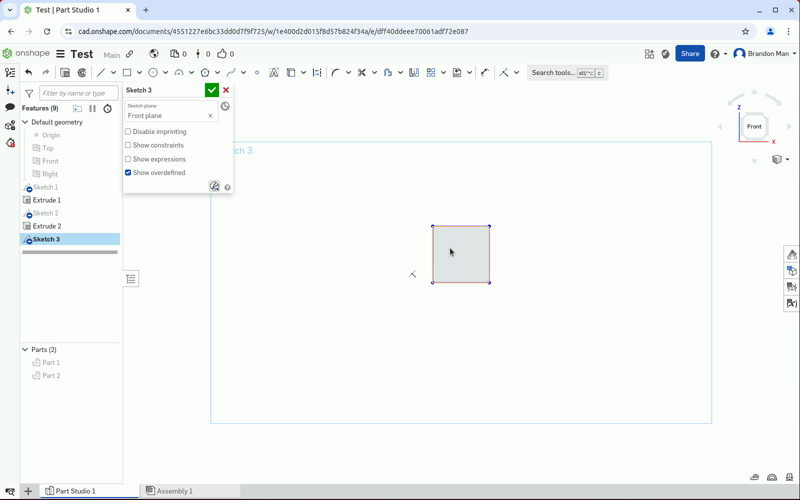
click(450, 247)
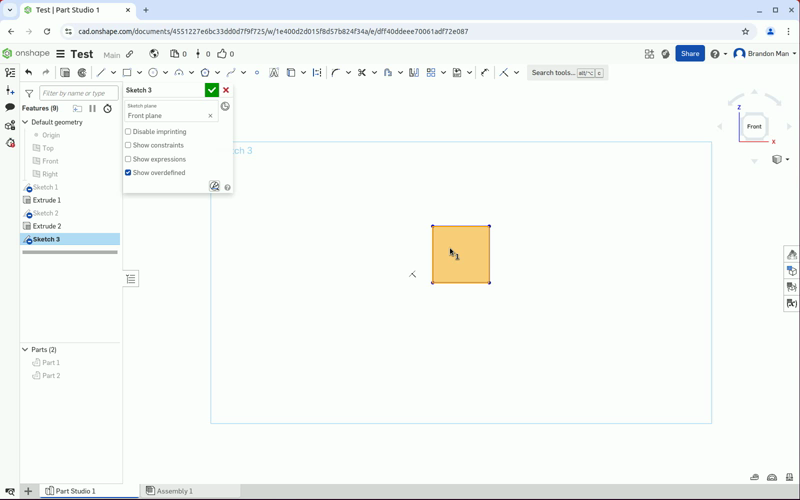
mouse_move(73, 352)
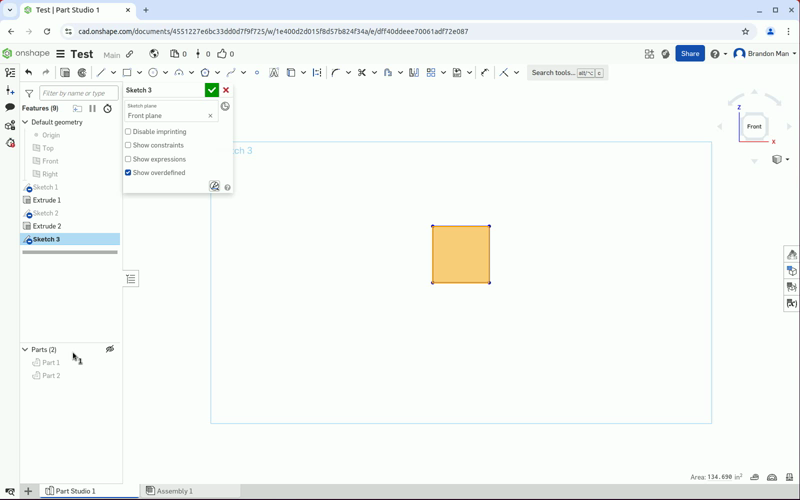
key(shift+y)
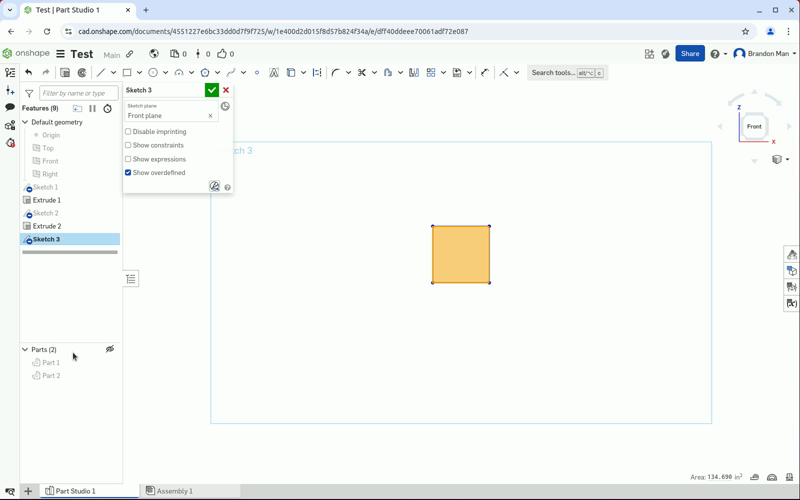
key(shift+e)
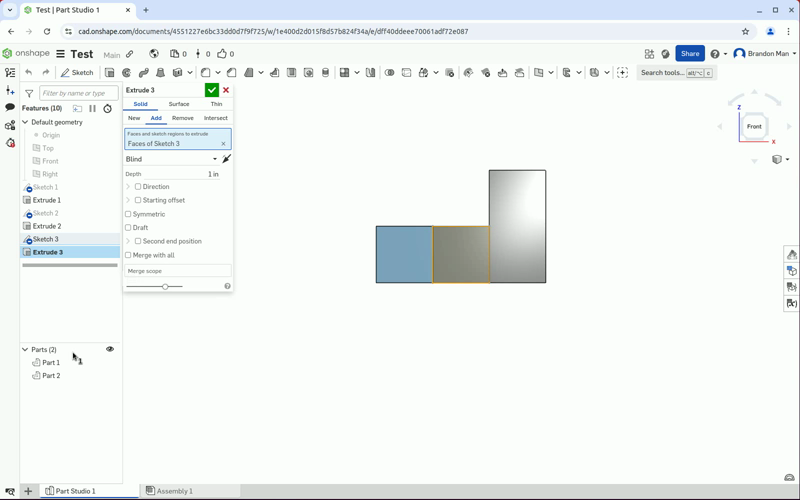
mouse_move(143, 106)
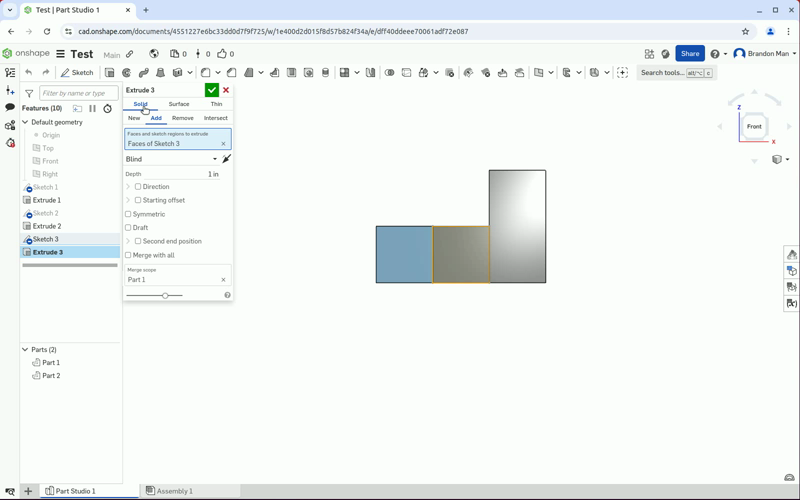
click(143, 106)
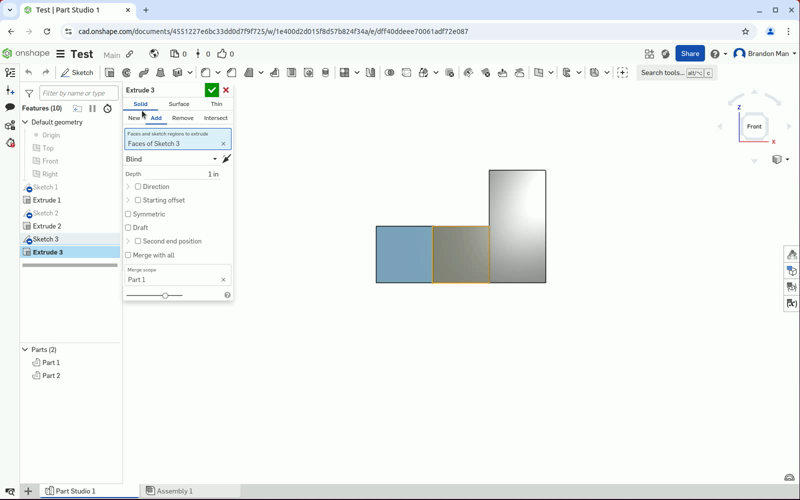
mouse_move(137, 120)
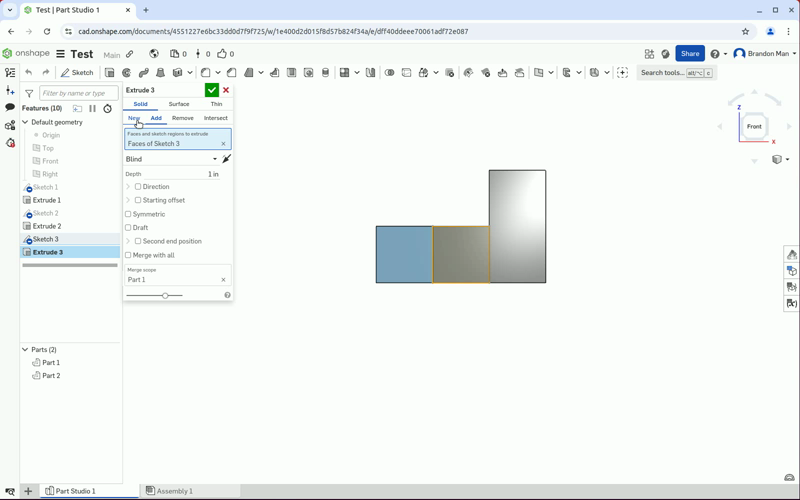
click(137, 120)
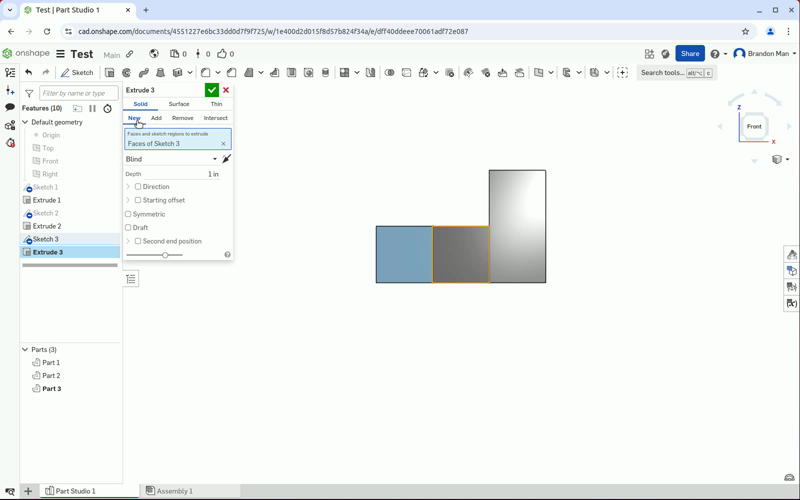
key(tab, 4)
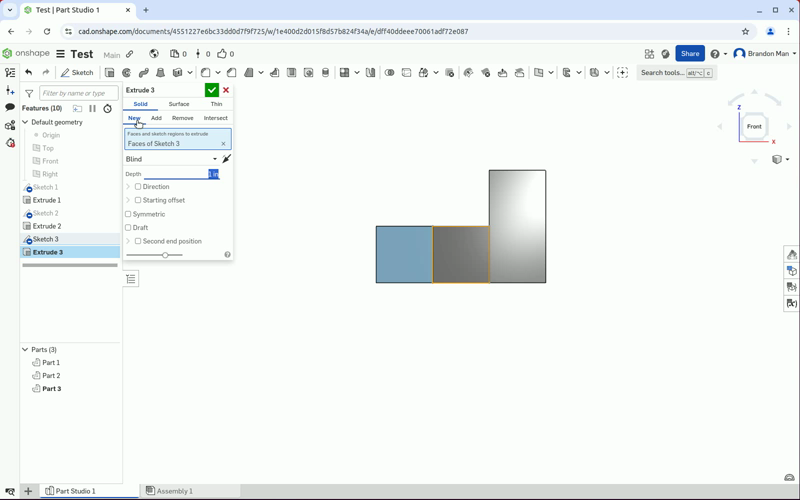
text(-5.777)
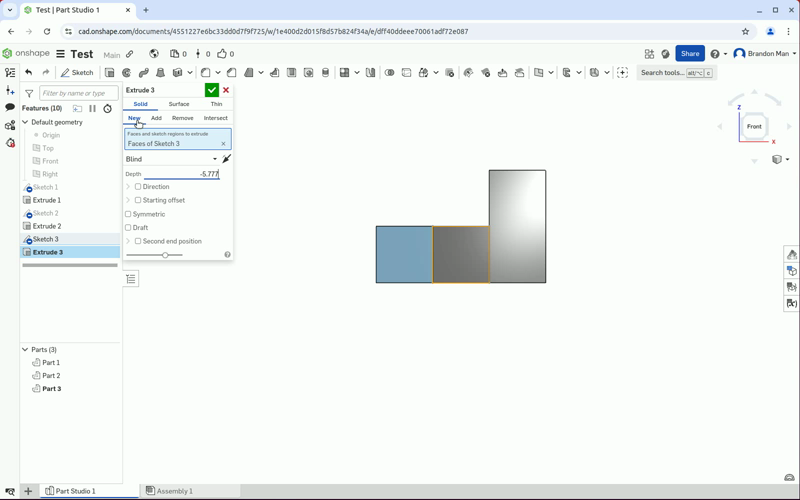
key(enter)
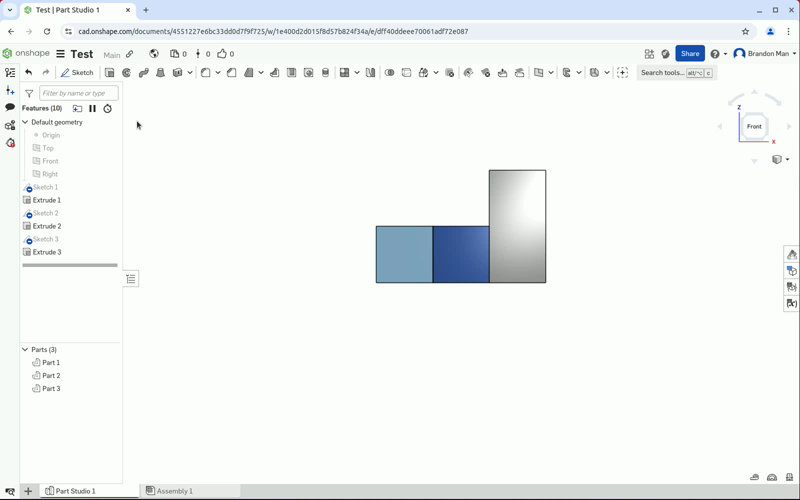
key(shift+h)
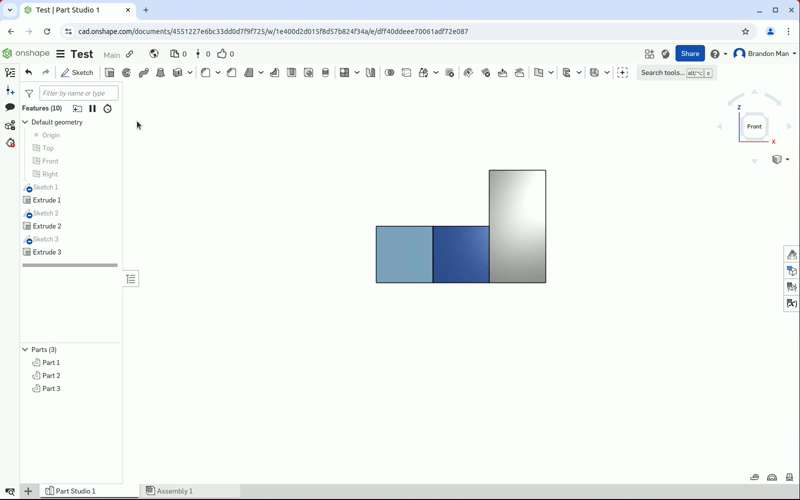
key(shift+h)
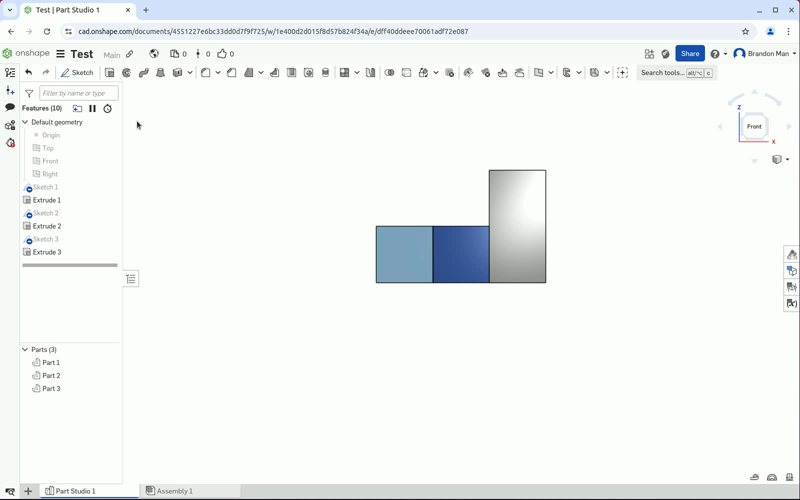
mouse_move(73, 189)
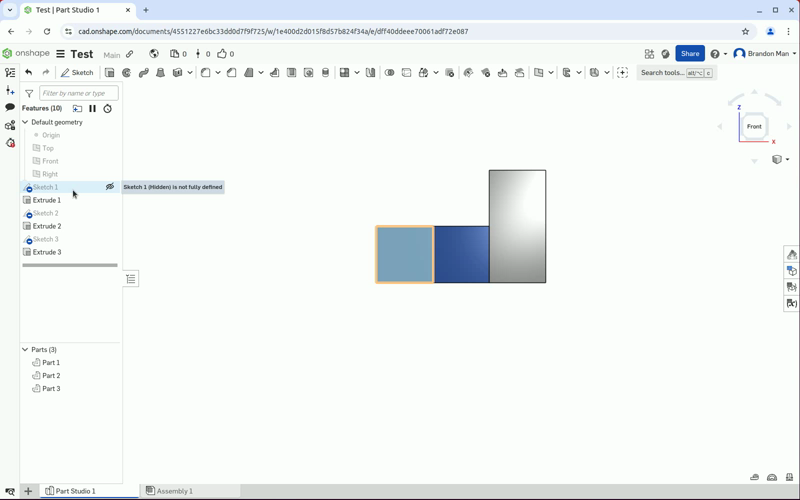
click(73, 189)
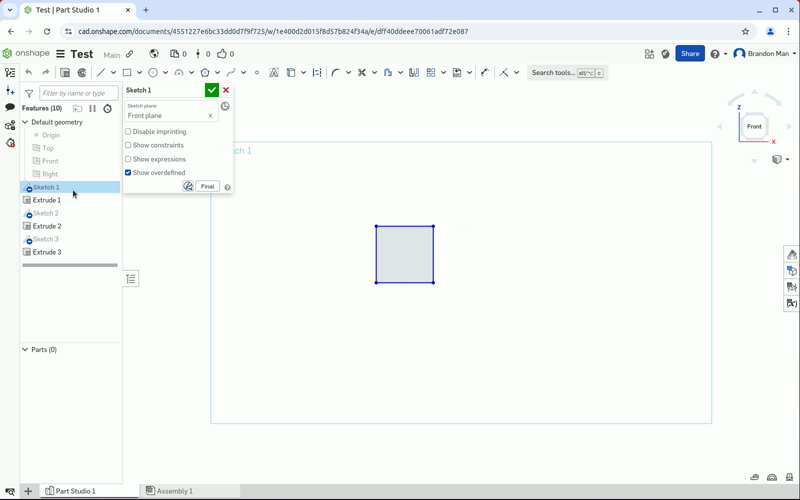
mouse_move(229, 92)
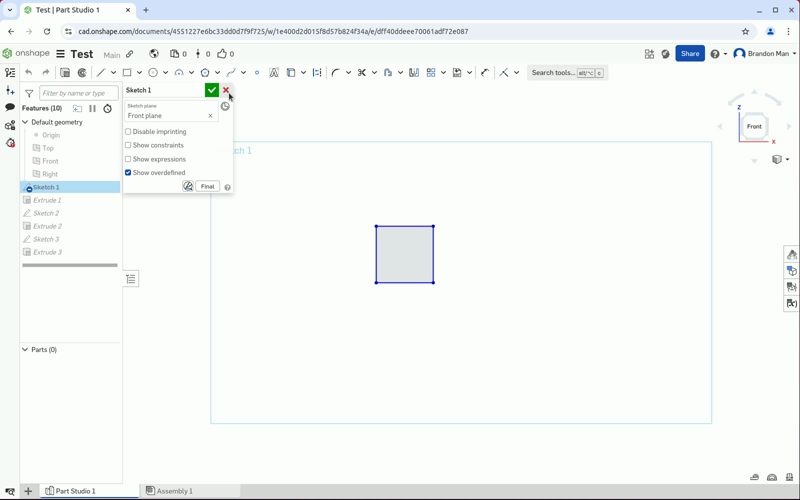
click(229, 92)
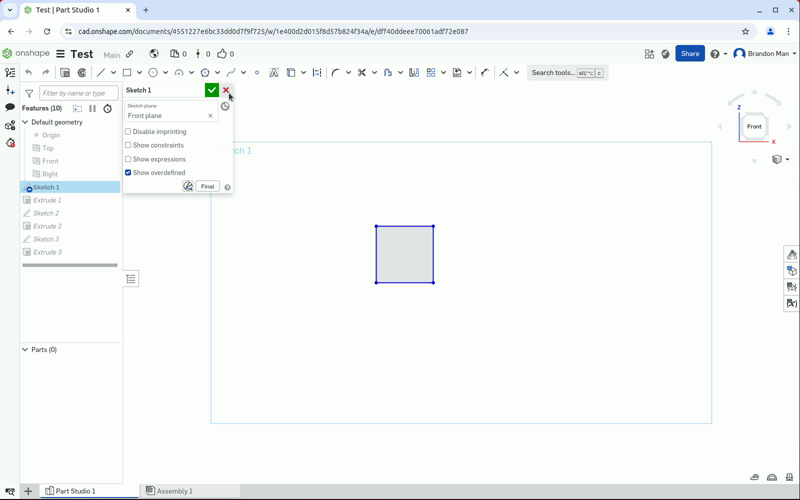
key(shift+s)
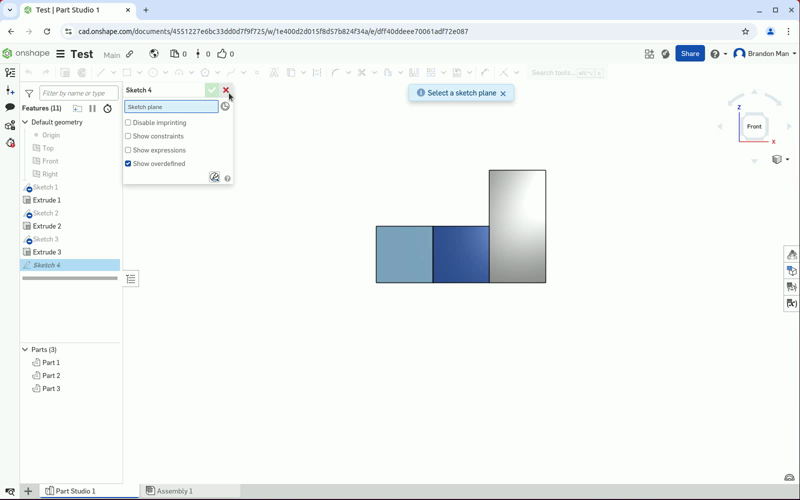
mouse_move(73, 163)
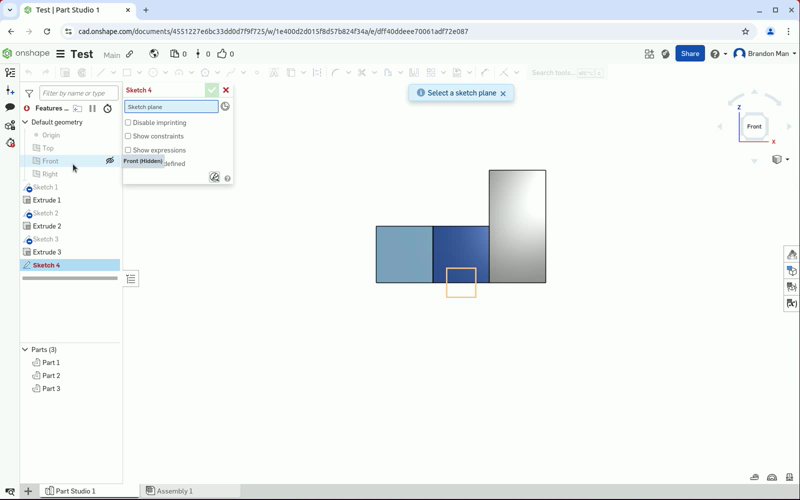
click(73, 163)
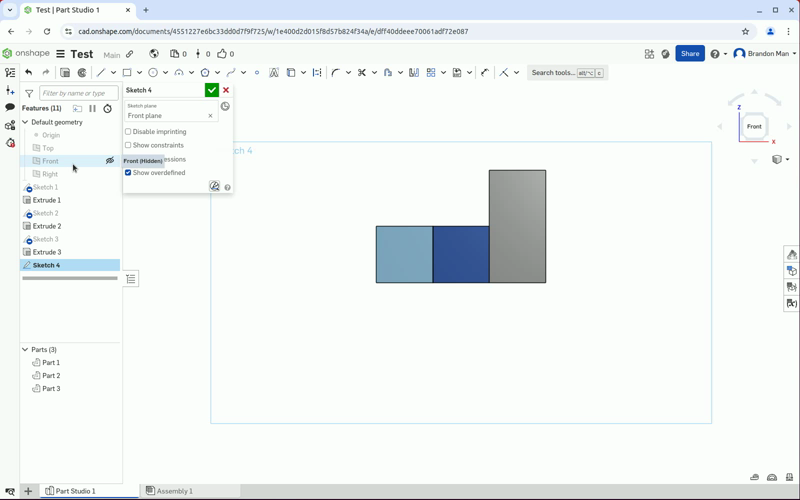
mouse_move(73, 352)
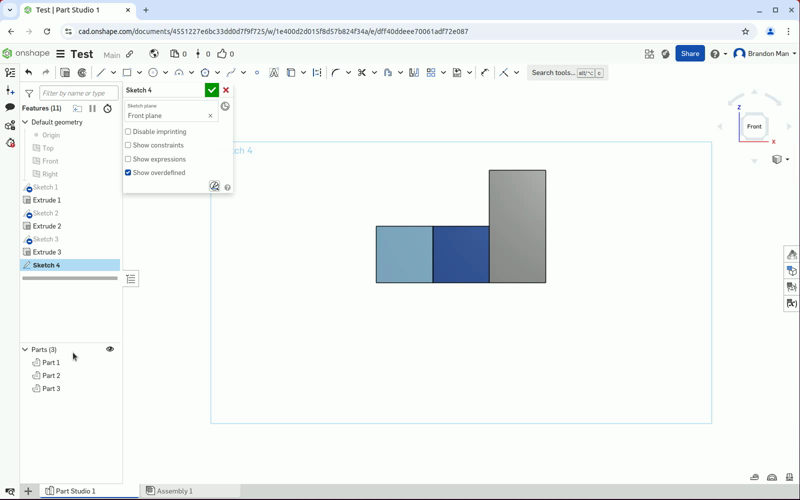
key(y)
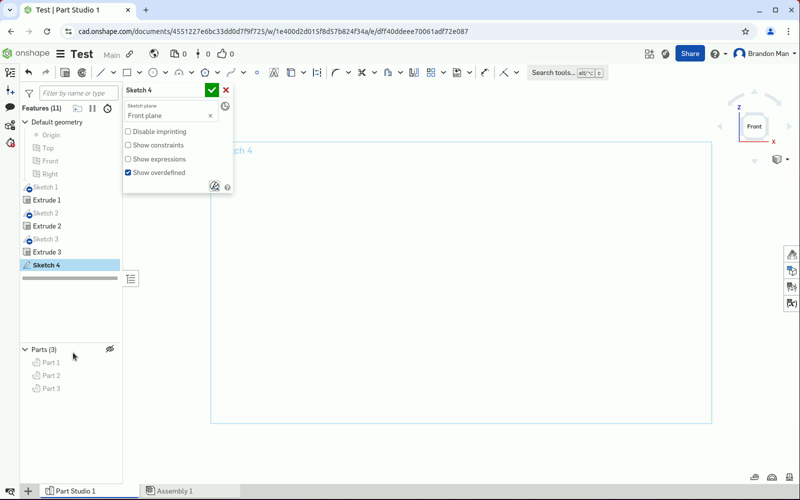
key(l)
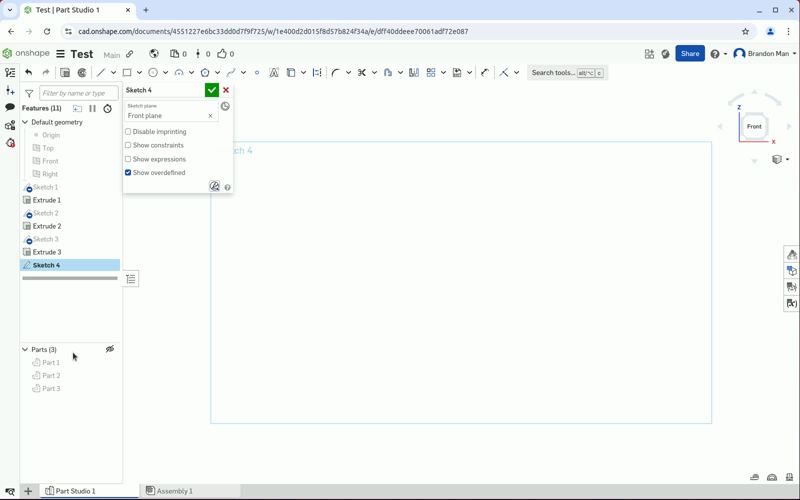
key_down(shift)
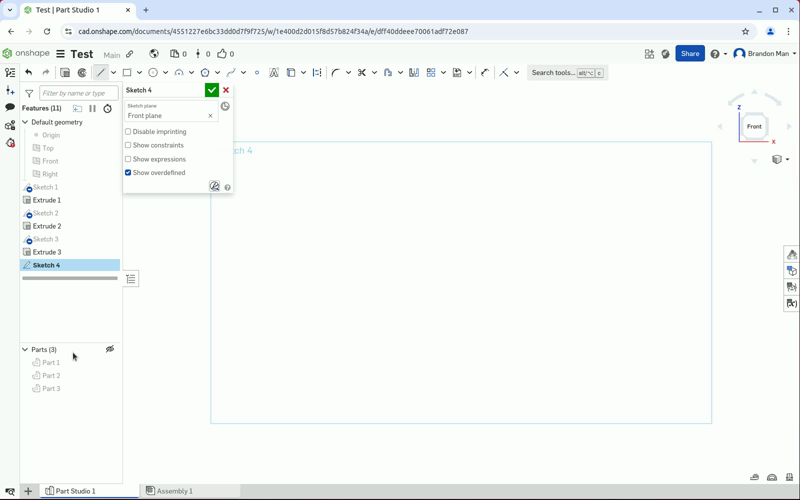
mouse_move(376, 282)
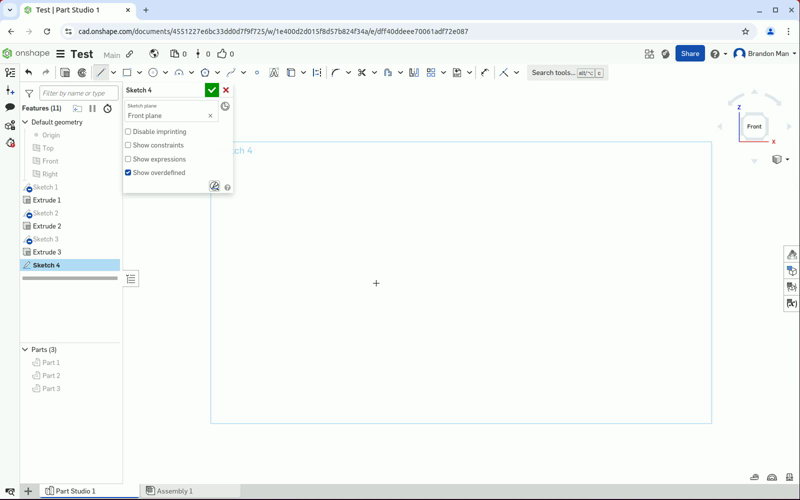
click(376, 282)
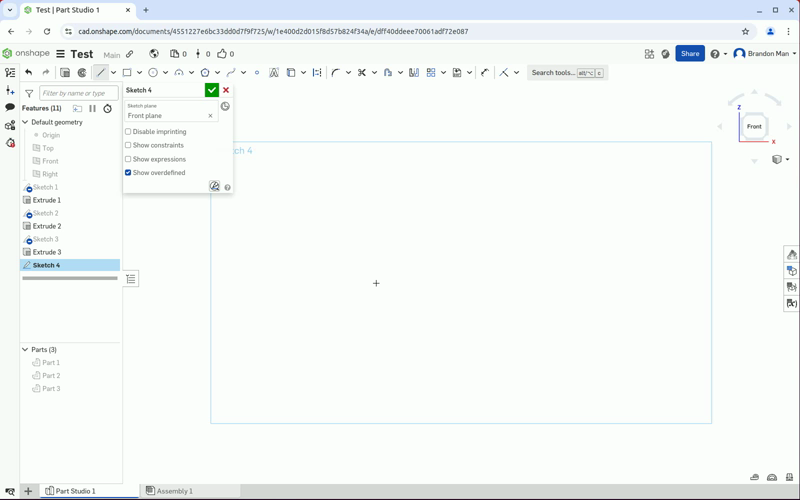
key_up(shift)
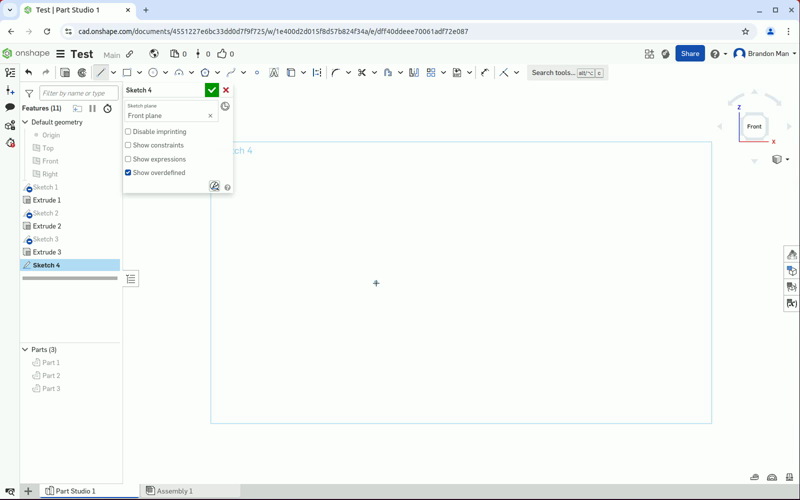
key_down(shift)
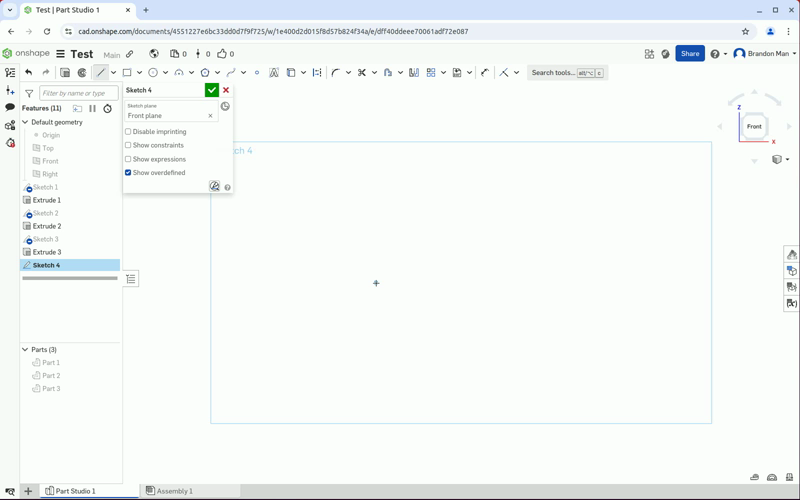
mouse_move(406, 282)
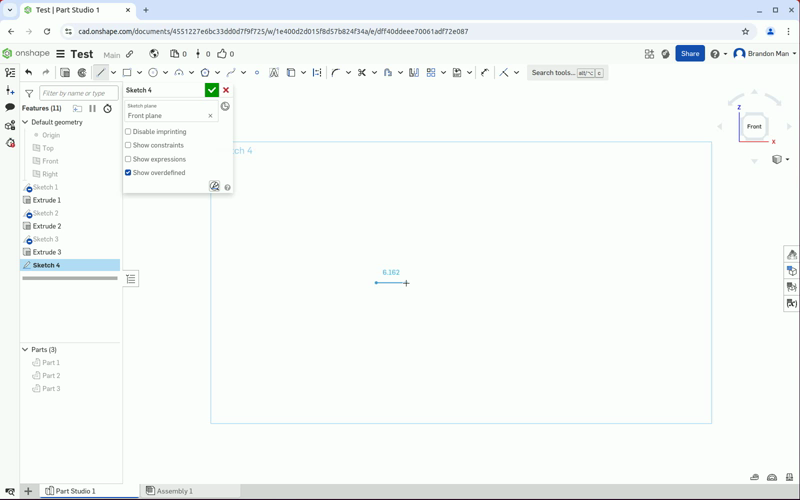
mouse_move(433, 282)
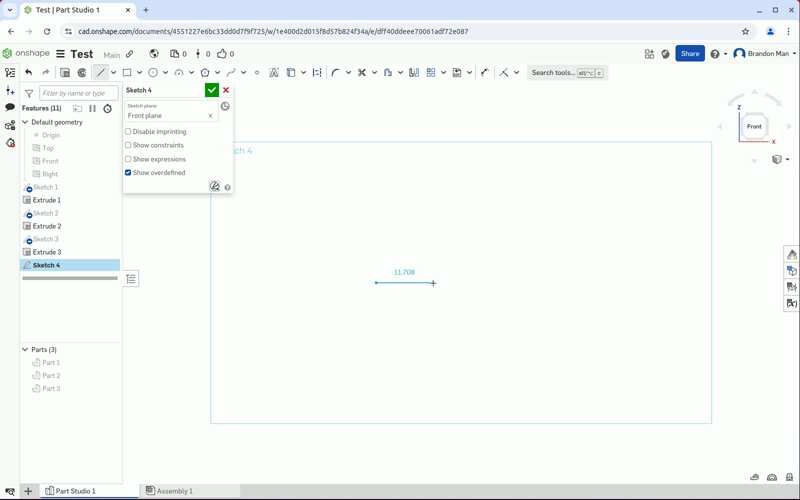
click(433, 282)
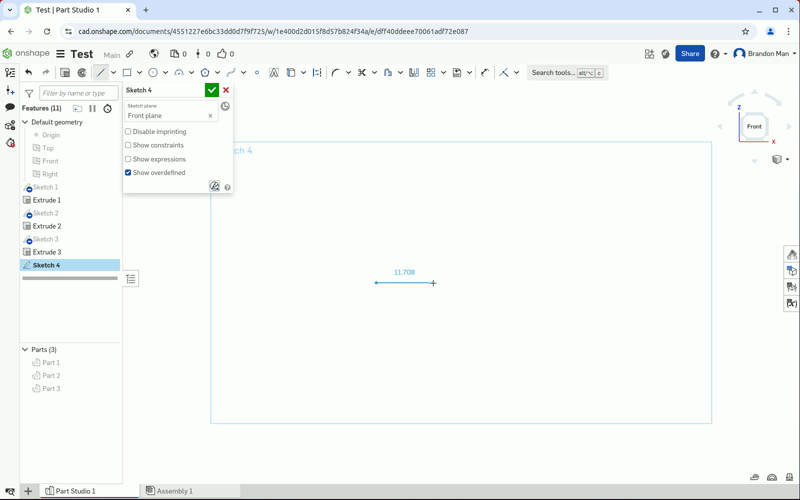
key_up(shift)
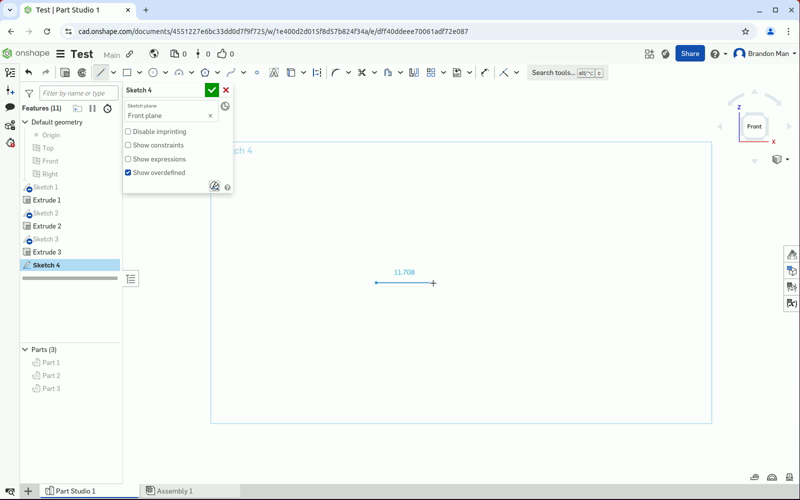
key_down(shift)
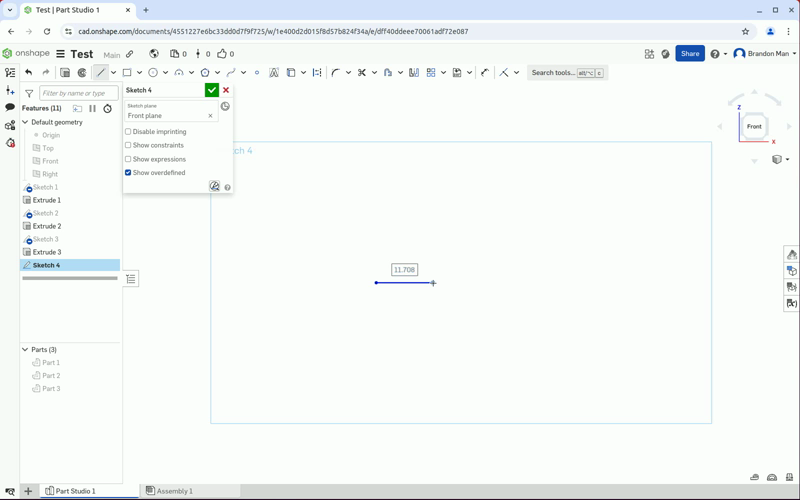
mouse_move(463, 282)
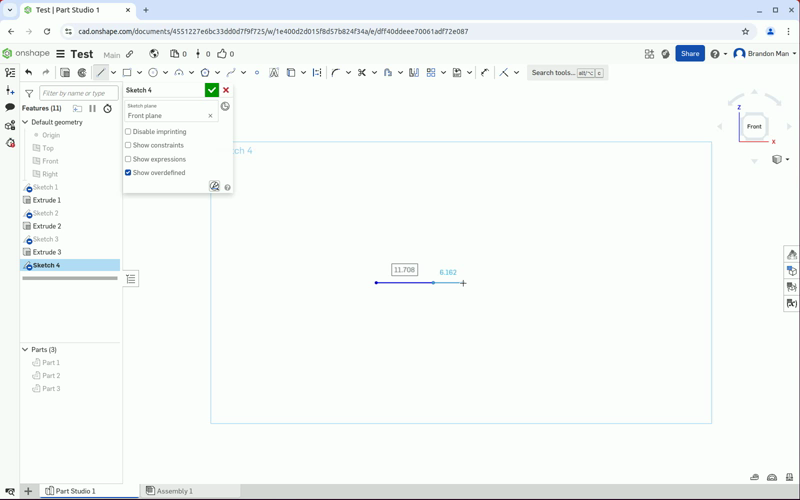
mouse_move(433, 226)
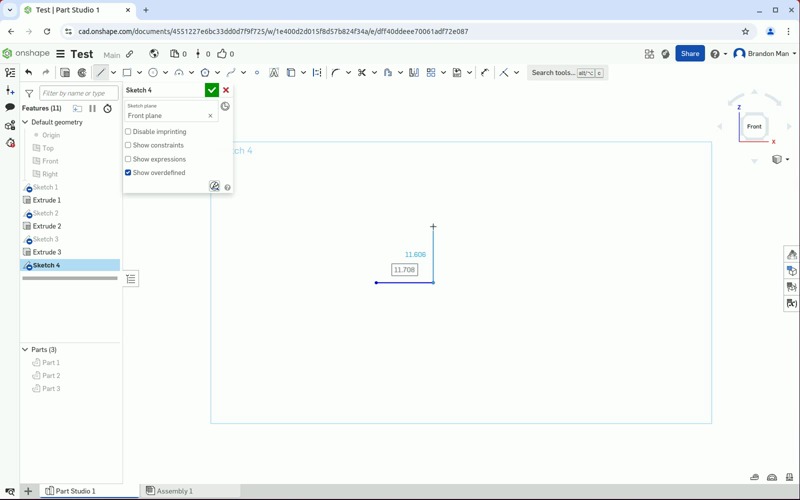
click(433, 226)
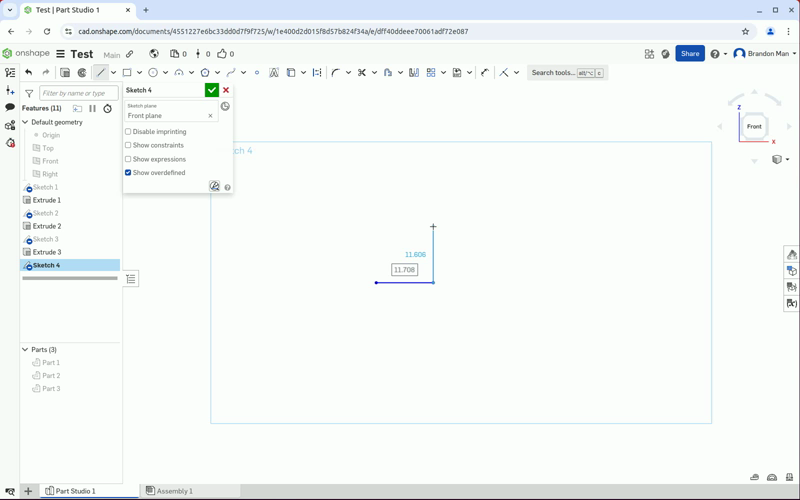
key_up(shift)
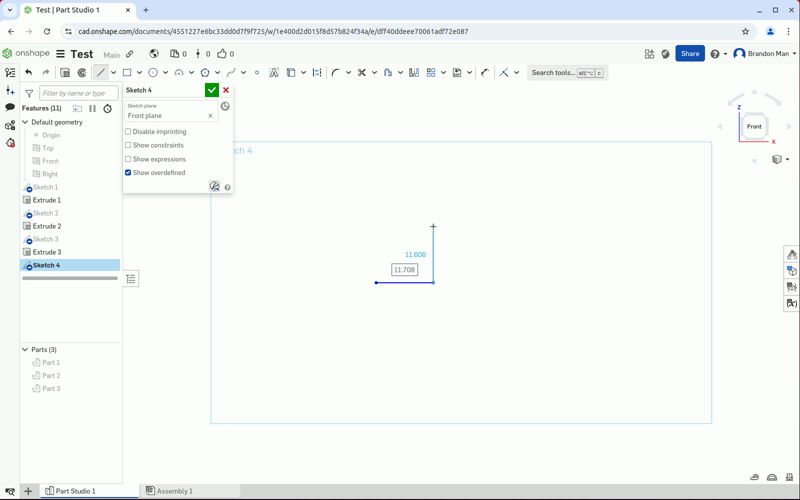
key_down(shift)
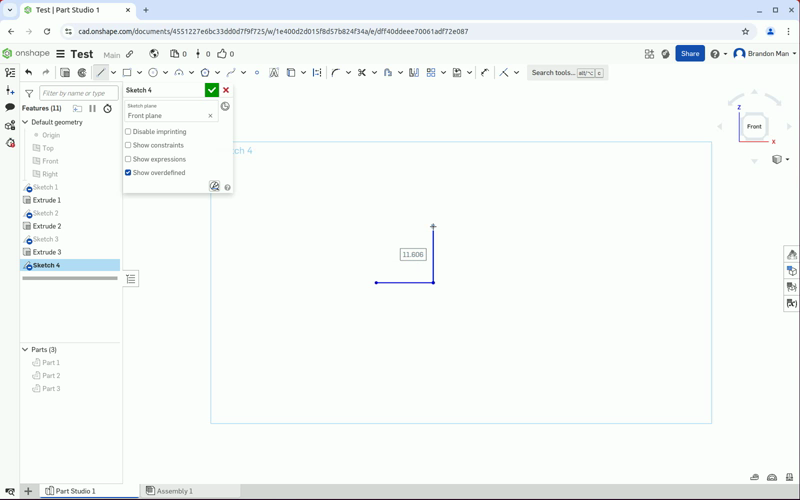
mouse_move(463, 226)
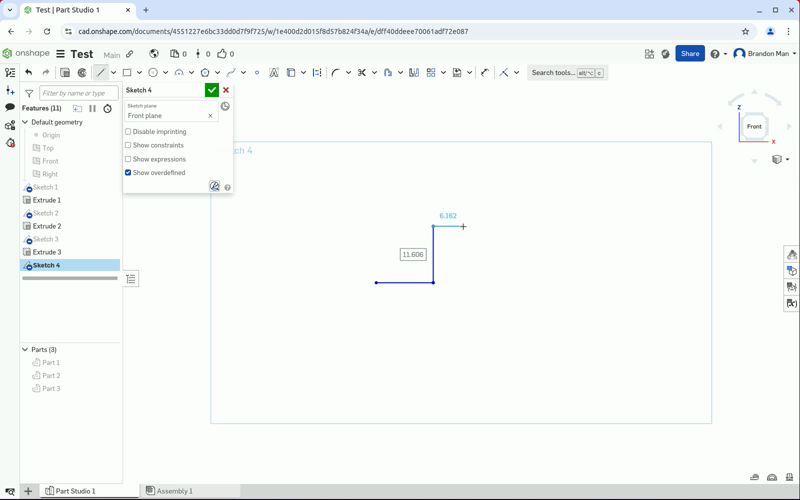
mouse_move(376, 226)
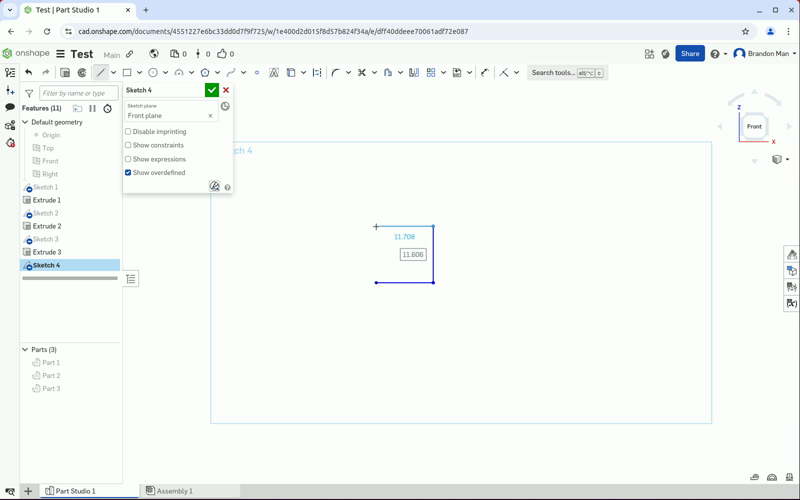
click(376, 226)
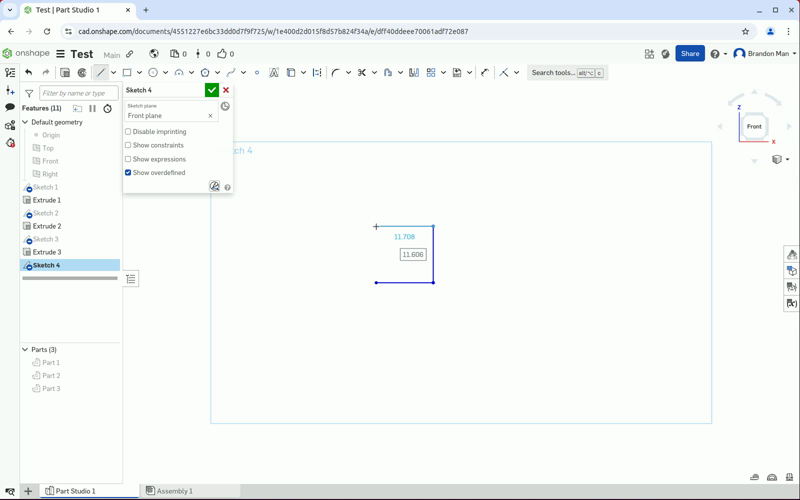
key_up(shift)
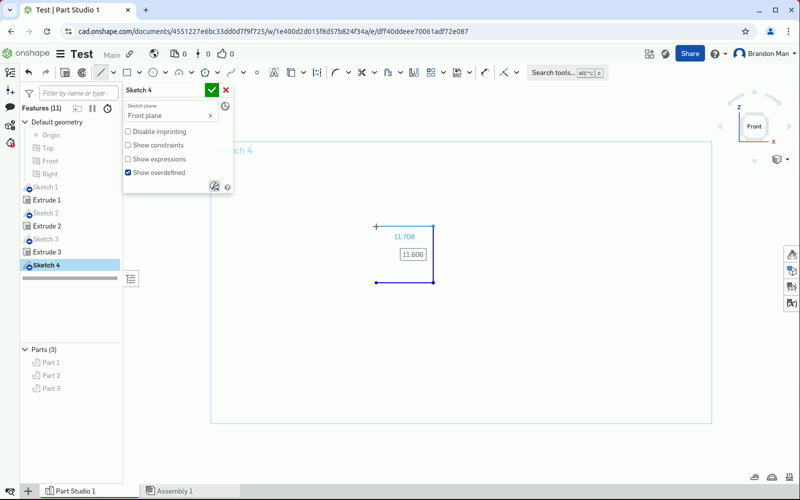
mouse_move(406, 226)
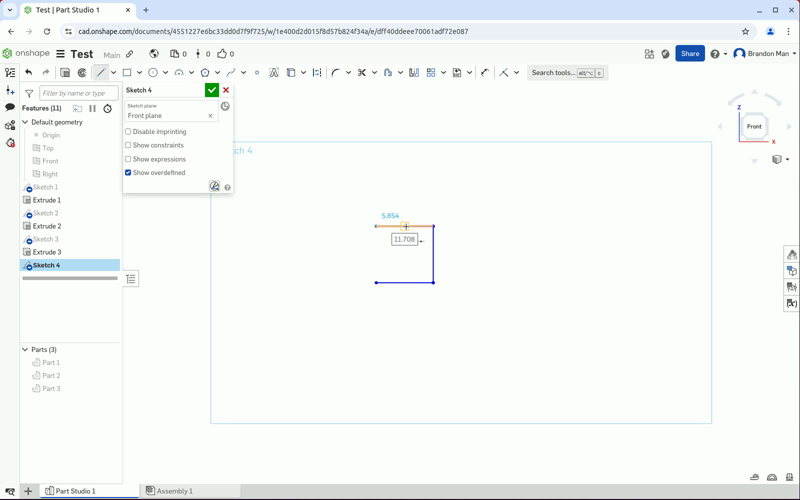
key_down(shift)
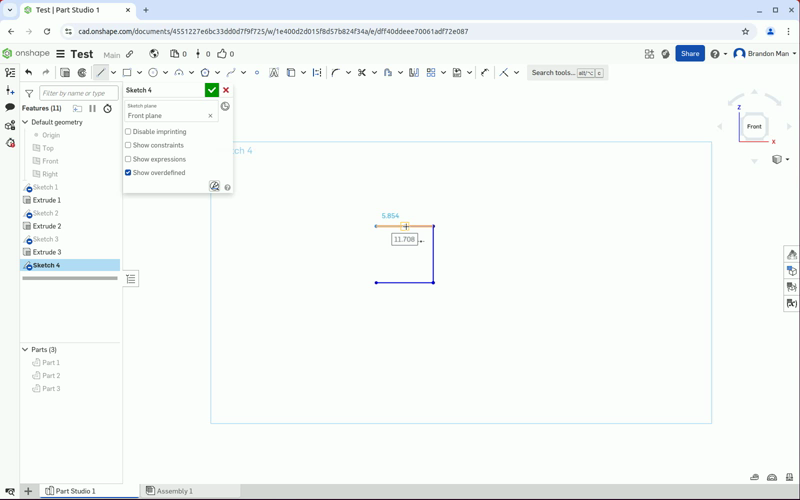
mouse_move(376, 282)
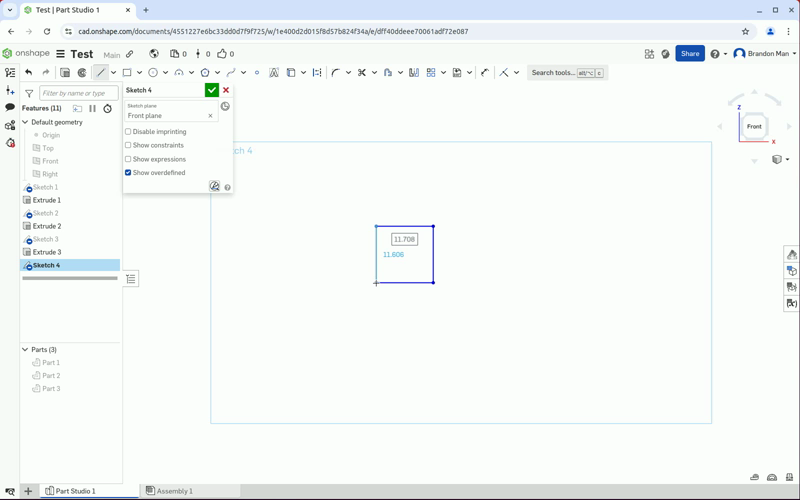
key_up(shift)
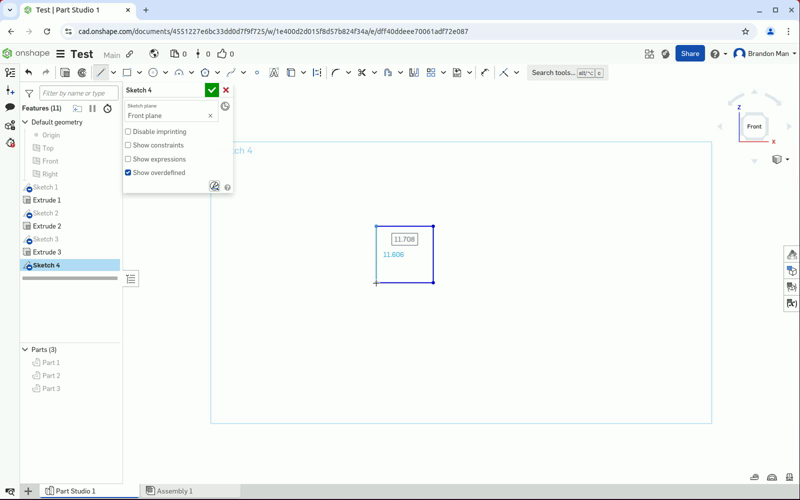
click(376, 282)
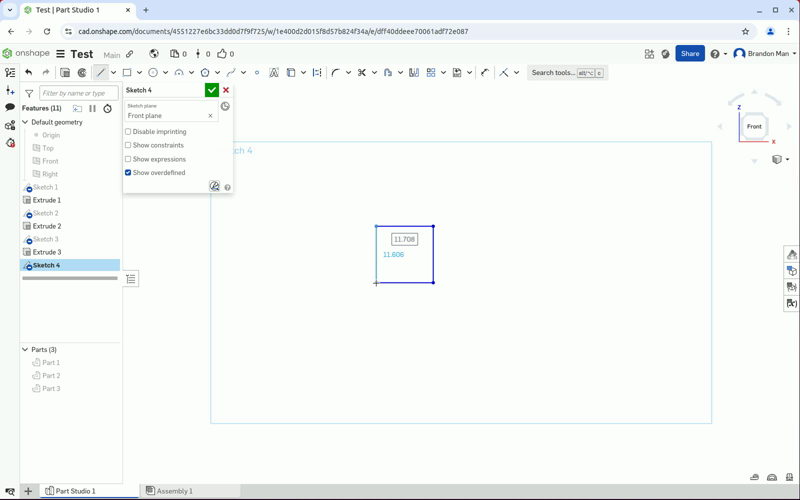
key(esc)
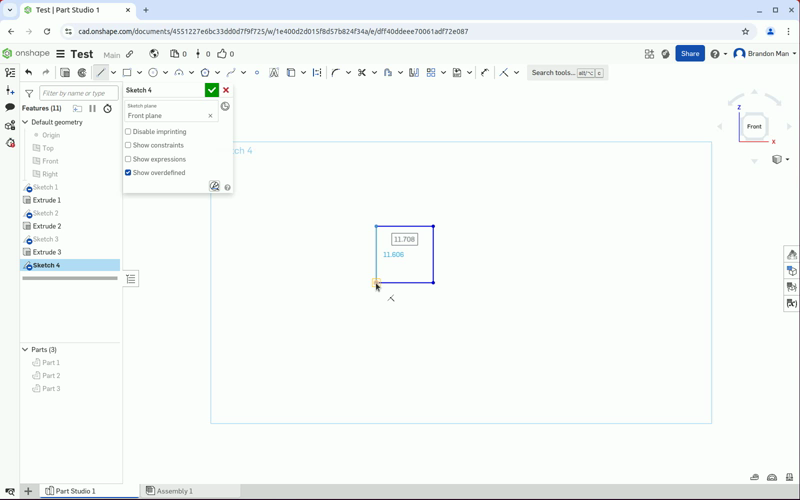
mouse_move(395, 277)
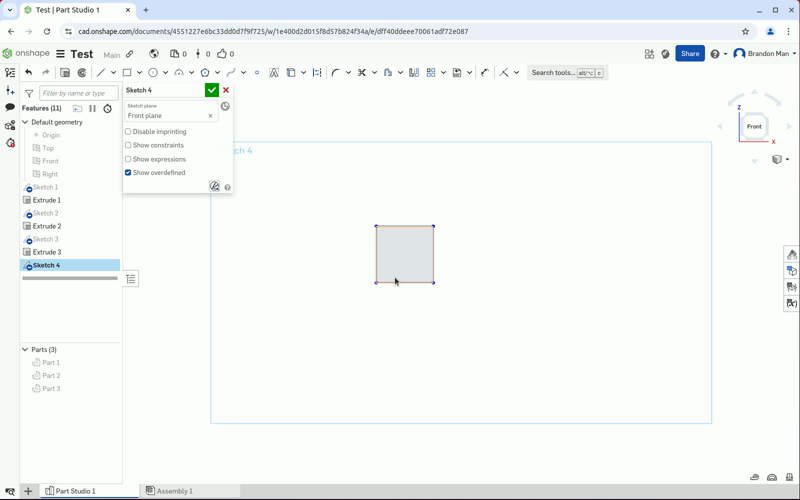
click(395, 277)
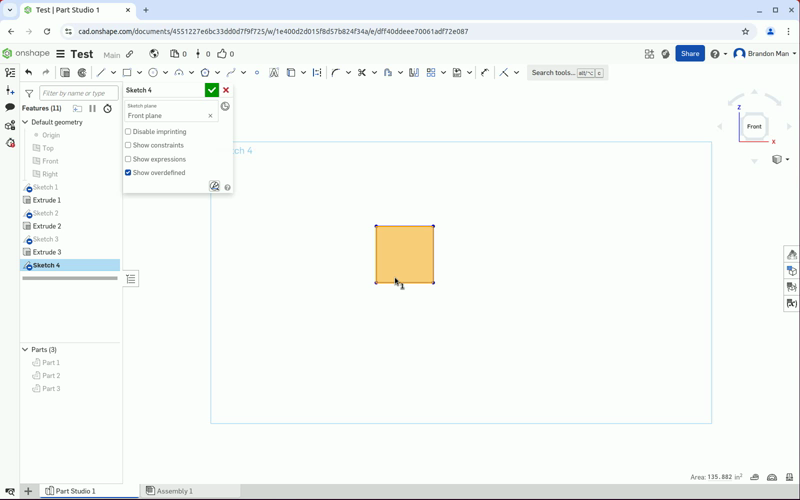
mouse_move(73, 352)
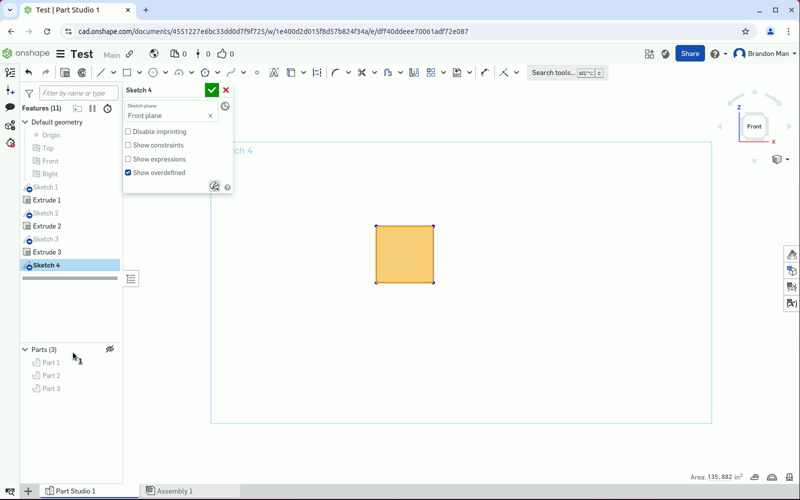
key(shift+y)
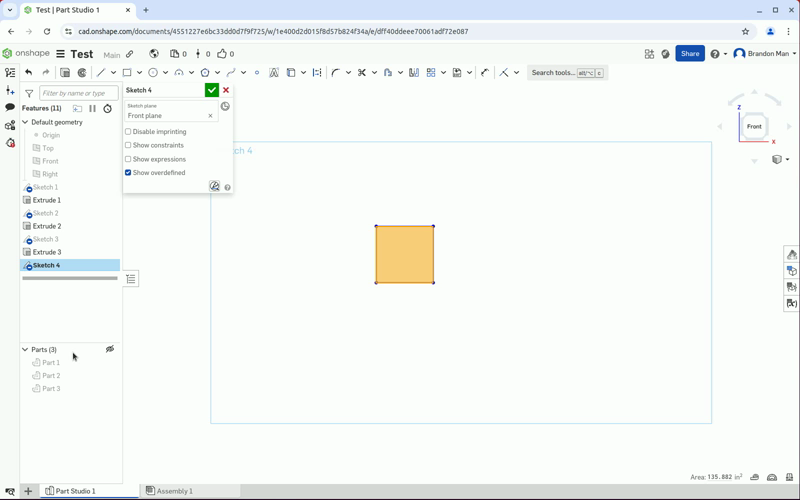
key(shift+e)
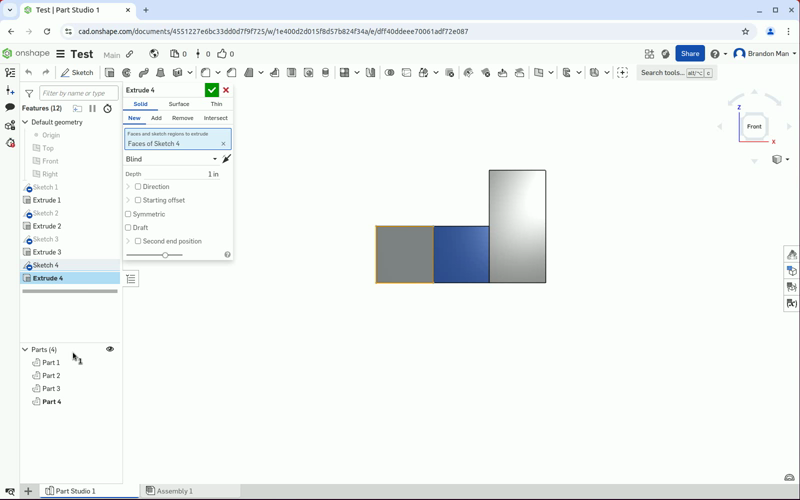
mouse_move(143, 106)
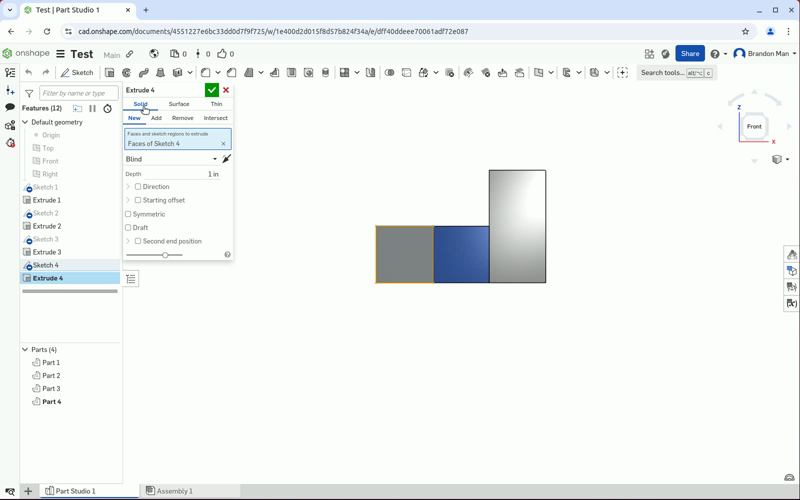
click(143, 106)
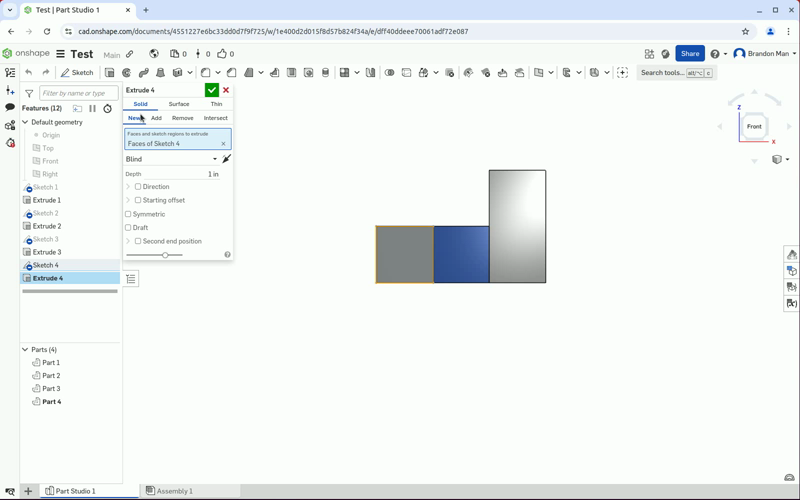
mouse_move(137, 120)
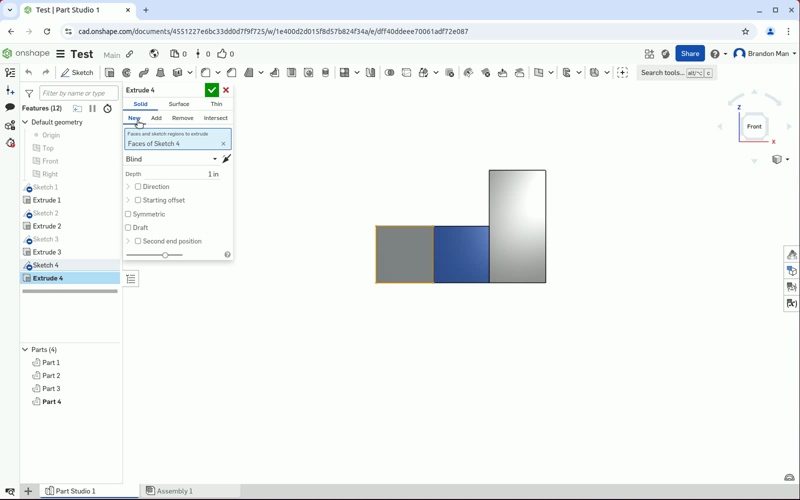
click(137, 120)
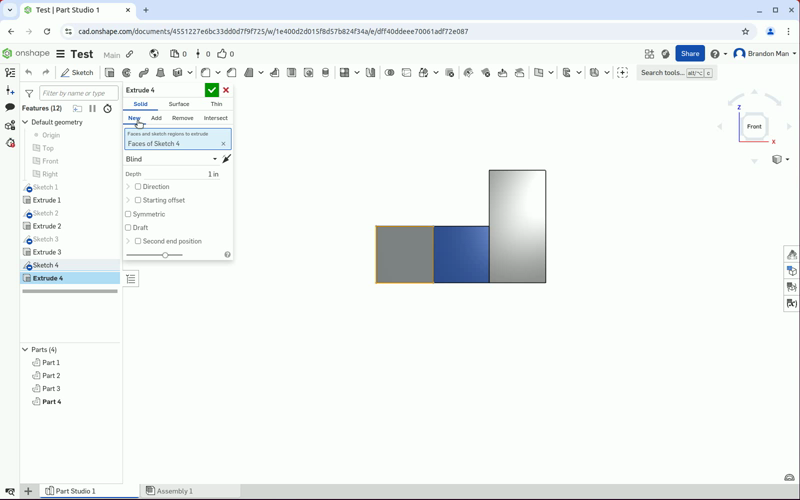
key(tab, 4)
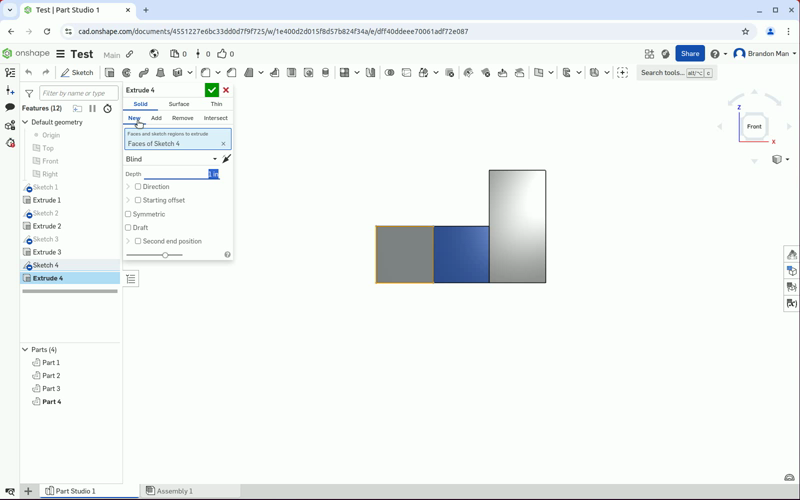
text(17.331)
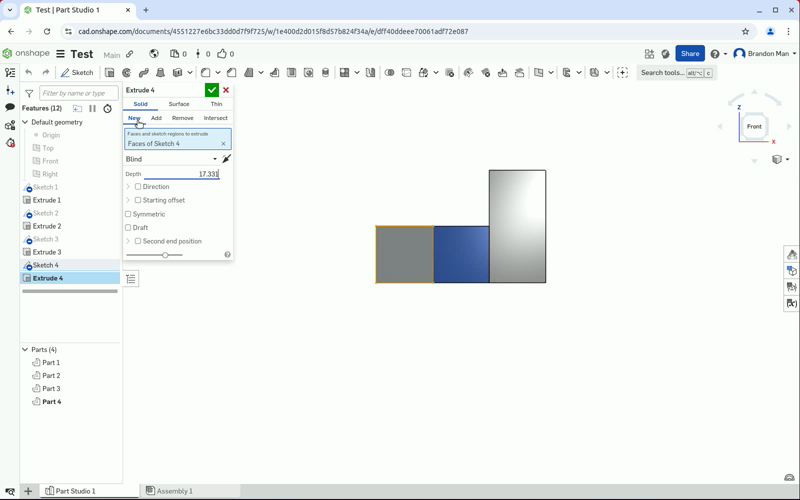
key(enter)
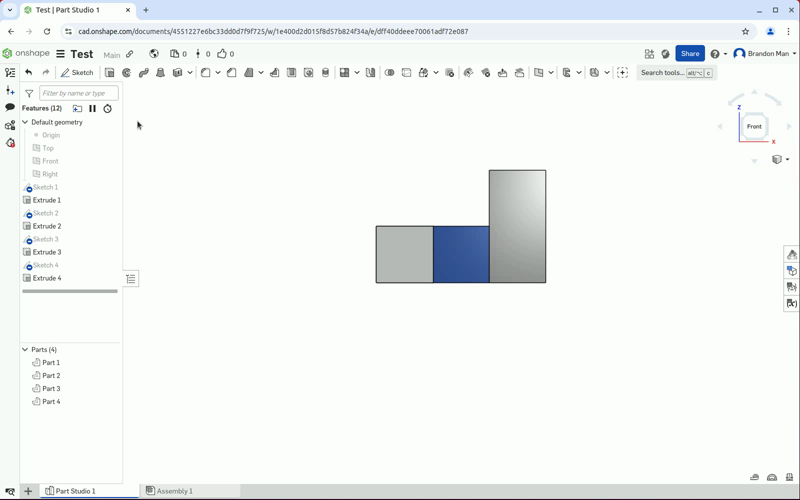
key(shift+h)
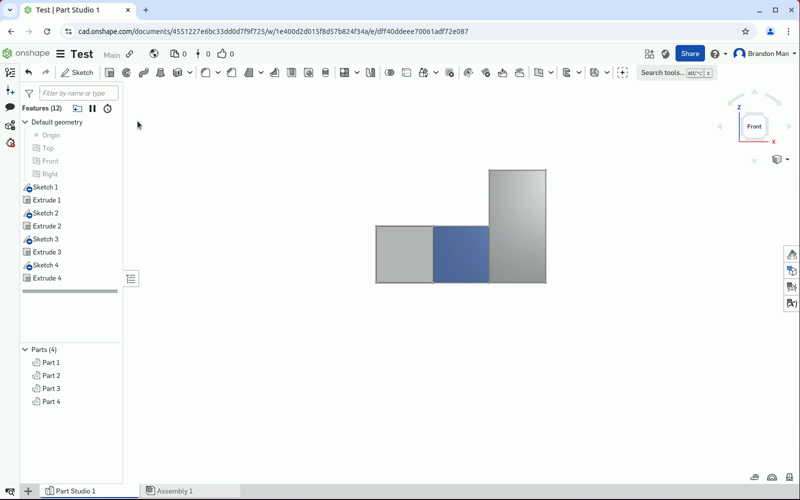
key(shift+h)
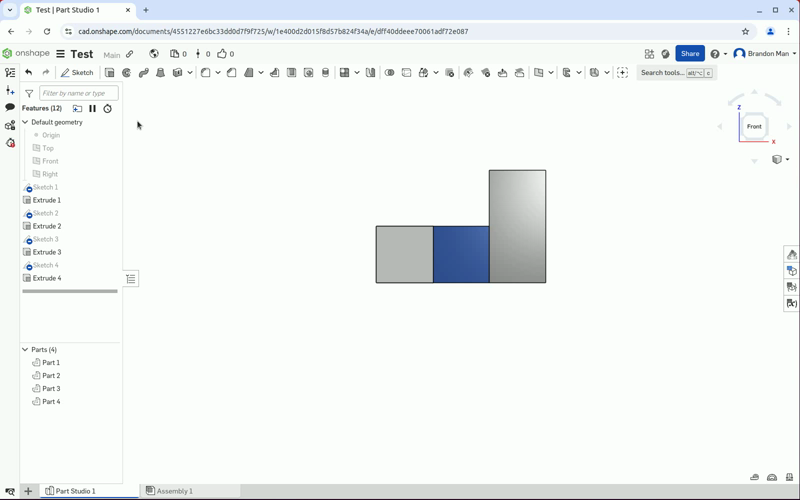
mouse_move(73, 189)
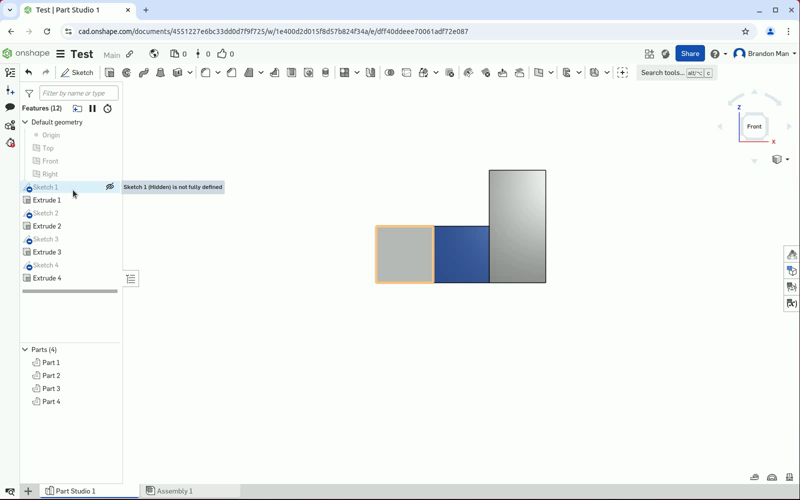
click(73, 189)
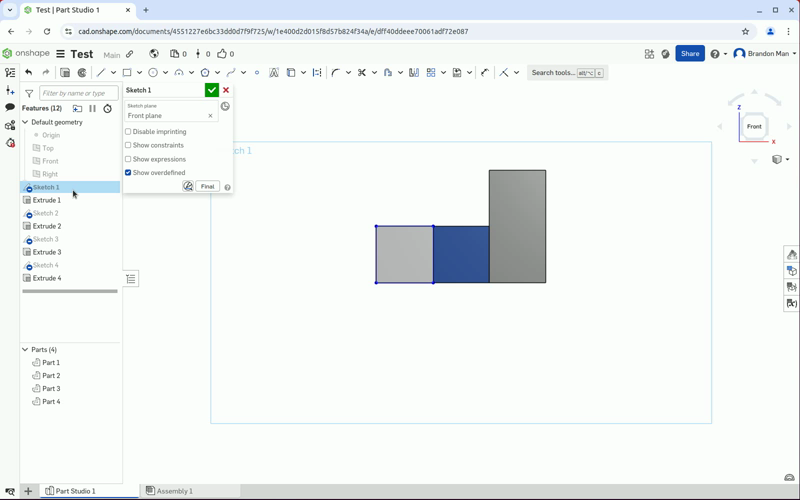
mouse_move(229, 92)
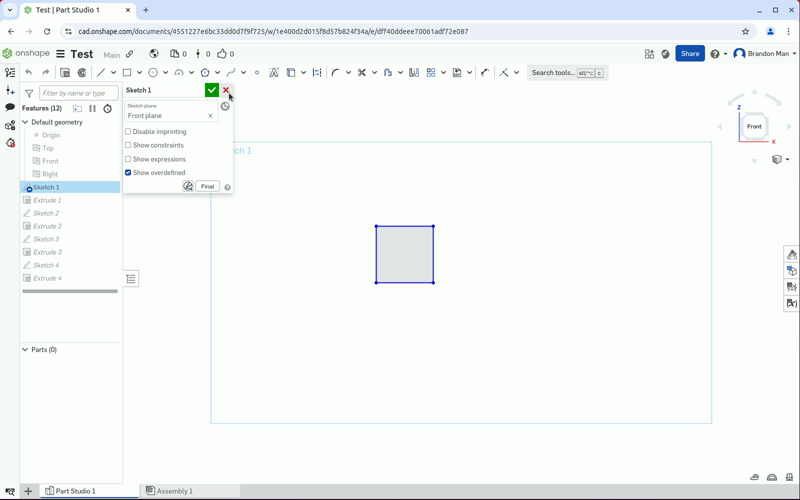
click(229, 92)
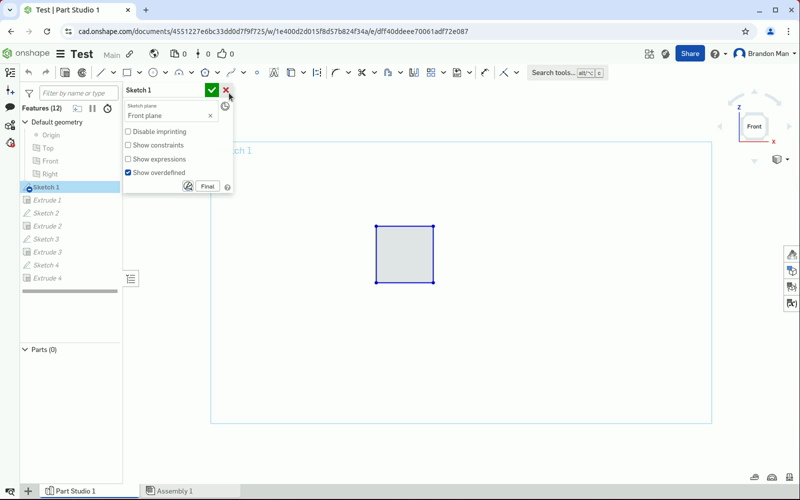
key(shift+s)
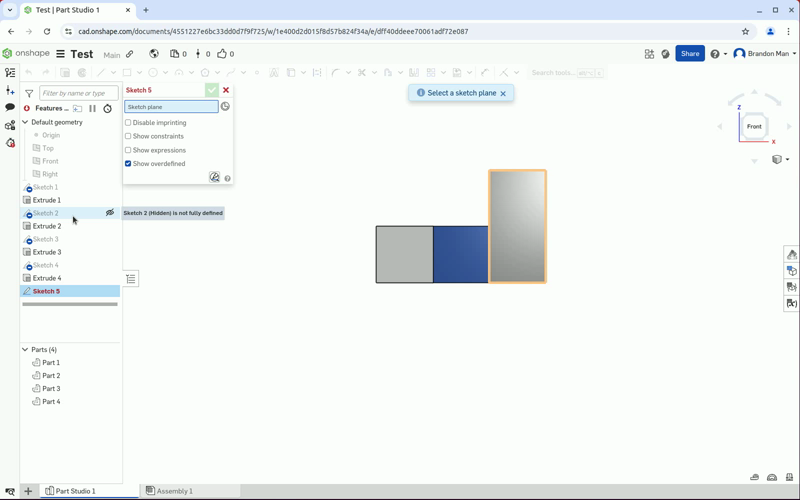
scroll(3)
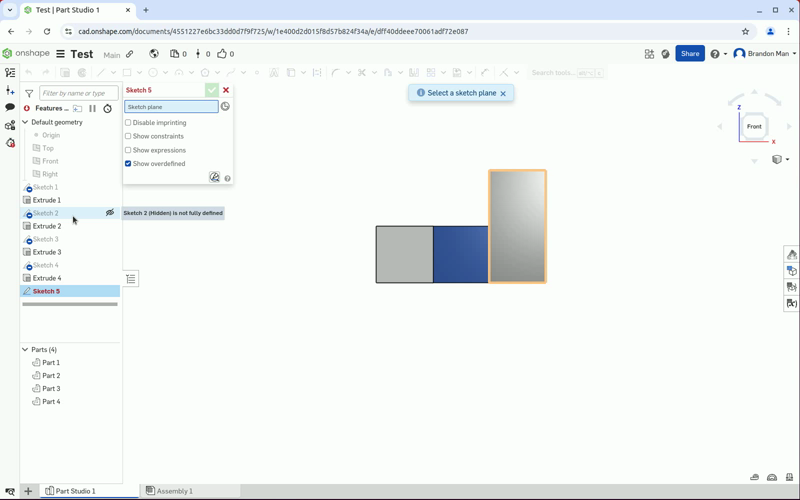
mouse_move(73, 163)
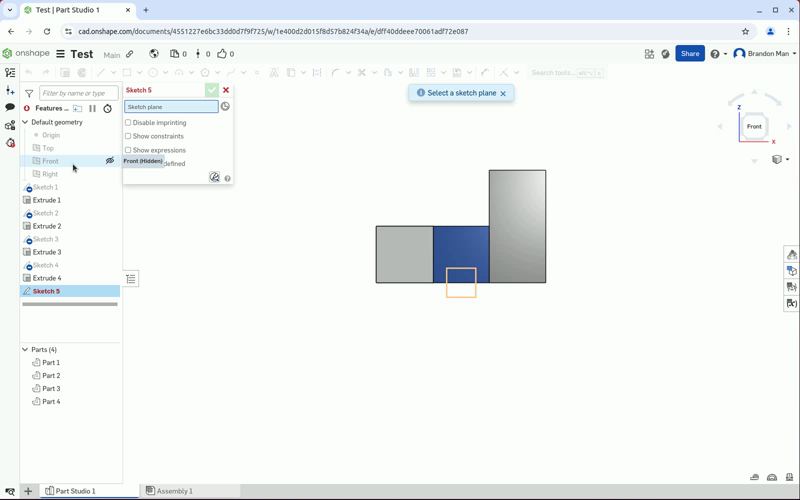
click(73, 163)
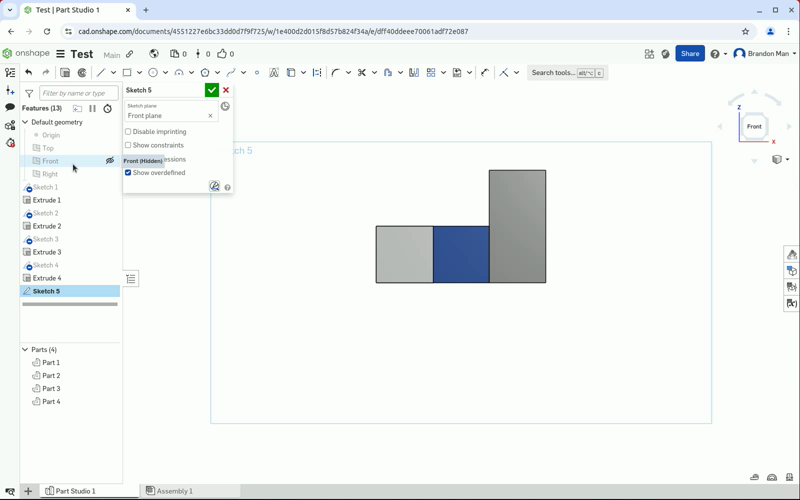
mouse_move(73, 352)
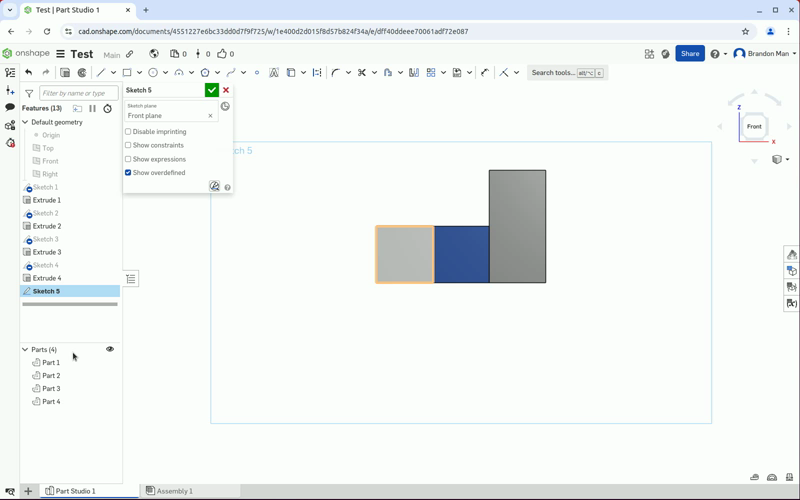
key(y)
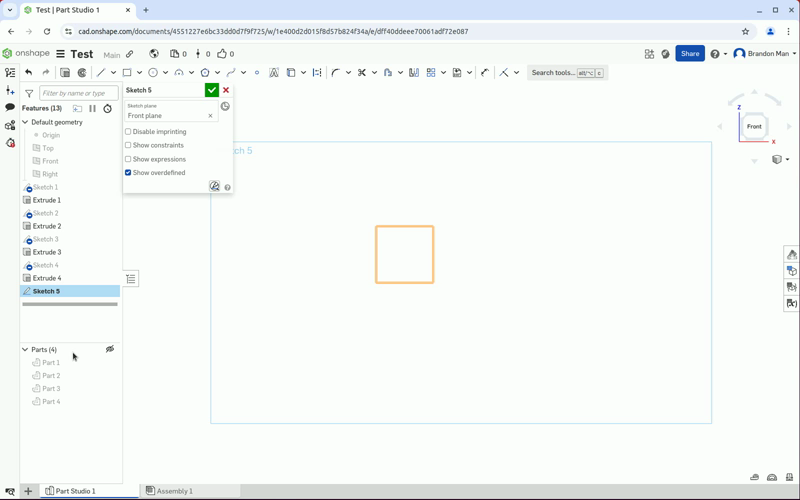
key(l)
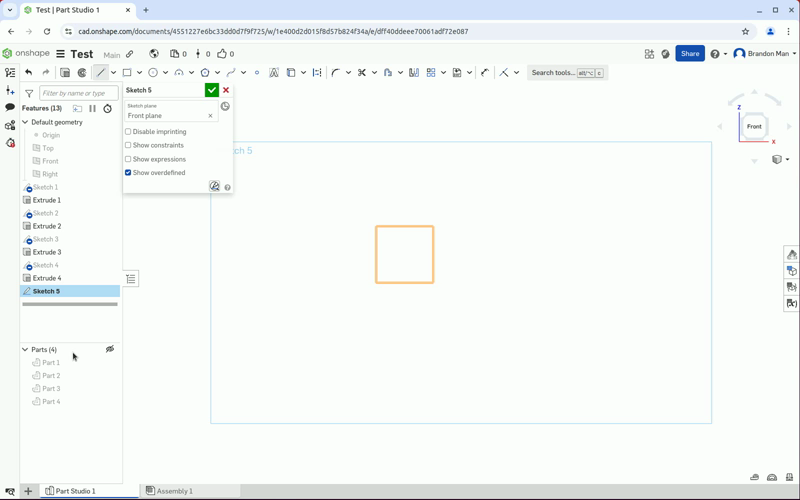
key_down(shift)
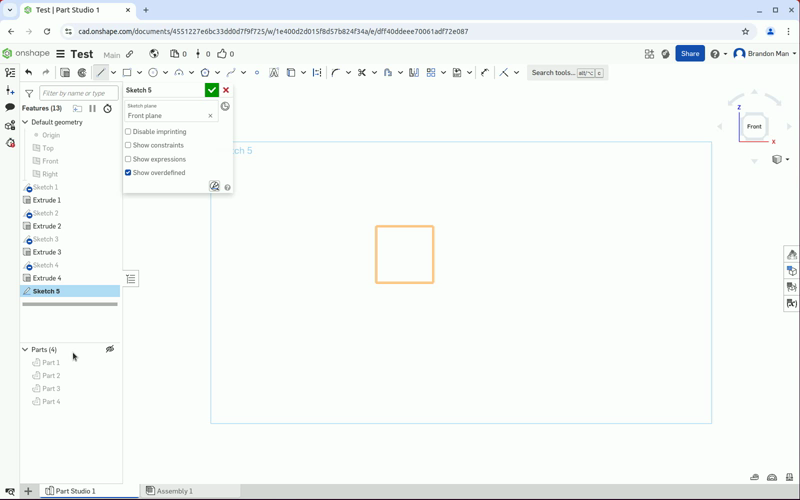
mouse_move(489, 282)
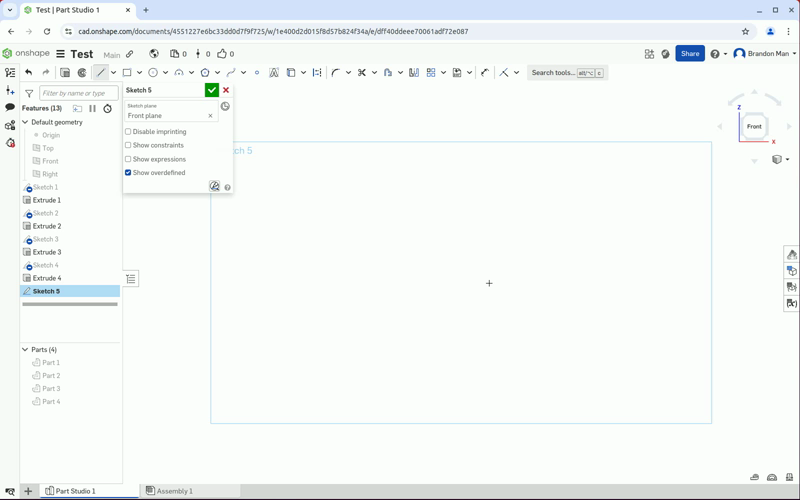
click(489, 282)
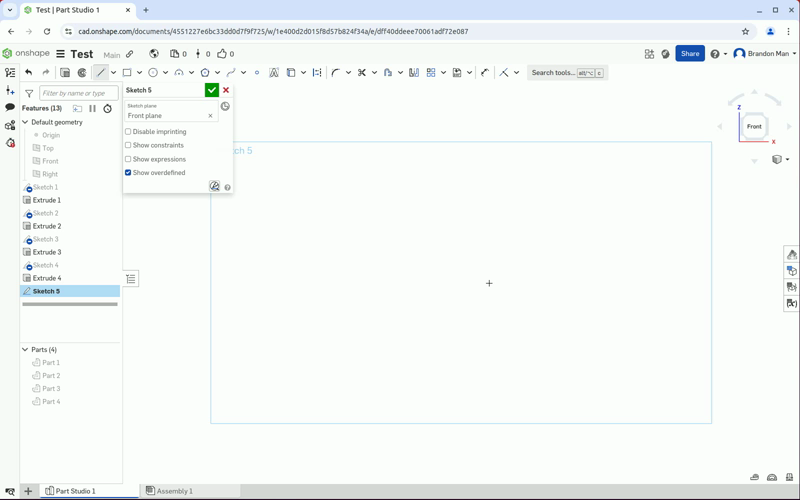
key_up(shift)
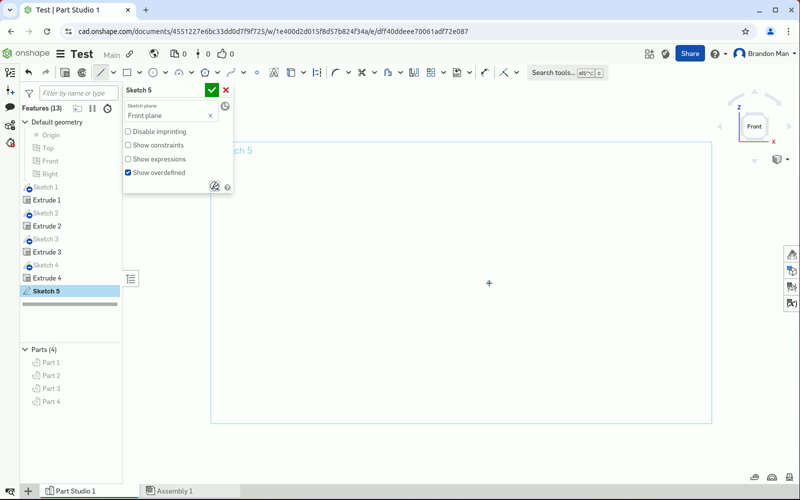
key_down(shift)
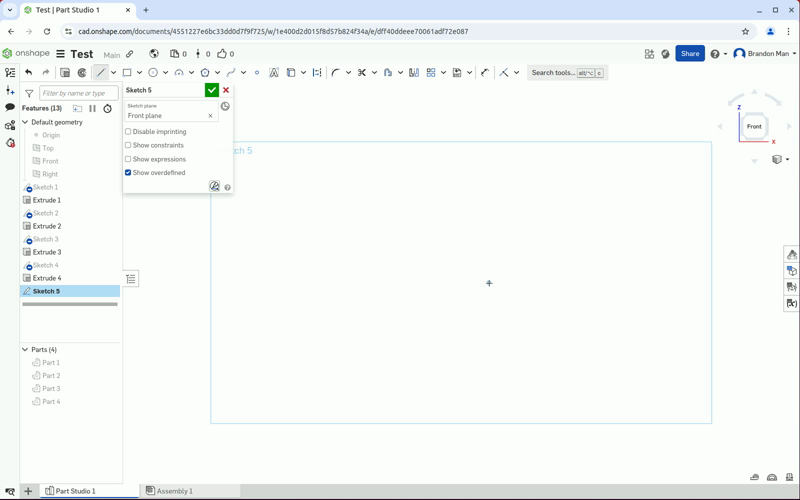
mouse_move(519, 282)
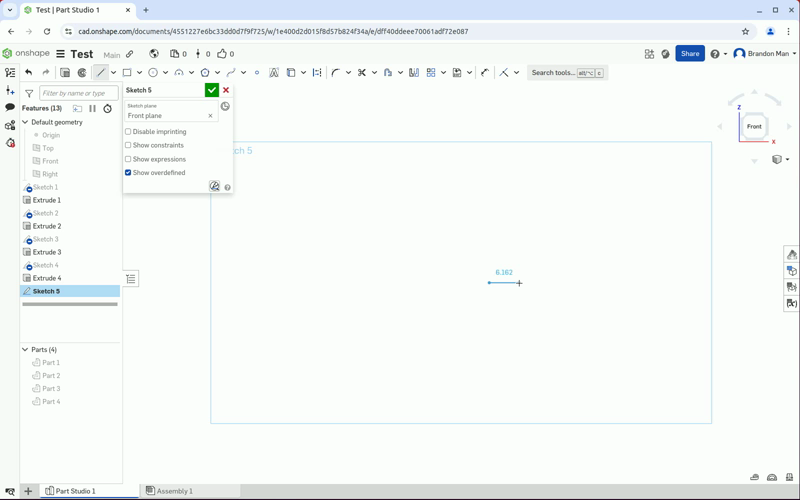
mouse_move(545, 282)
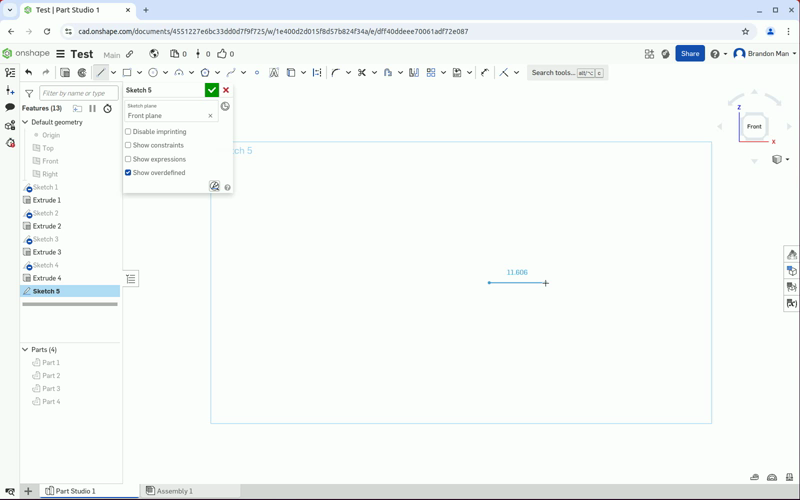
click(545, 282)
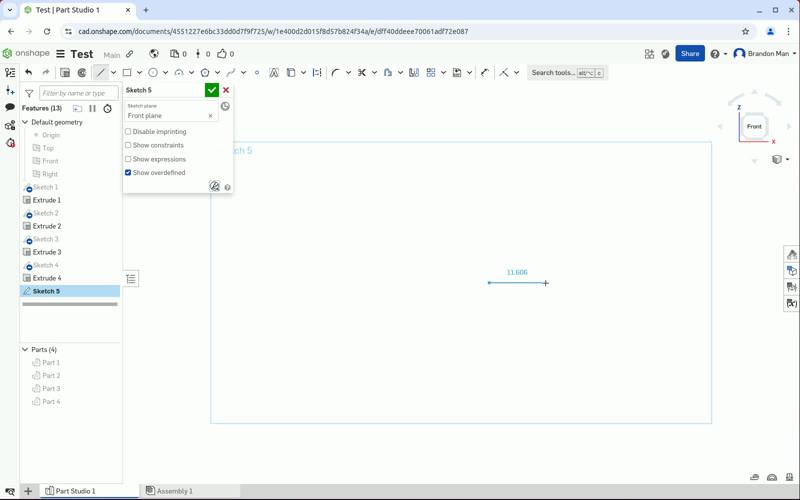
key_up(shift)
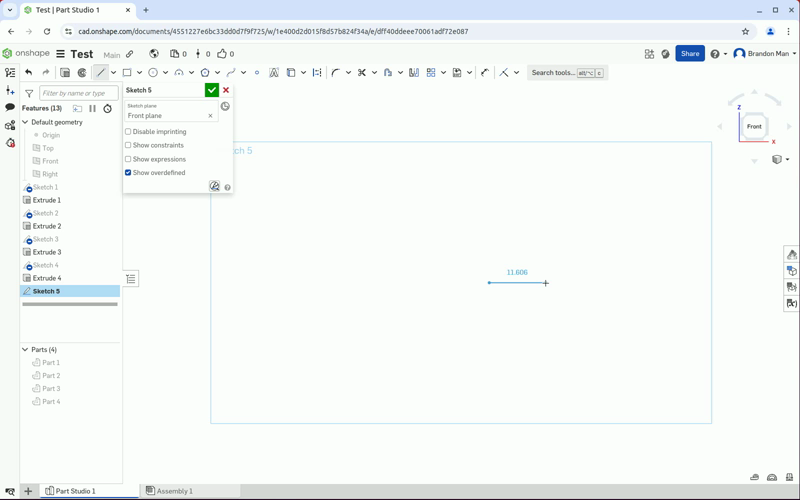
key_down(shift)
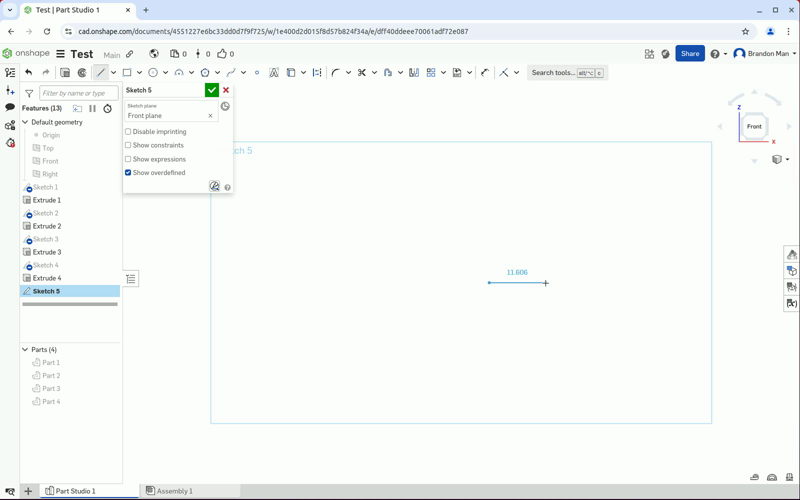
mouse_move(545, 170)
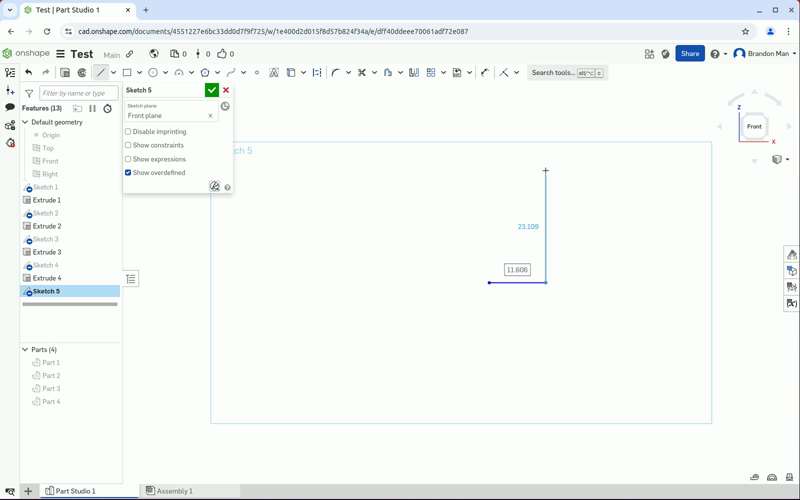
click(545, 170)
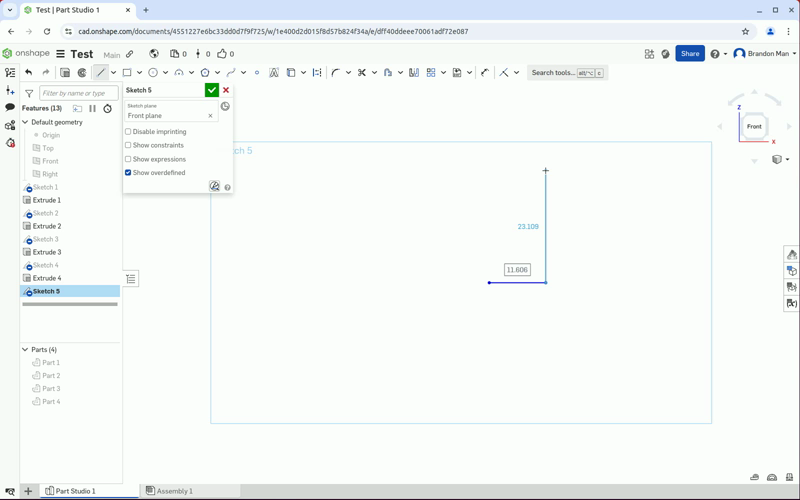
key_up(shift)
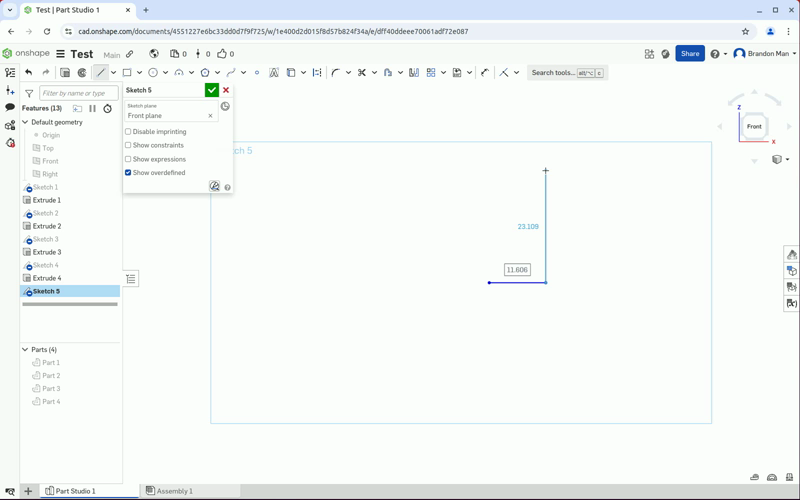
key_down(shift)
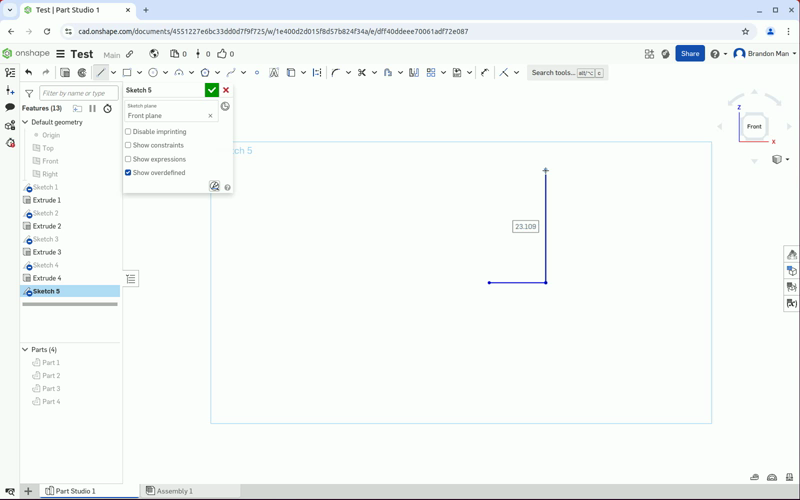
mouse_move(575, 170)
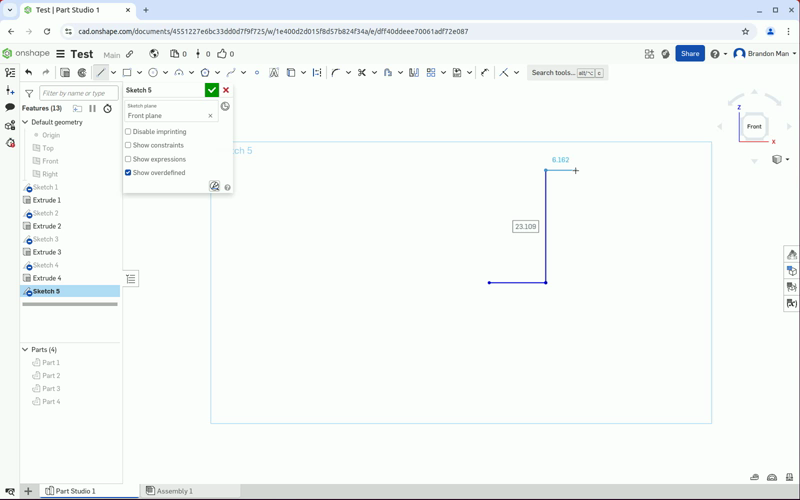
mouse_move(489, 170)
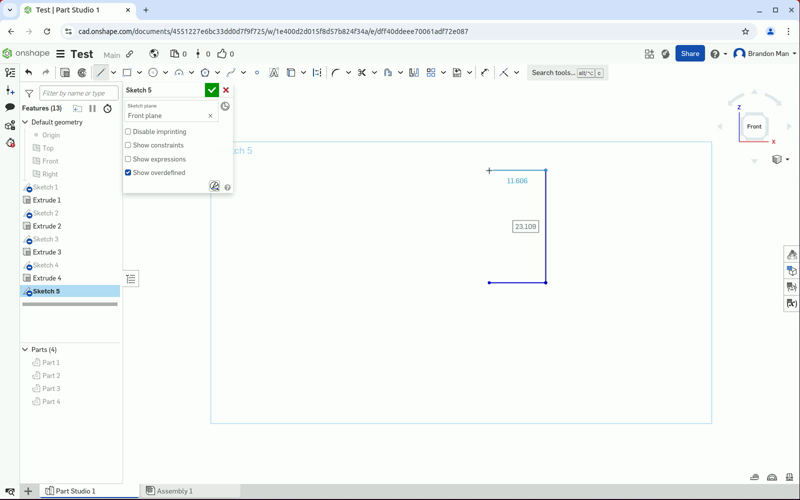
click(489, 170)
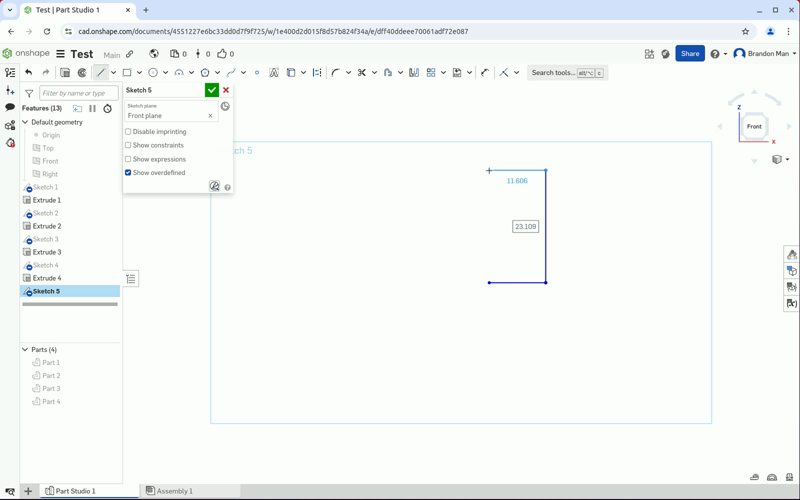
key_up(shift)
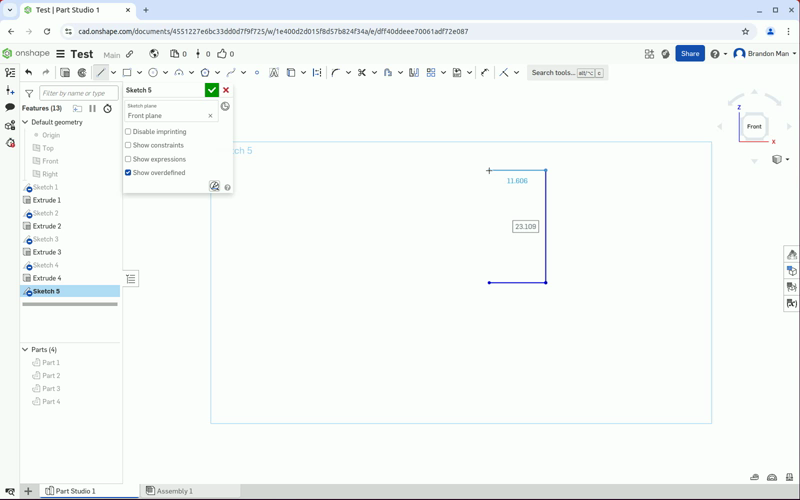
key_down(shift)
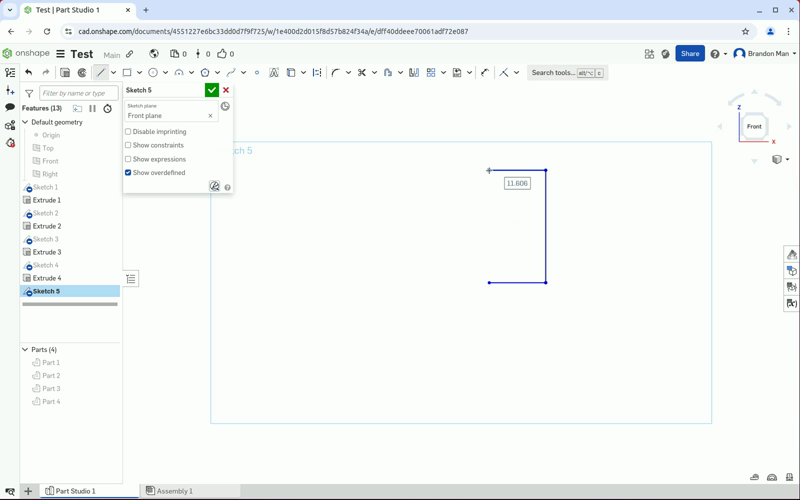
mouse_move(519, 170)
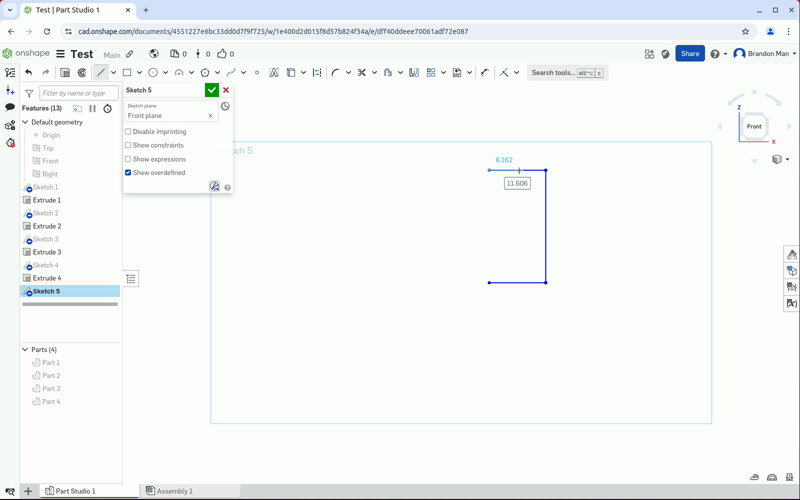
mouse_move(489, 226)
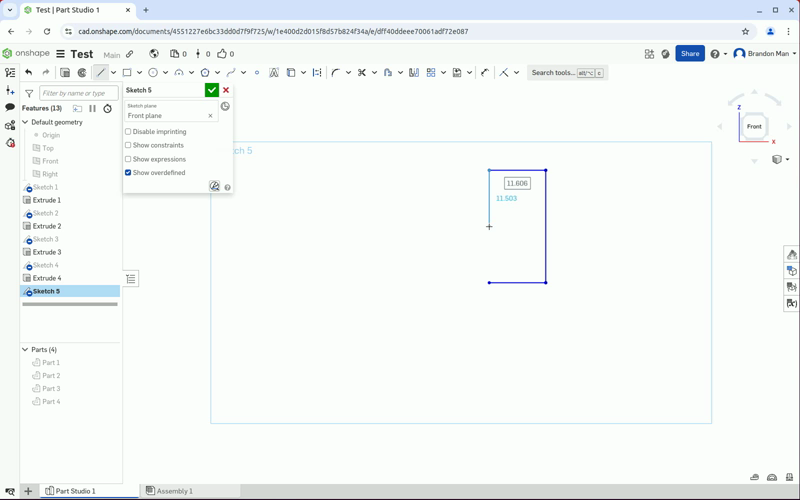
click(489, 226)
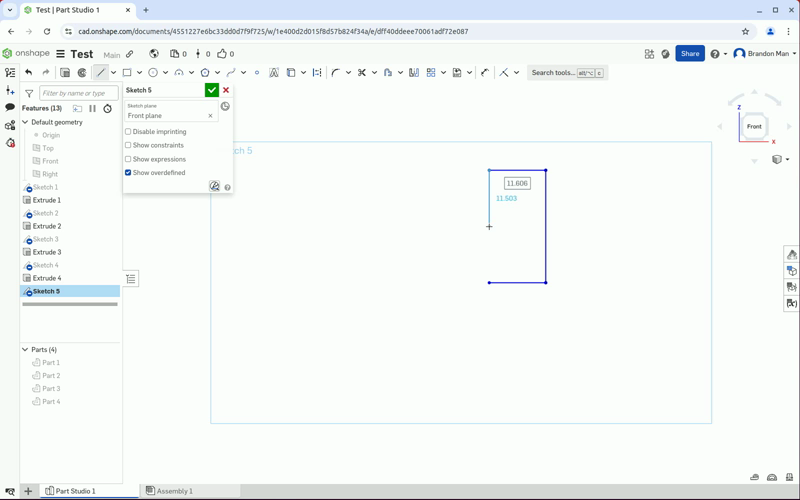
key_up(shift)
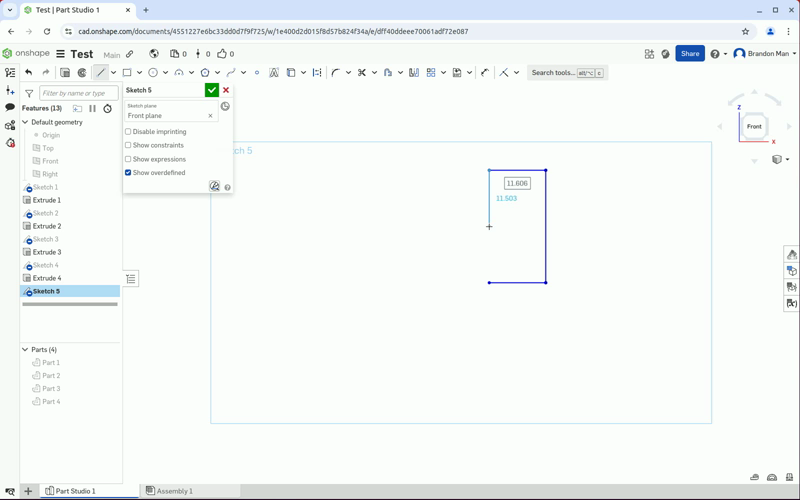
mouse_move(519, 226)
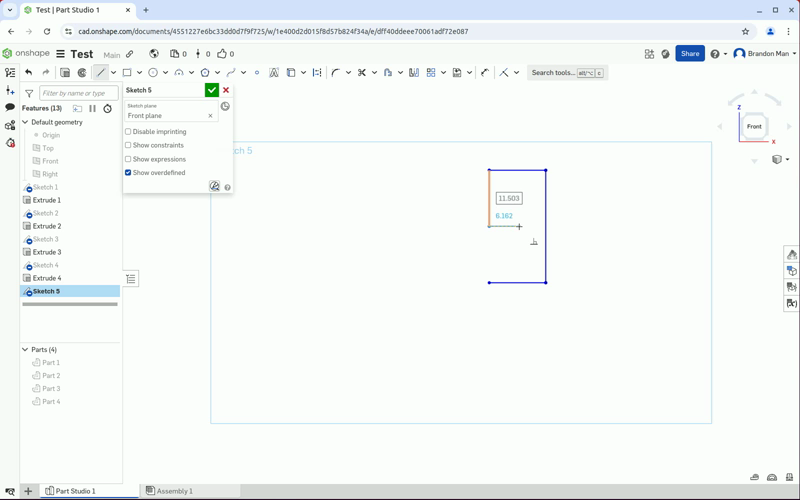
key_down(shift)
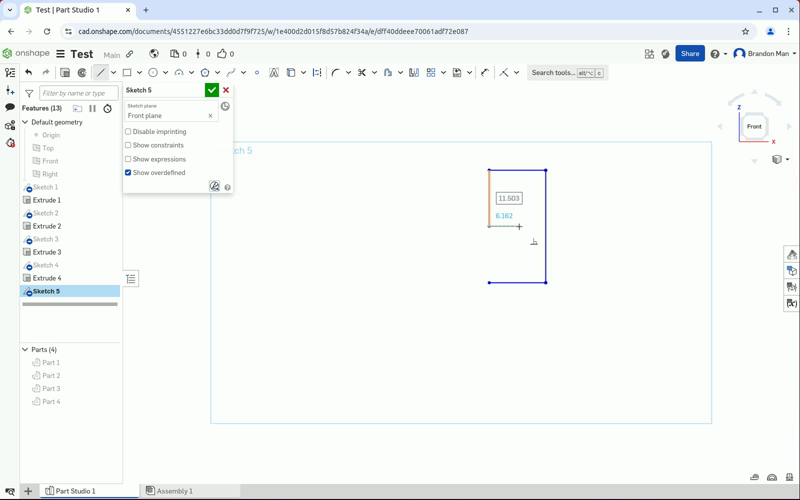
mouse_move(489, 282)
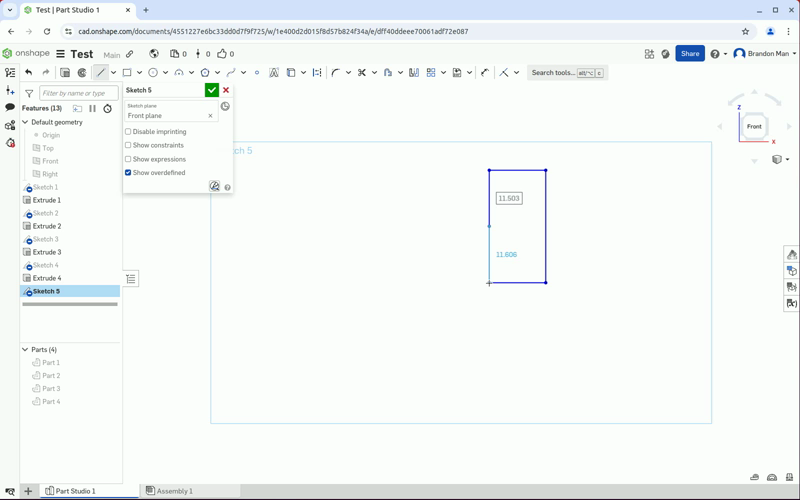
key_up(shift)
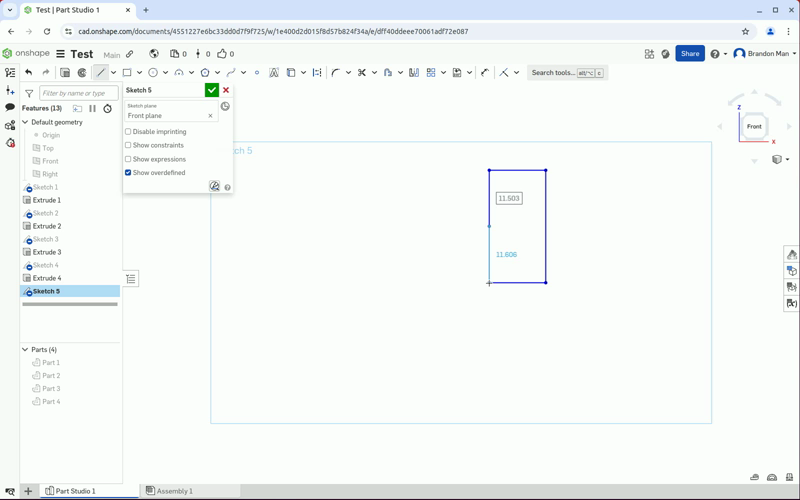
click(489, 282)
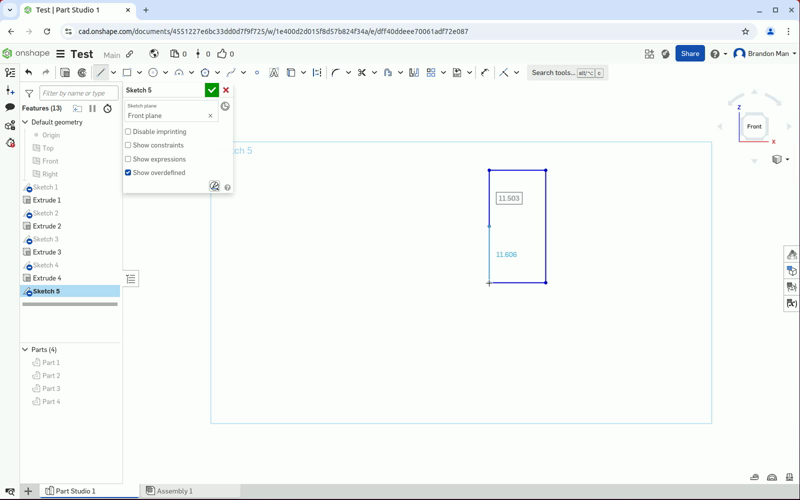
key(esc)
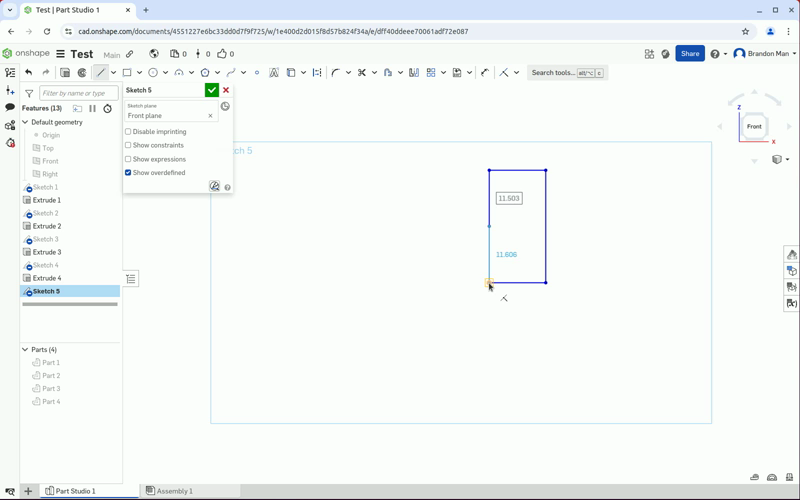
mouse_move(517, 200)
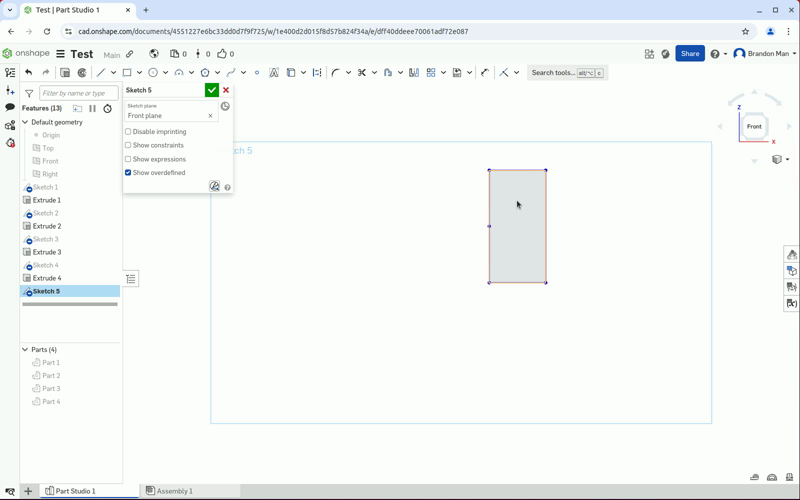
click(517, 200)
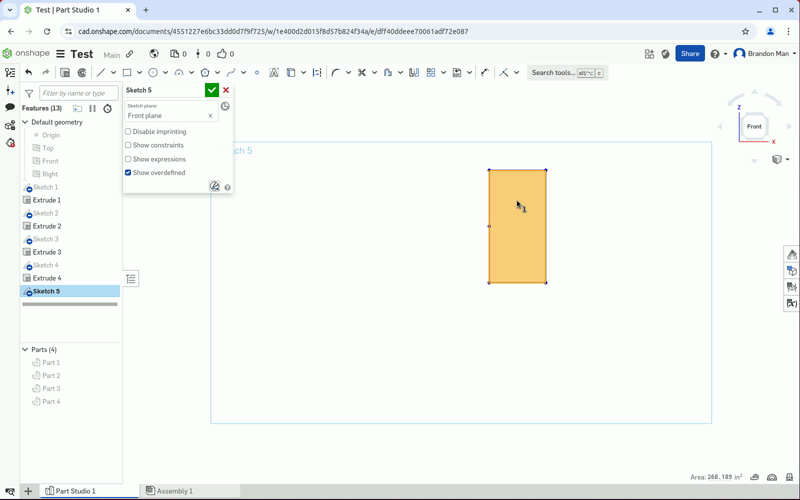
mouse_move(73, 352)
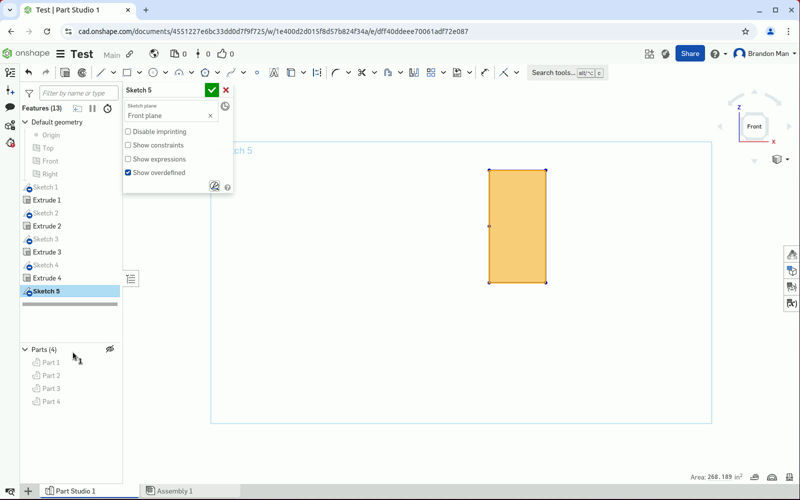
key(shift+y)
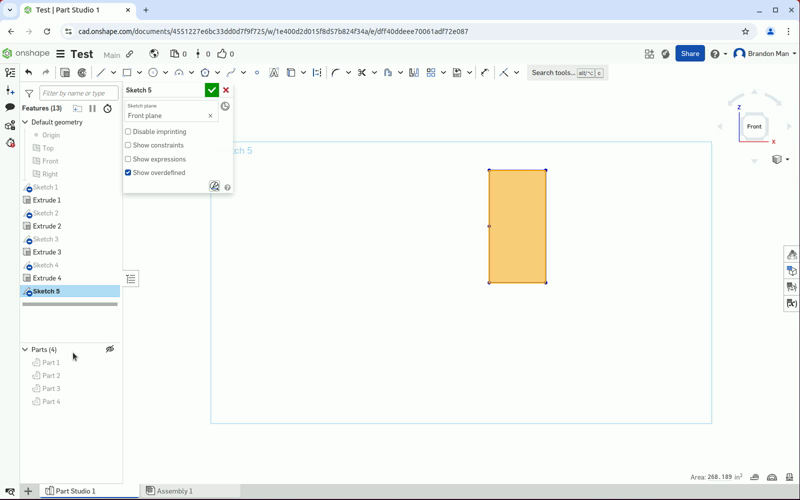
key(shift+e)
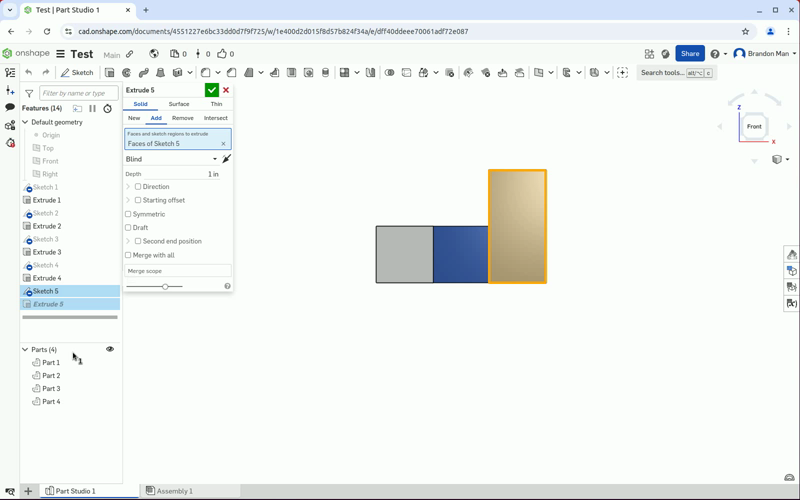
mouse_move(143, 106)
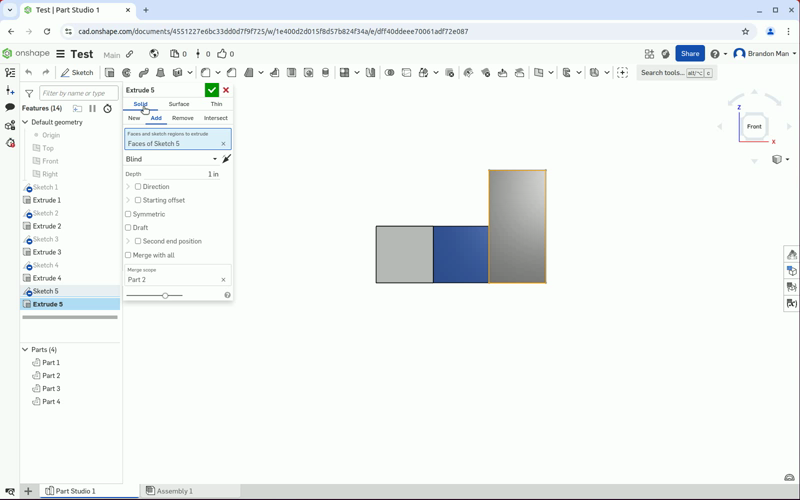
click(143, 106)
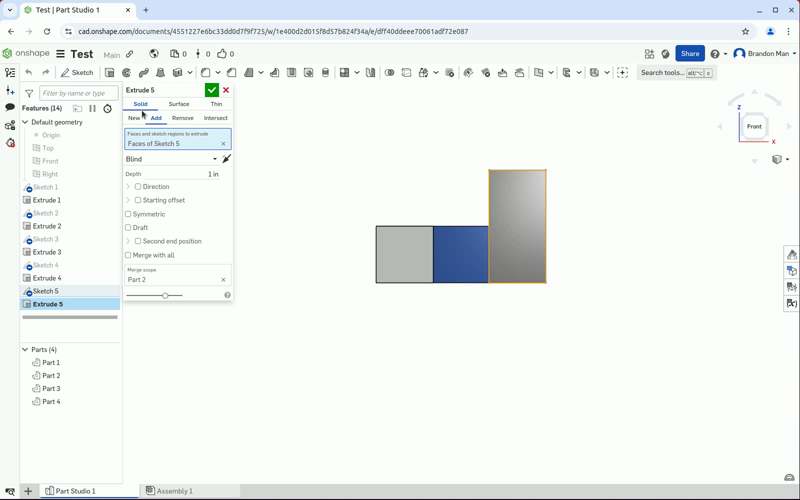
mouse_move(137, 120)
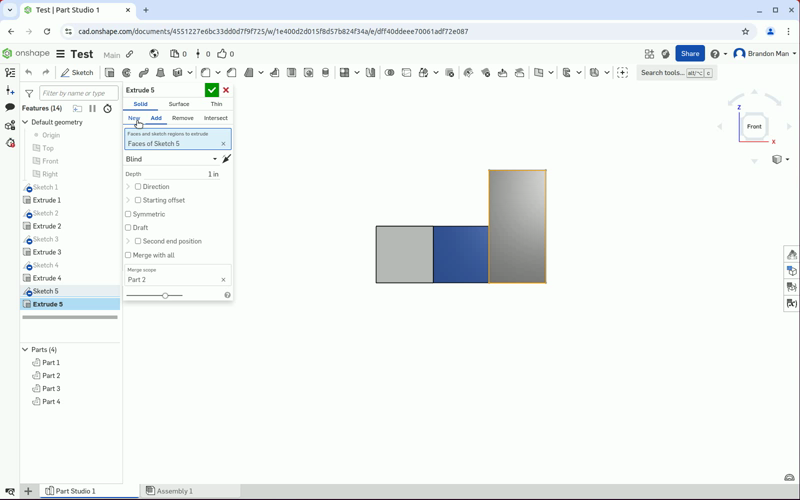
click(137, 120)
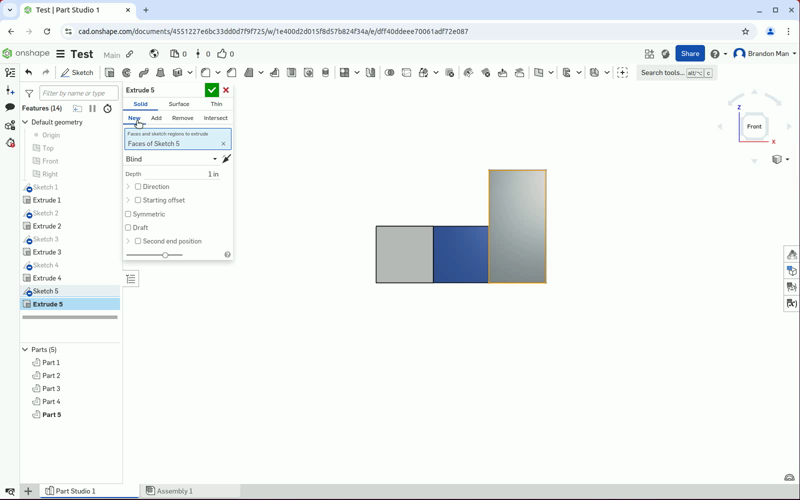
key(tab, 4)
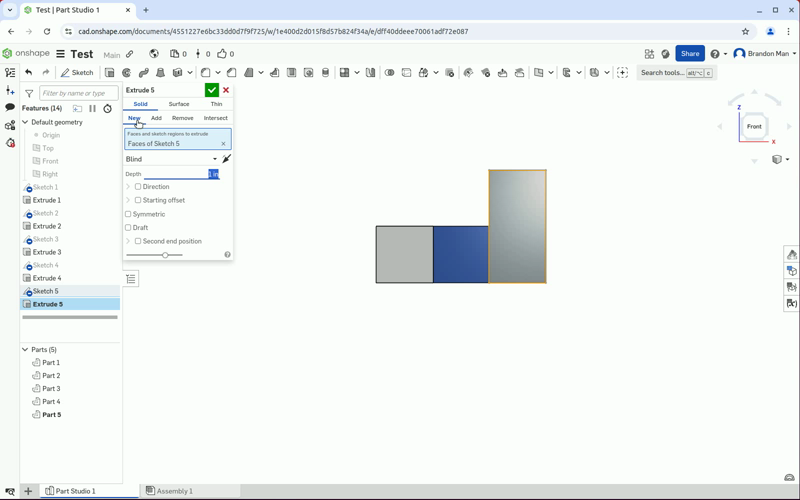
text(17.331)
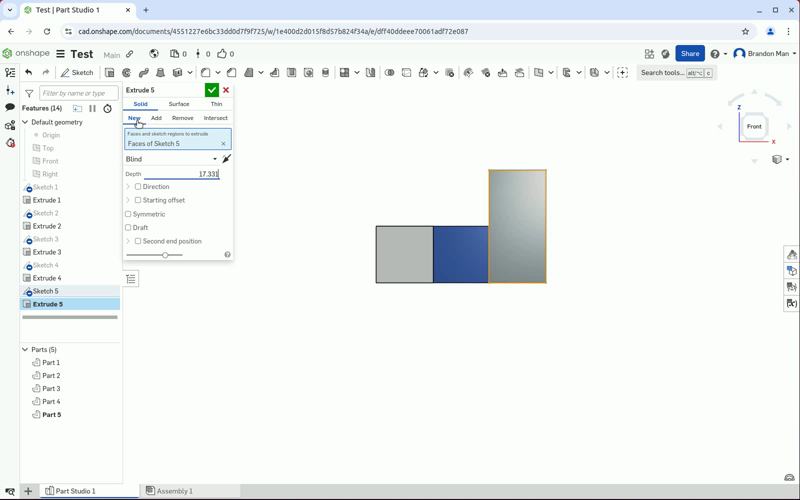
key(enter)
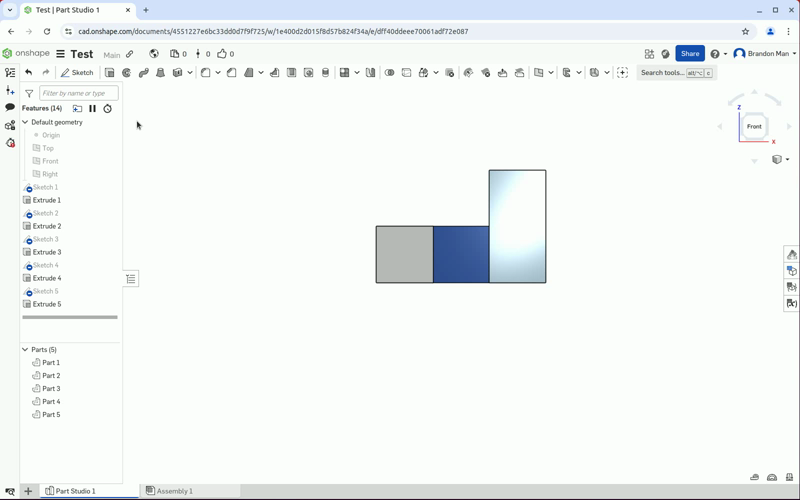
key(shift+h)
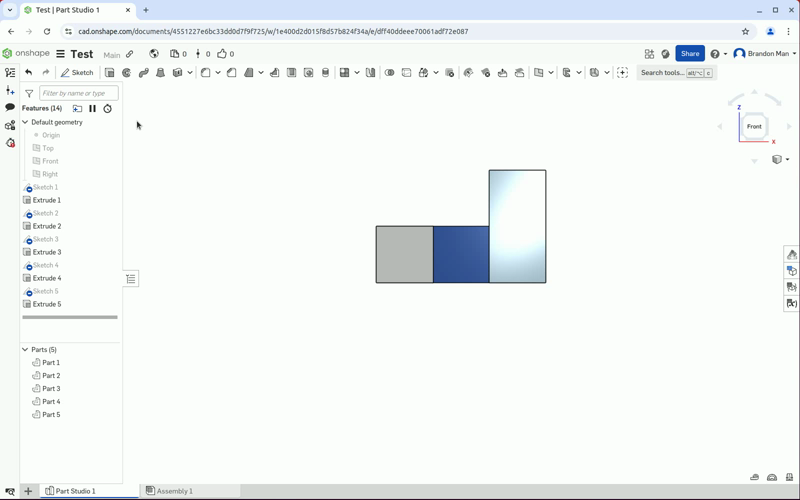
key(shift+h)
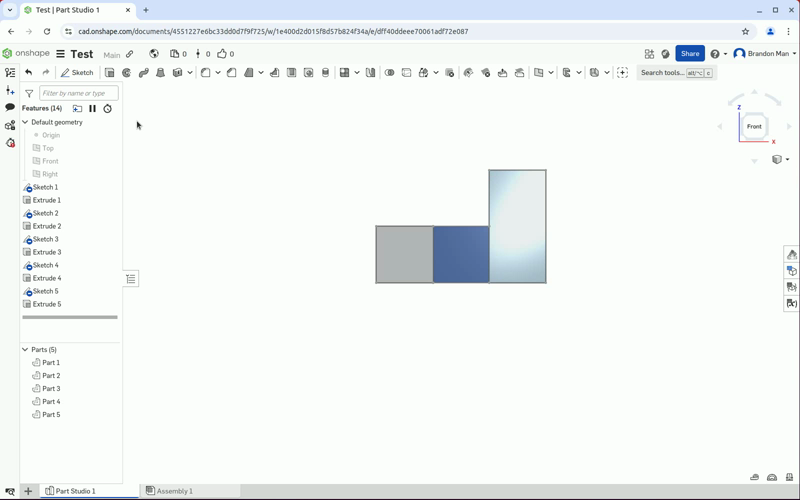
key(shift+7)
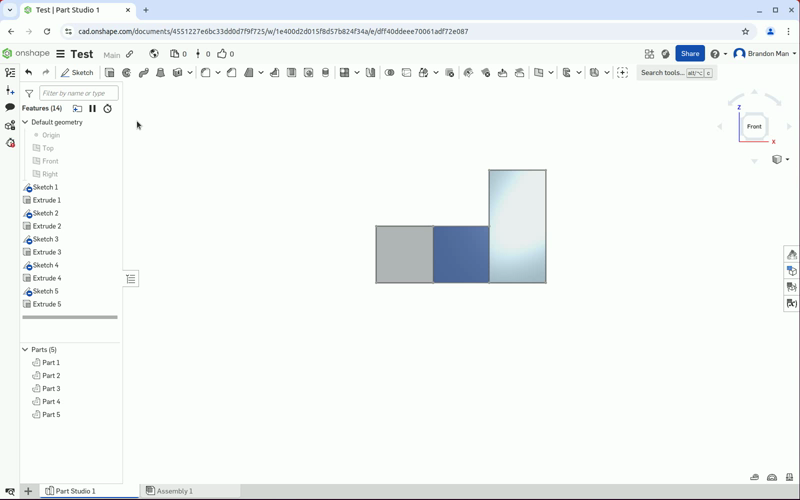
key(left, 2)
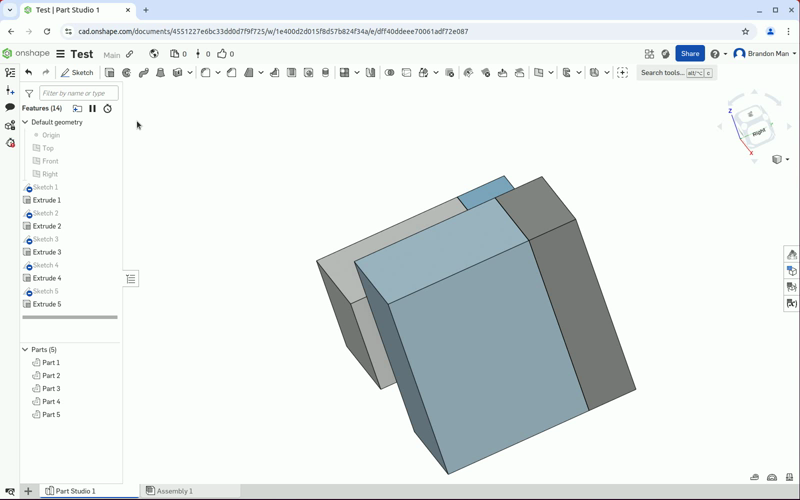
key(down, 2)
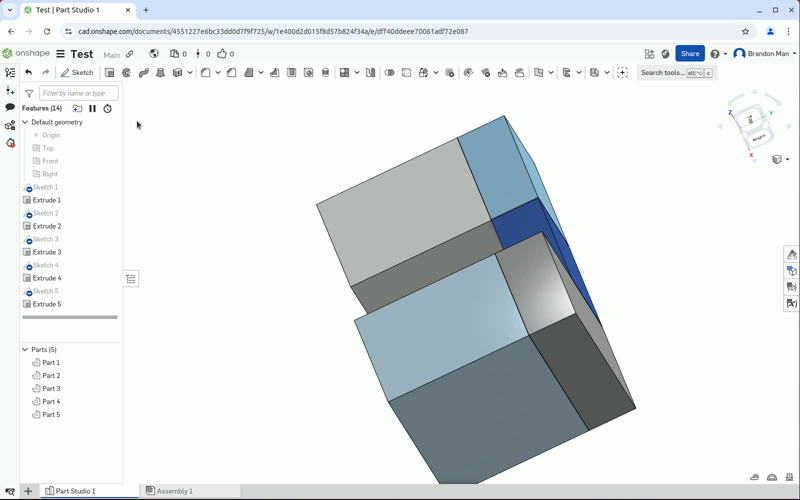
key(up, 2)
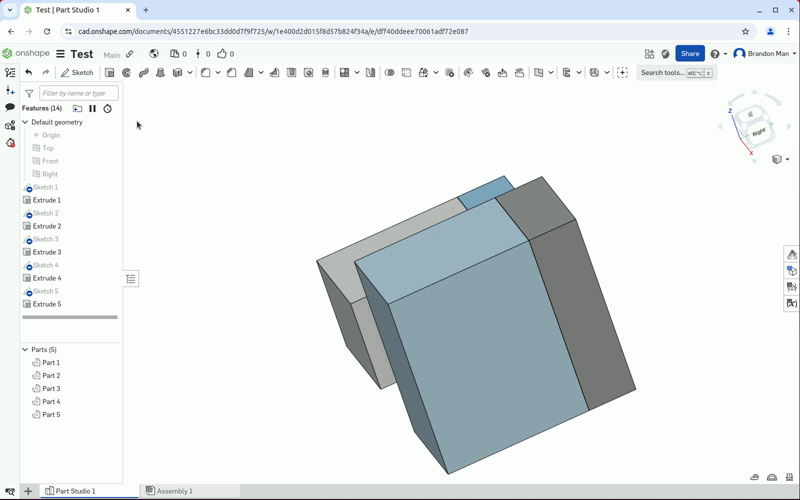
key(right, 2)
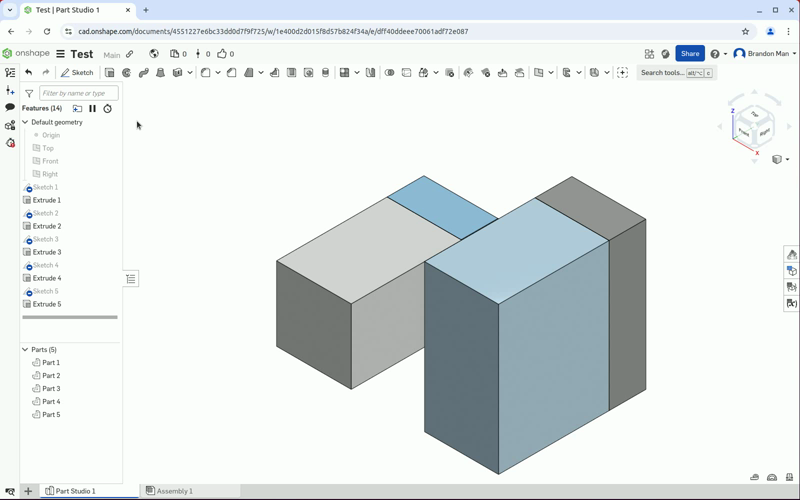
mouse_move(73, 189)
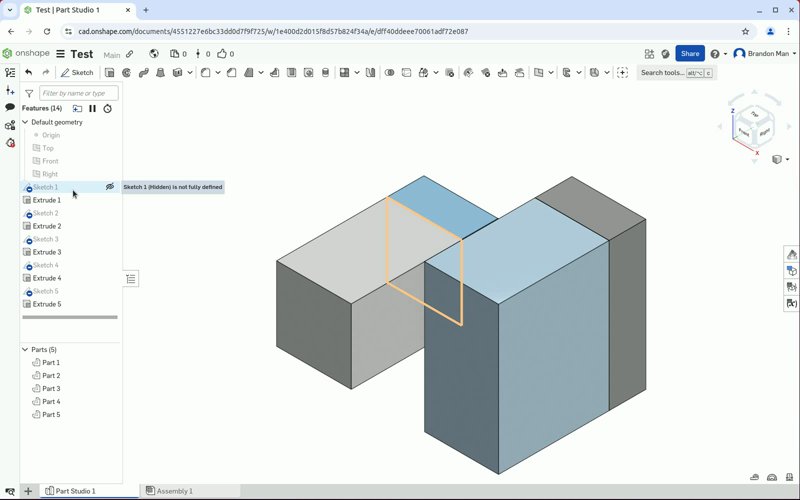
click(73, 189)